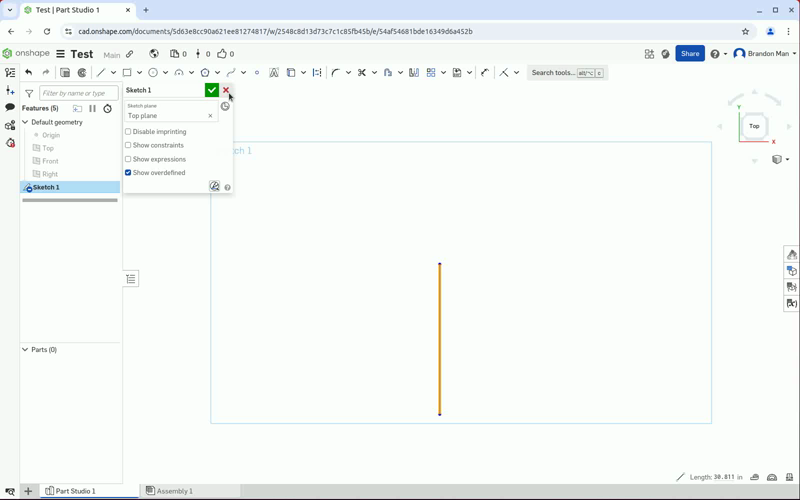
key(shift+h)
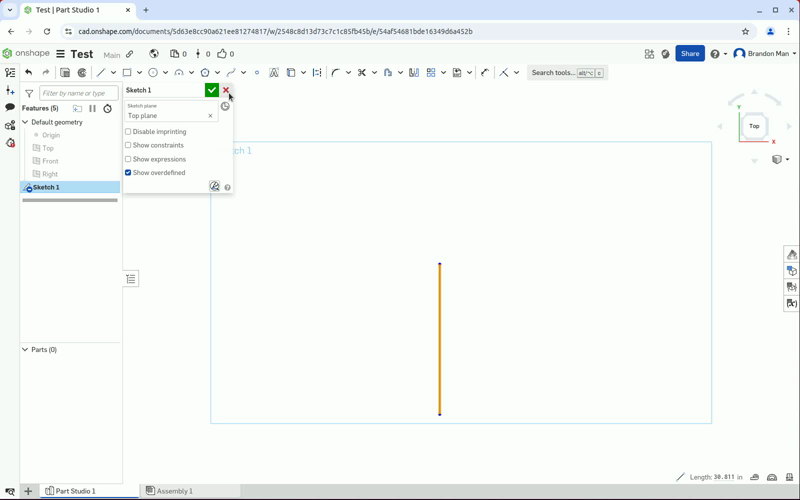
key(shift+s)
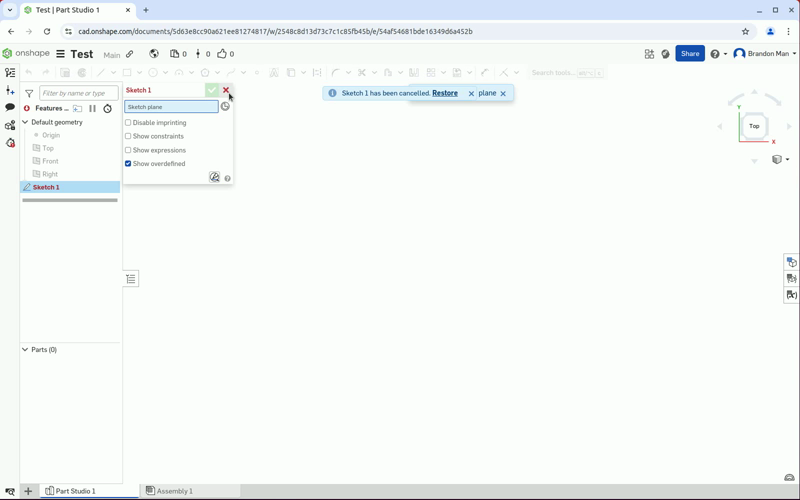
mouse_move(73, 150)
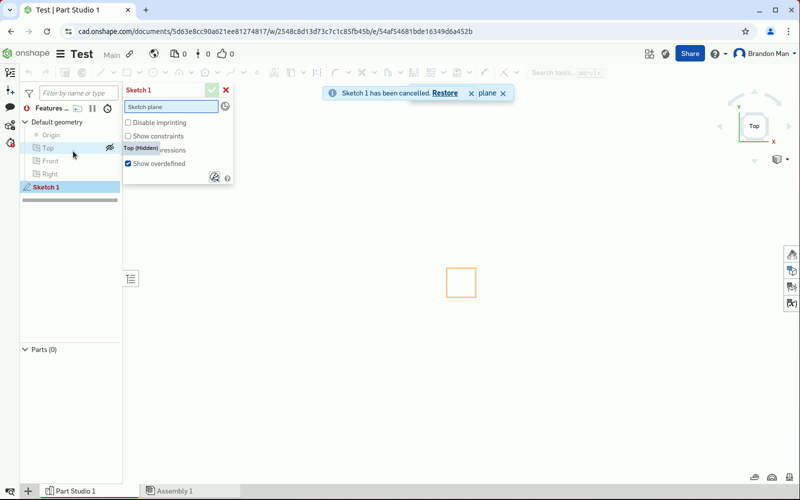
click(73, 150)
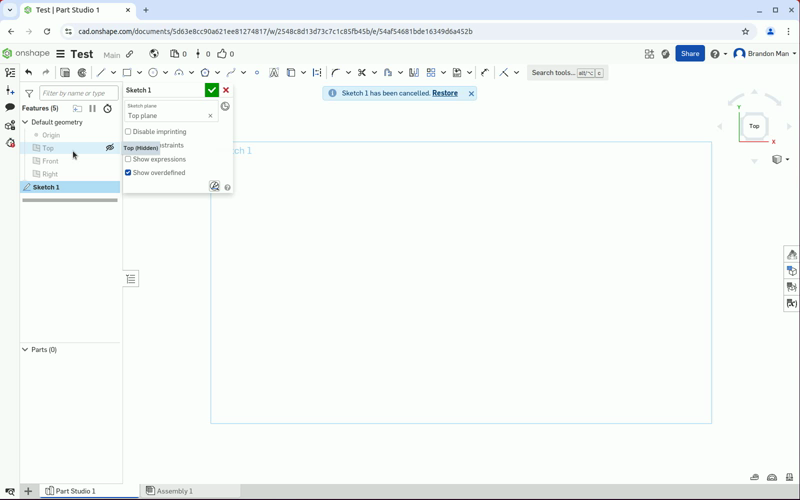
mouse_move(73, 352)
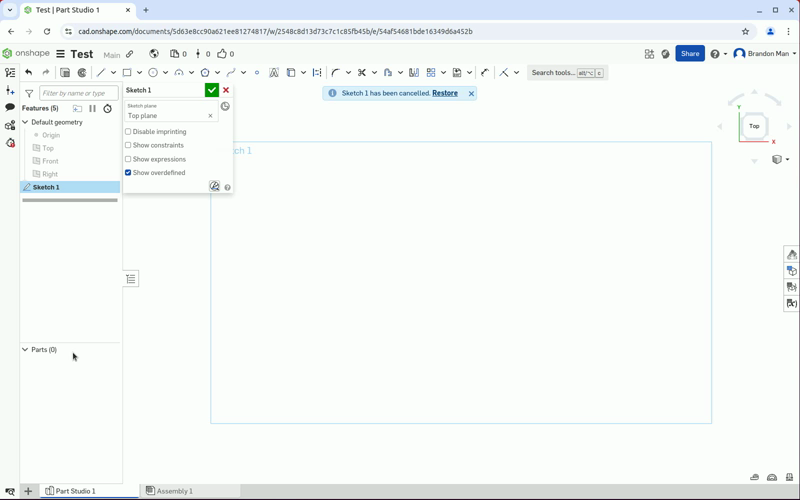
key(y)
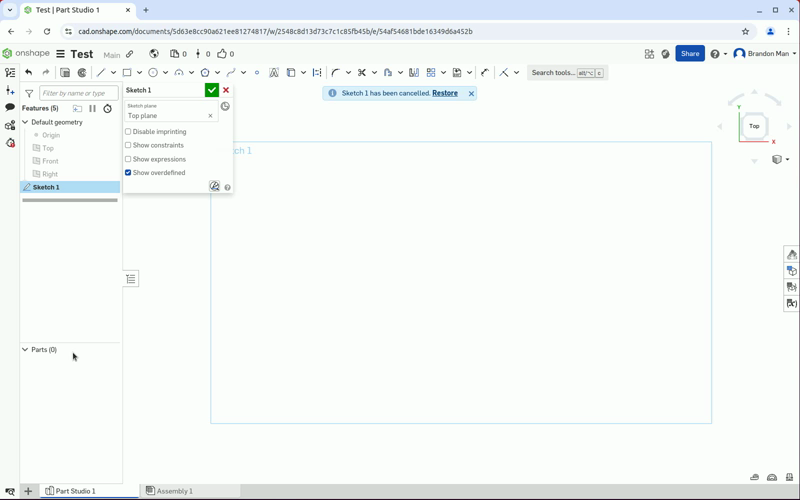
key(l)
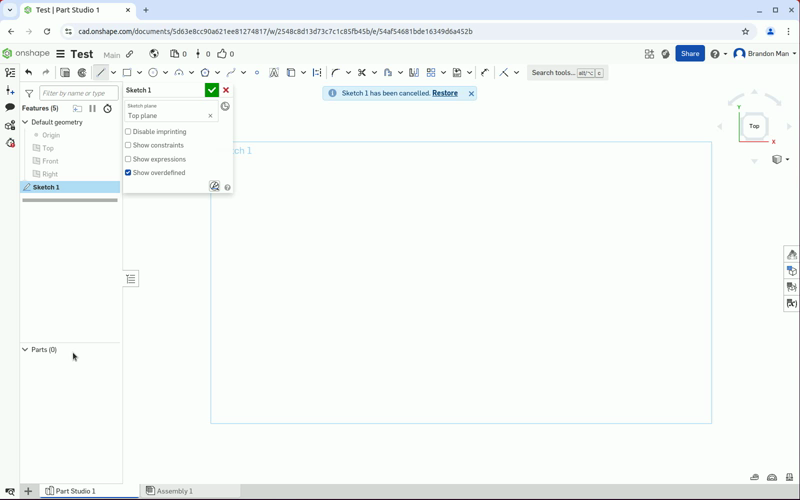
key_down(shift)
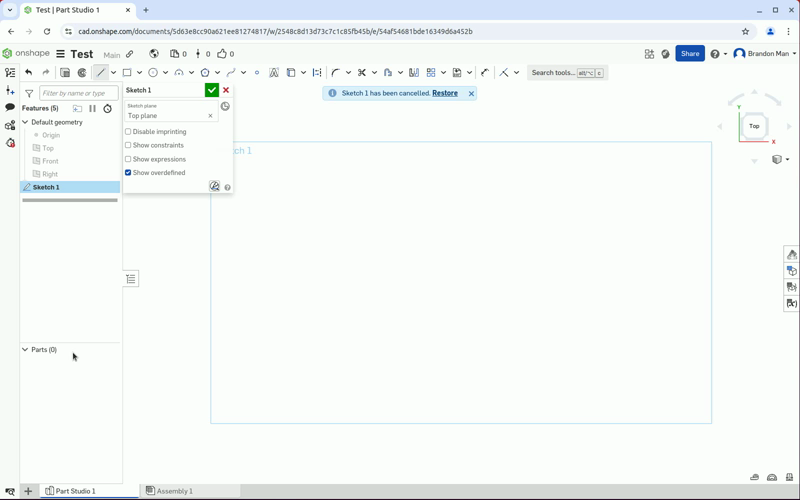
mouse_move(390, 374)
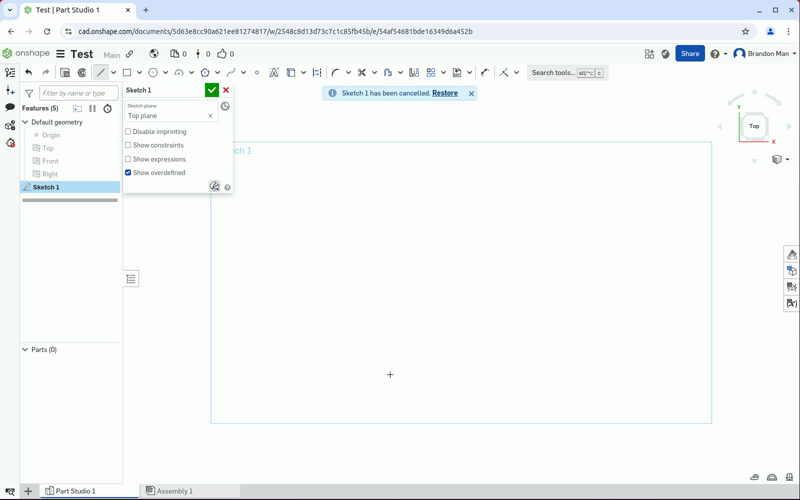
click(390, 374)
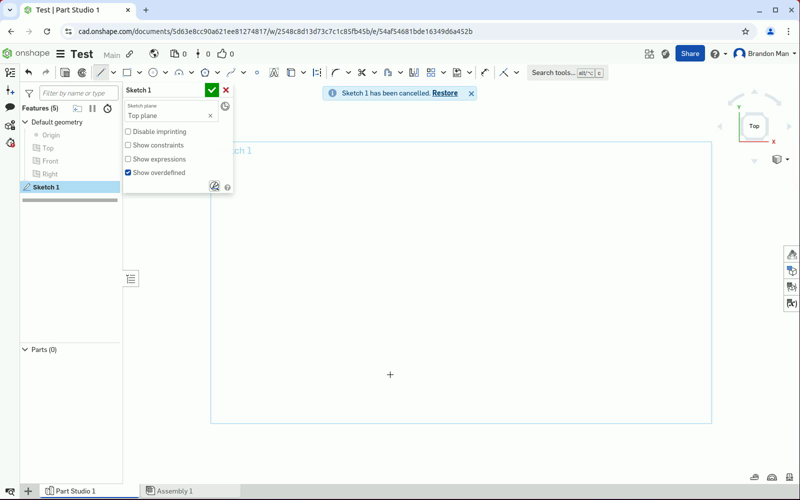
key_up(shift)
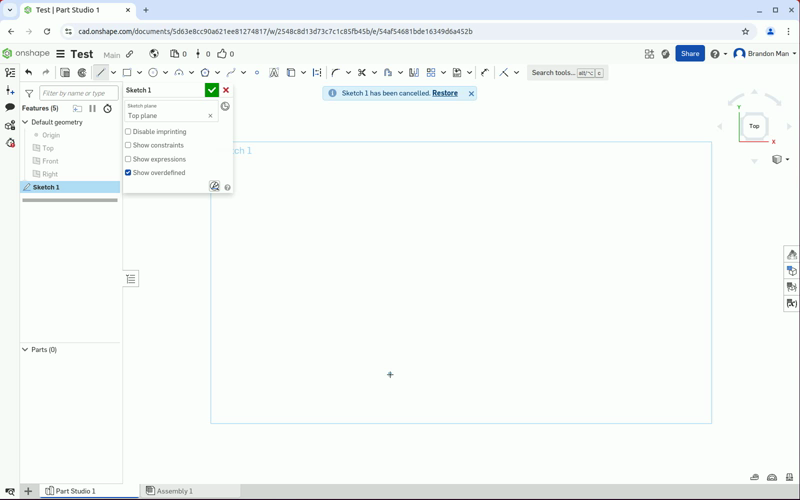
key_down(shift)
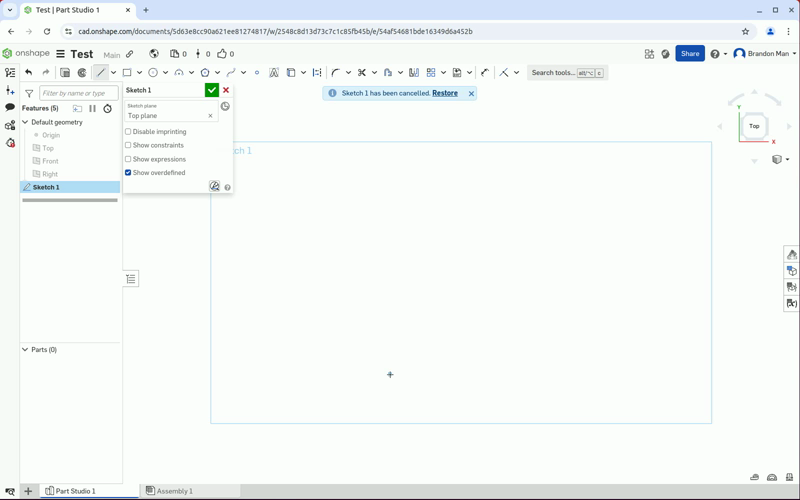
mouse_move(539, 374)
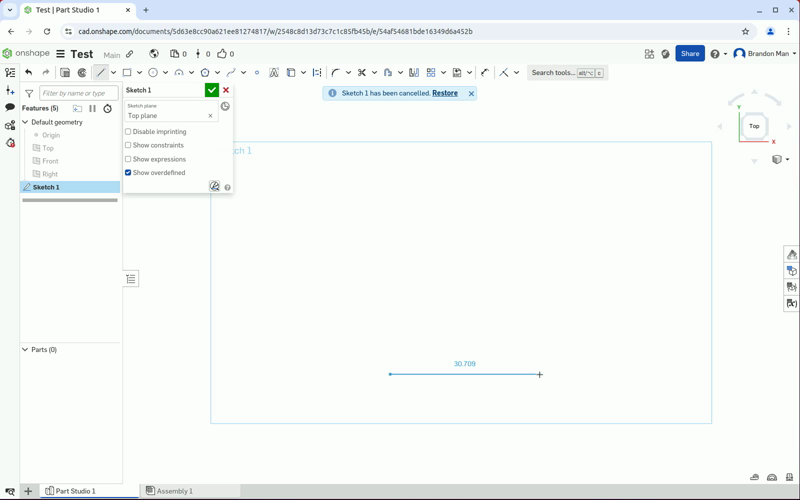
click(539, 374)
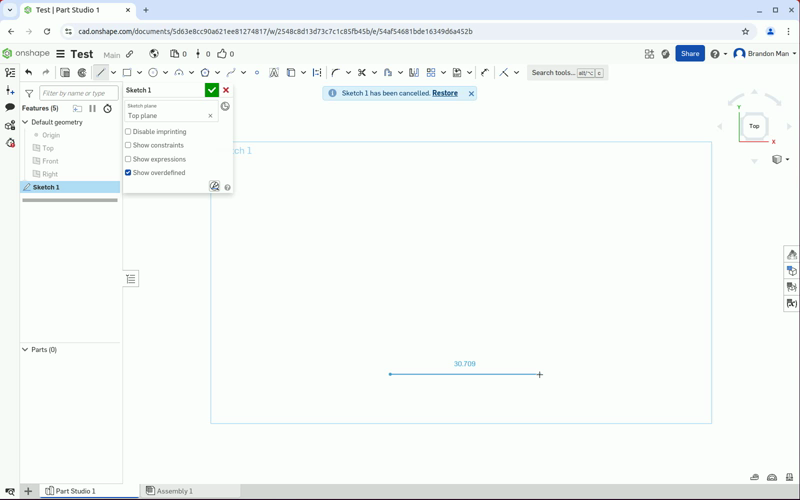
key_up(shift)
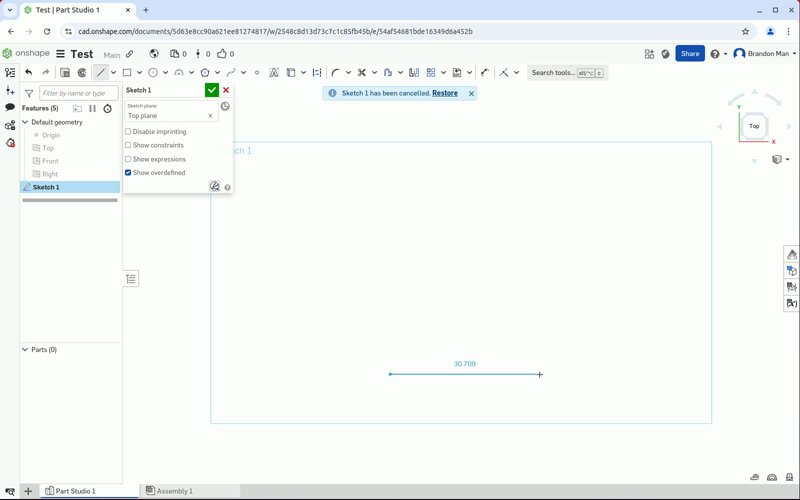
key_down(shift)
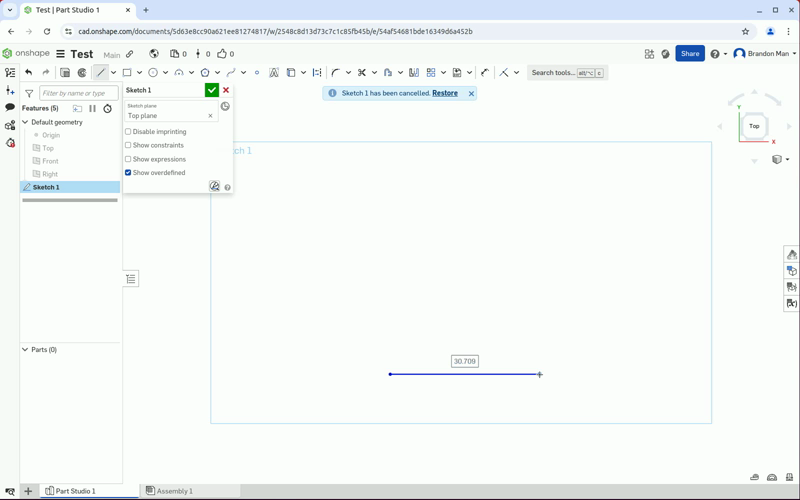
mouse_move(539, 187)
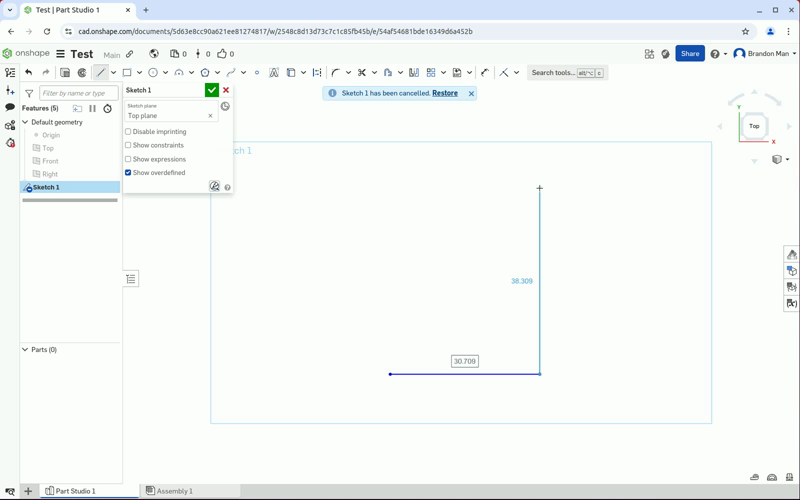
click(539, 187)
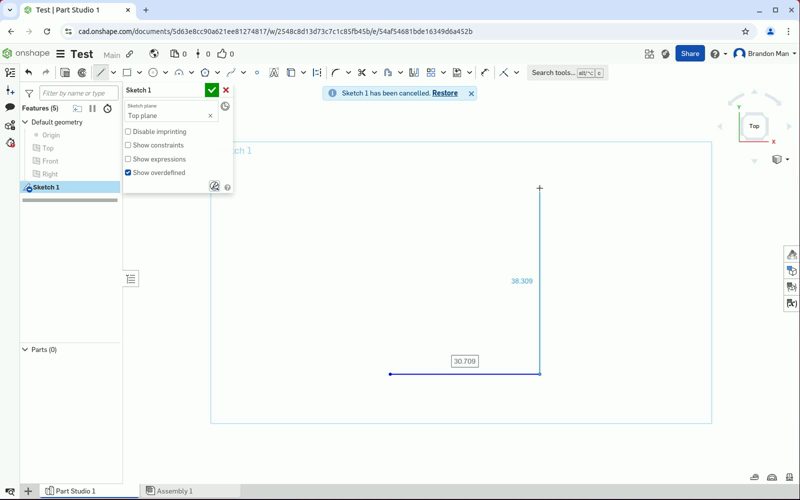
key_up(shift)
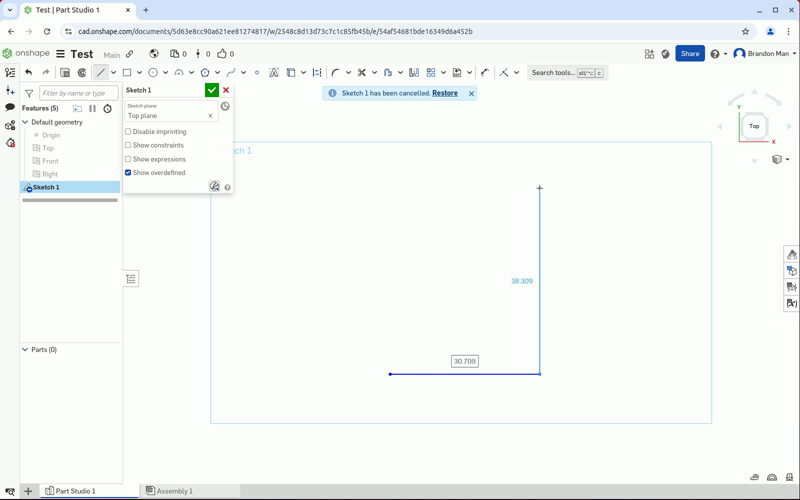
key_down(shift)
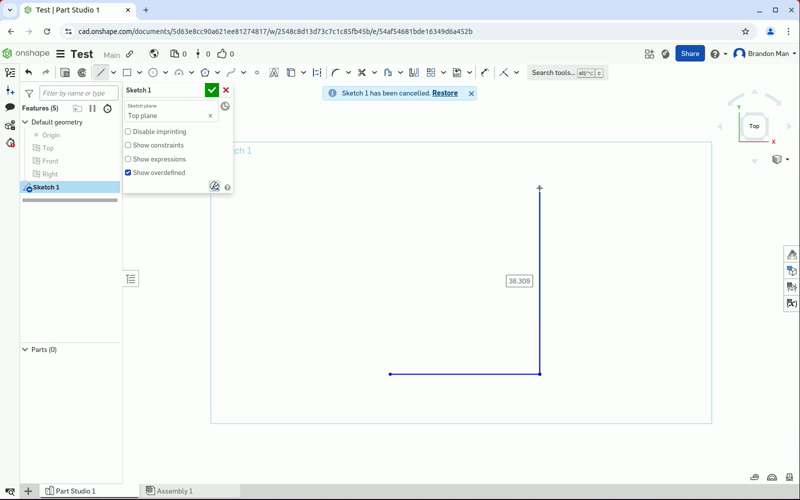
mouse_move(390, 187)
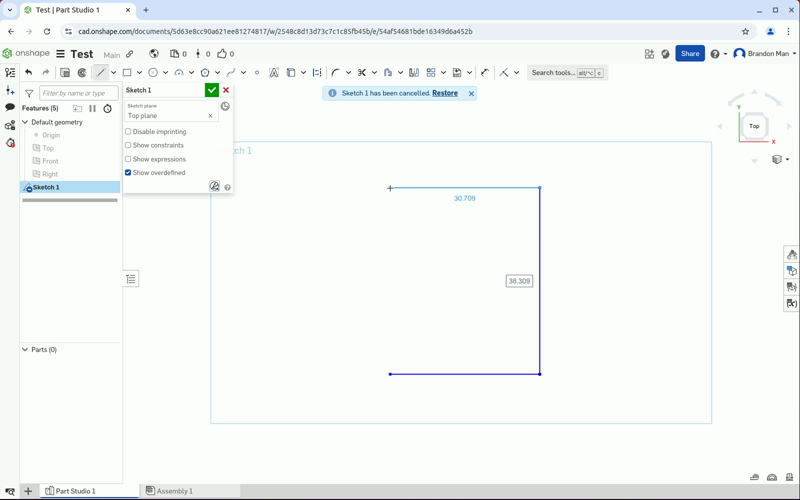
click(390, 187)
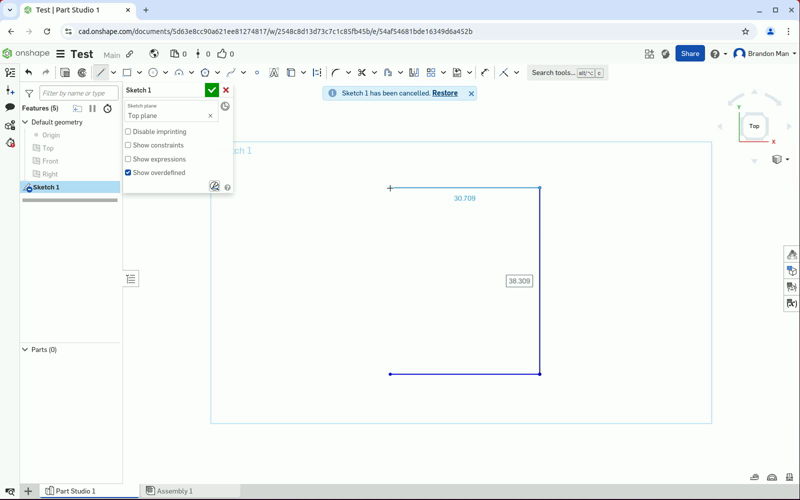
key_up(shift)
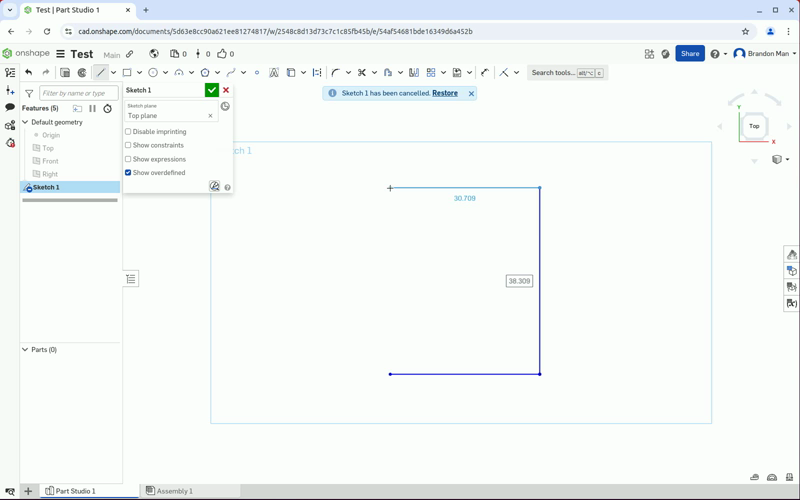
key_down(shift)
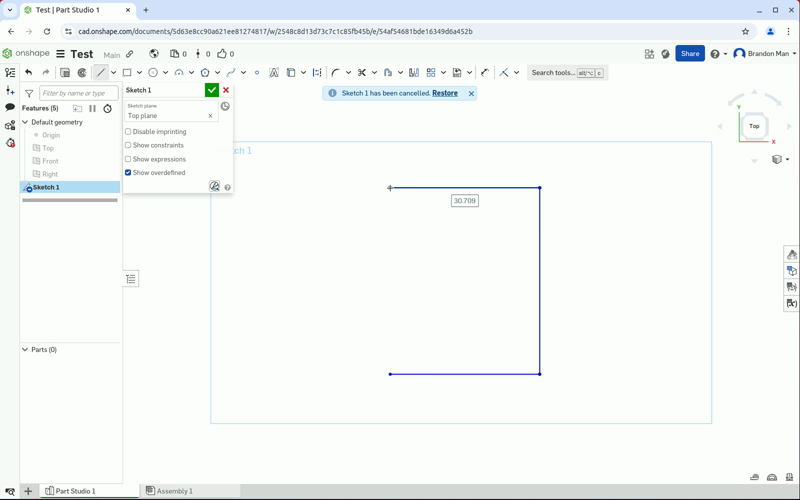
mouse_move(390, 374)
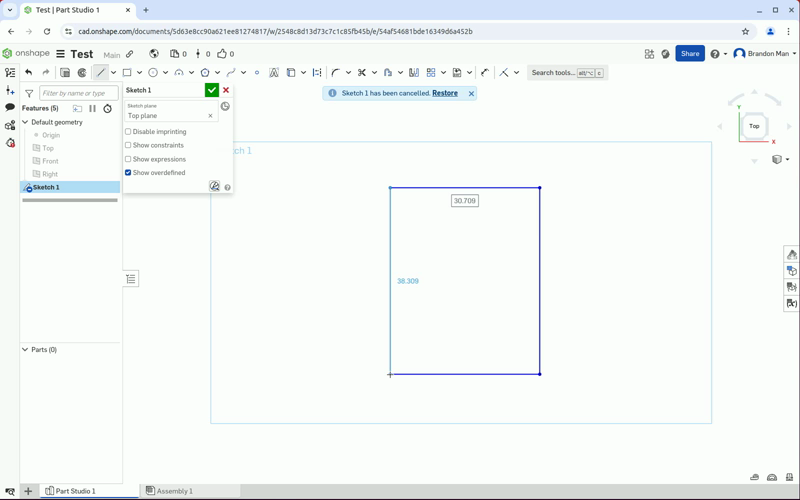
key_up(shift)
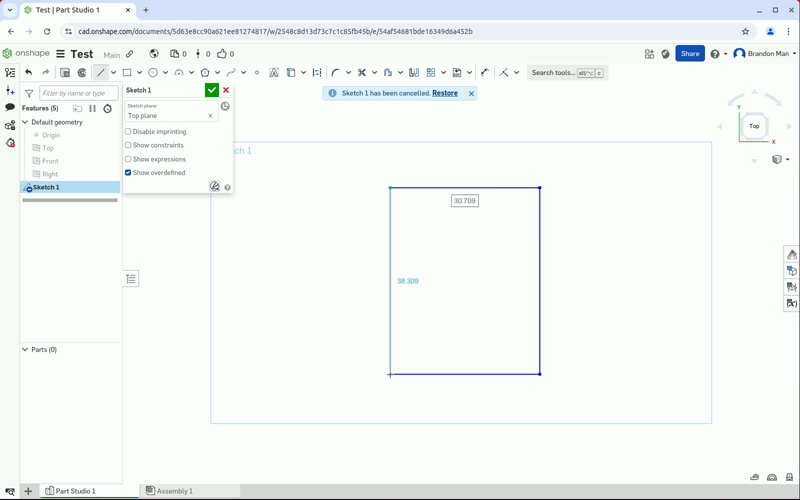
click(390, 374)
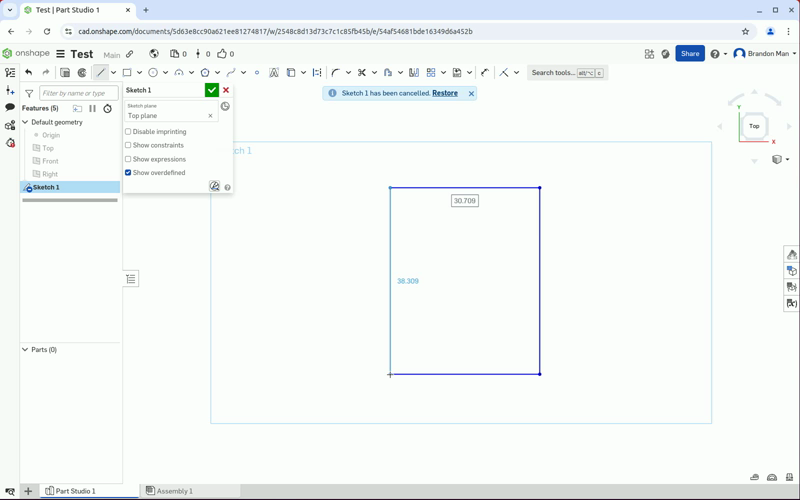
key(esc)
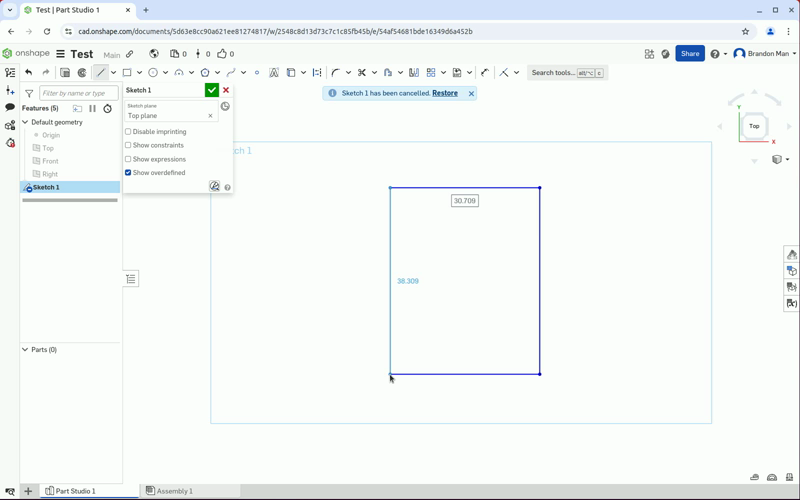
mouse_move(431, 256)
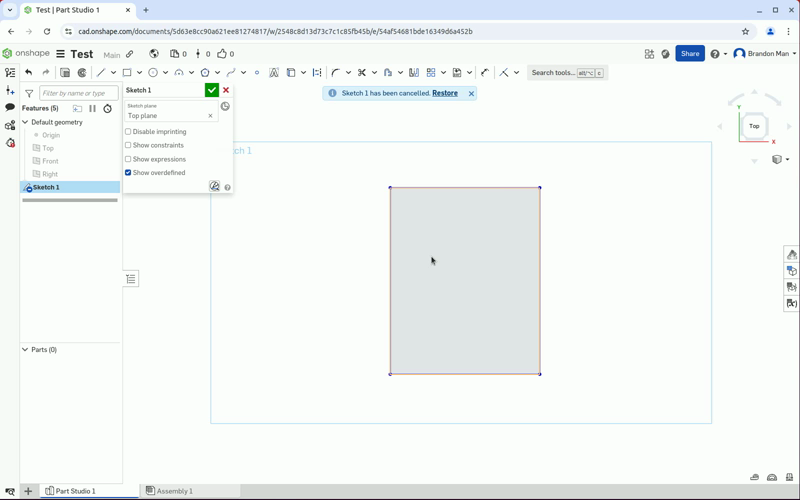
click(431, 256)
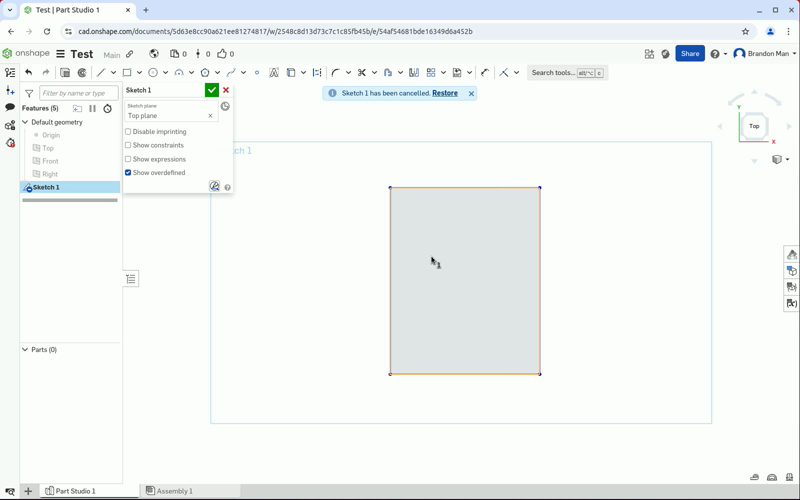
mouse_move(73, 352)
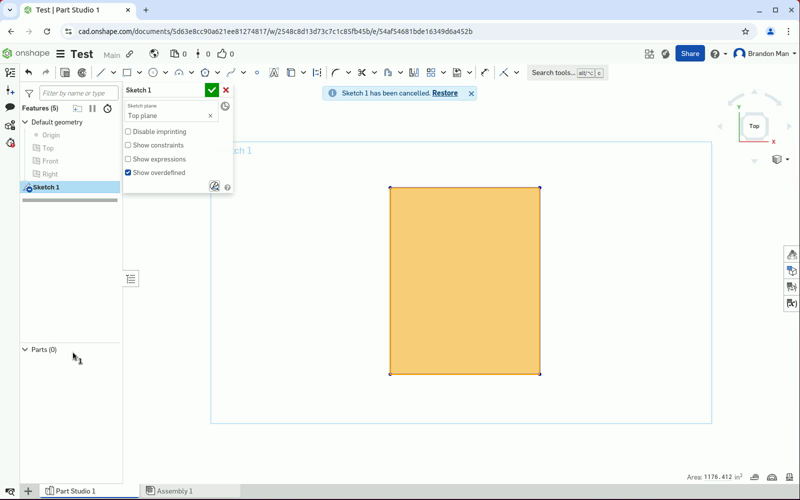
key(shift+y)
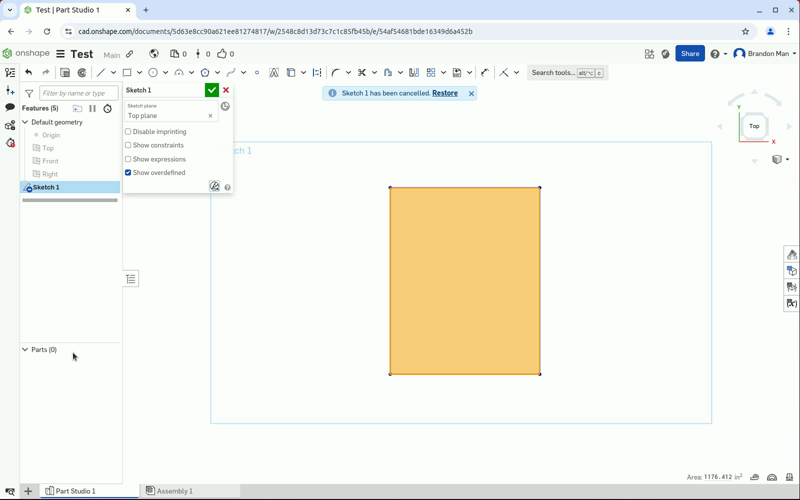
key(shift+e)
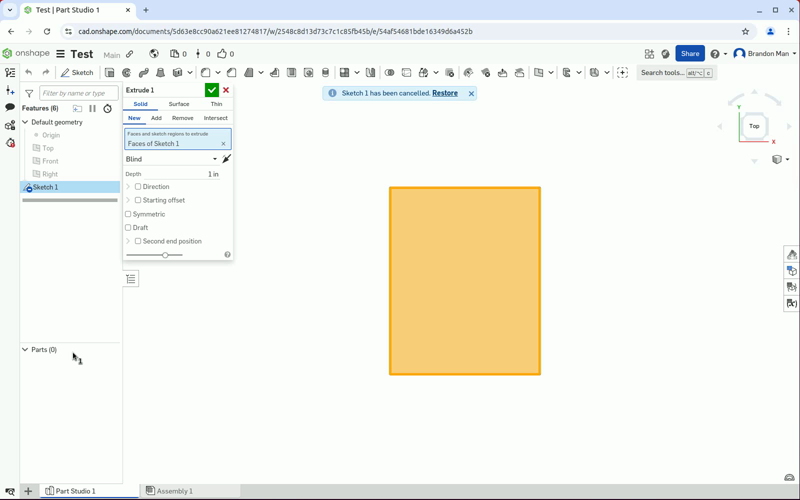
mouse_move(143, 106)
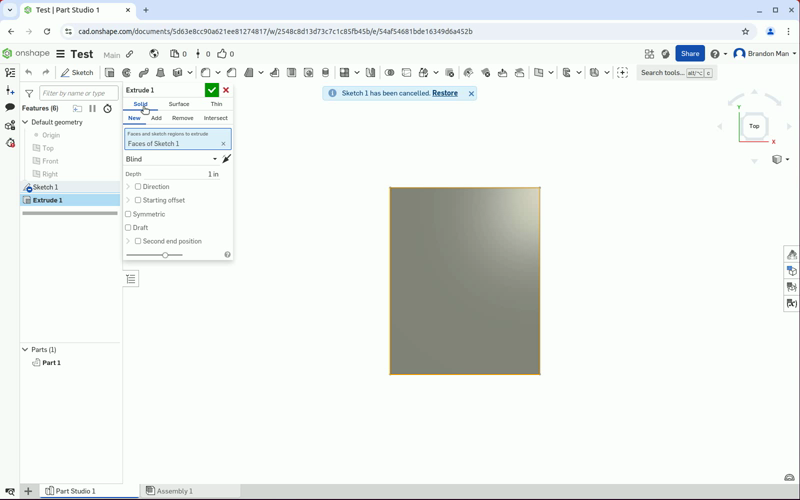
click(143, 106)
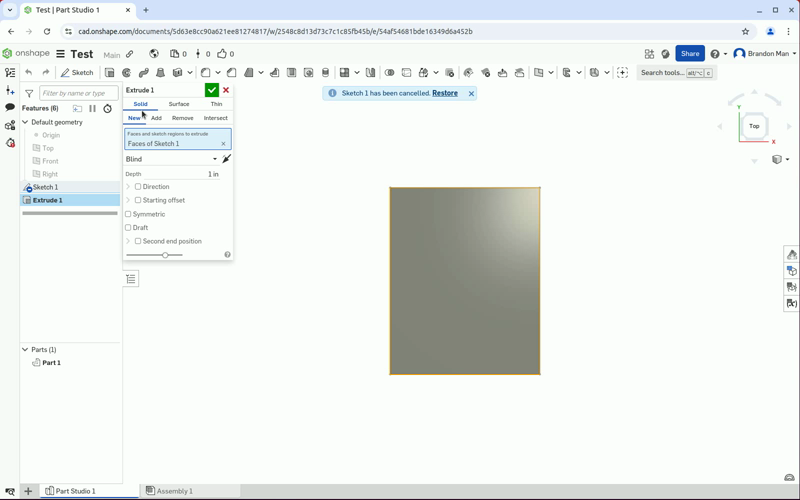
mouse_move(137, 120)
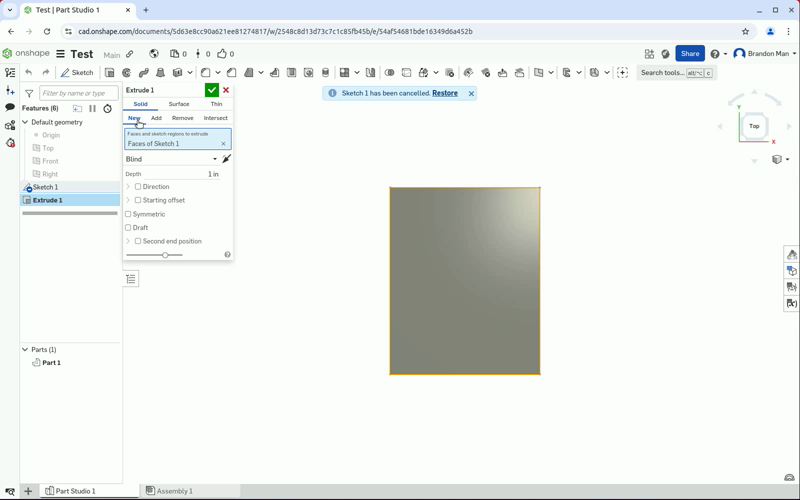
click(137, 120)
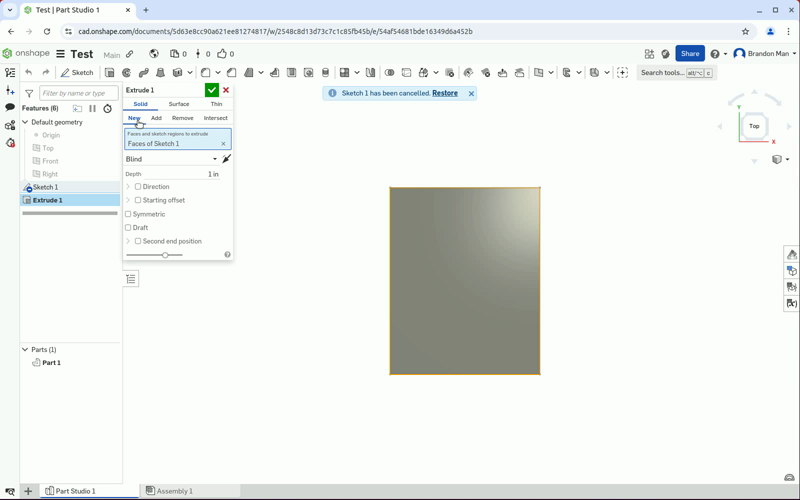
key(tab, 4)
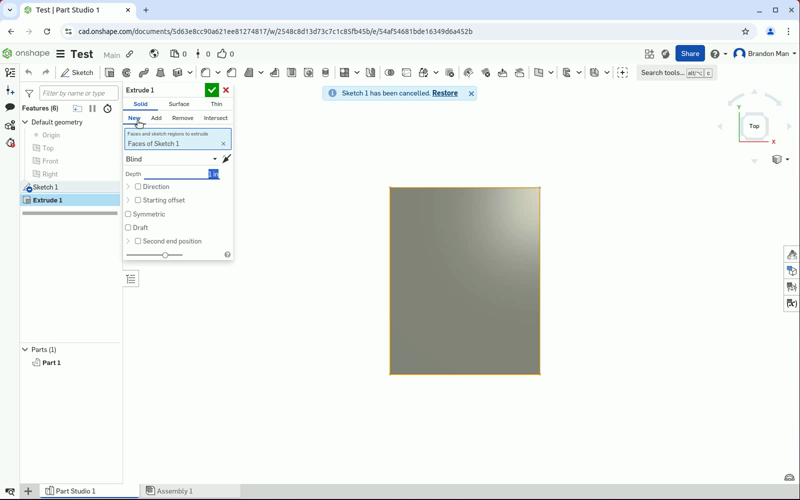
text(7.703)
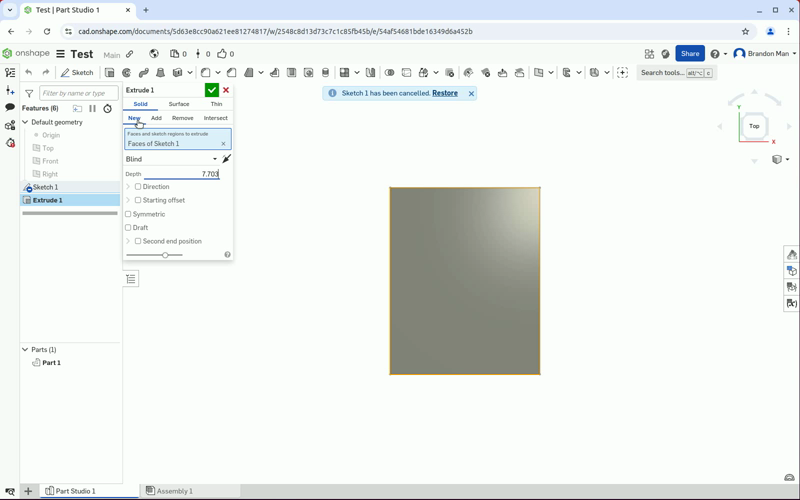
key(enter)
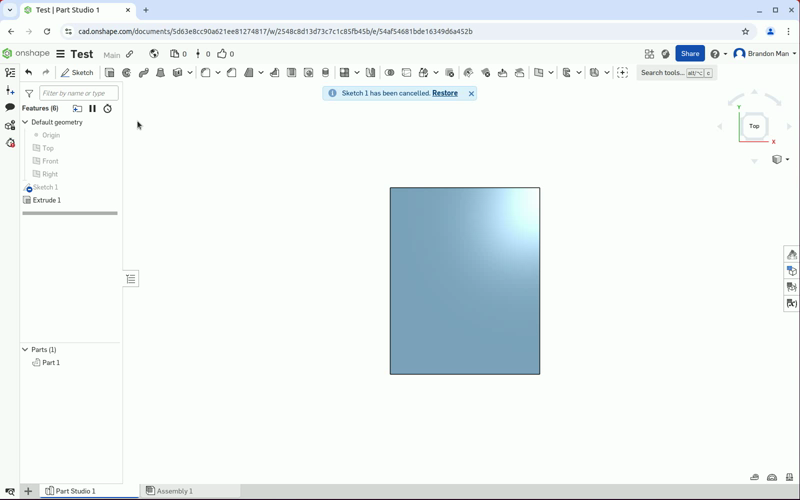
key(shift+h)
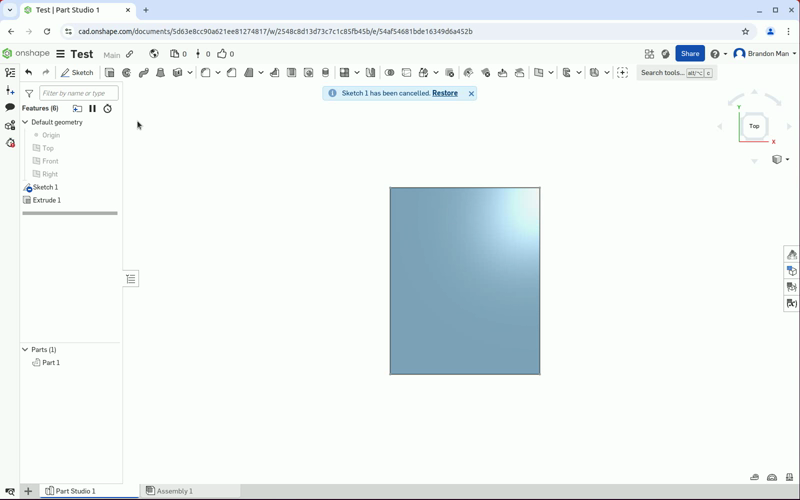
key(shift+h)
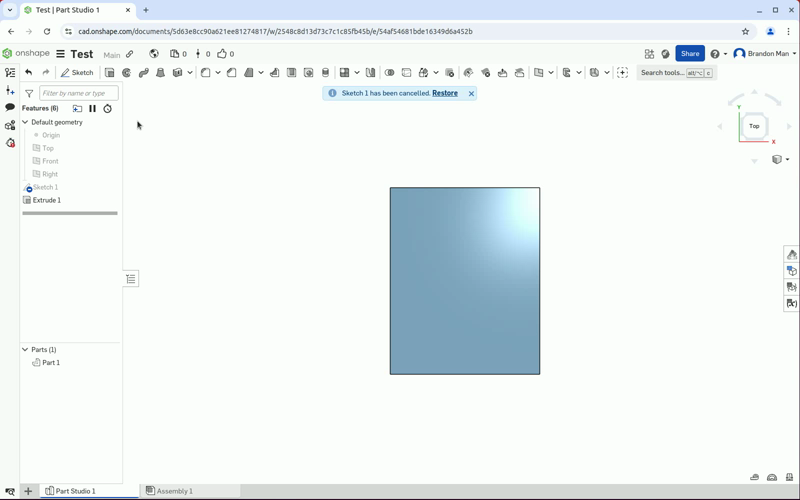
mouse_move(73, 189)
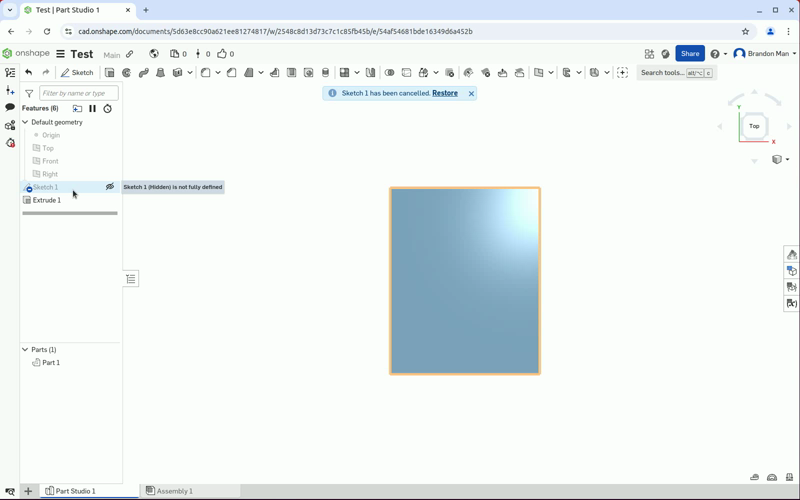
click(73, 189)
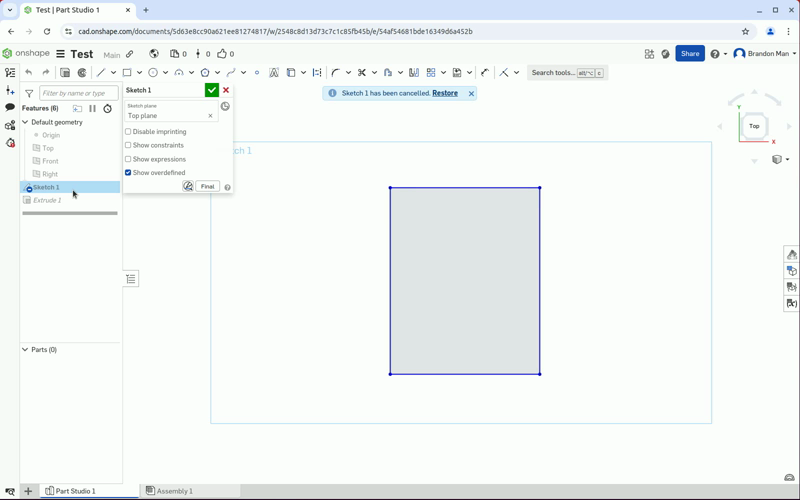
mouse_move(229, 92)
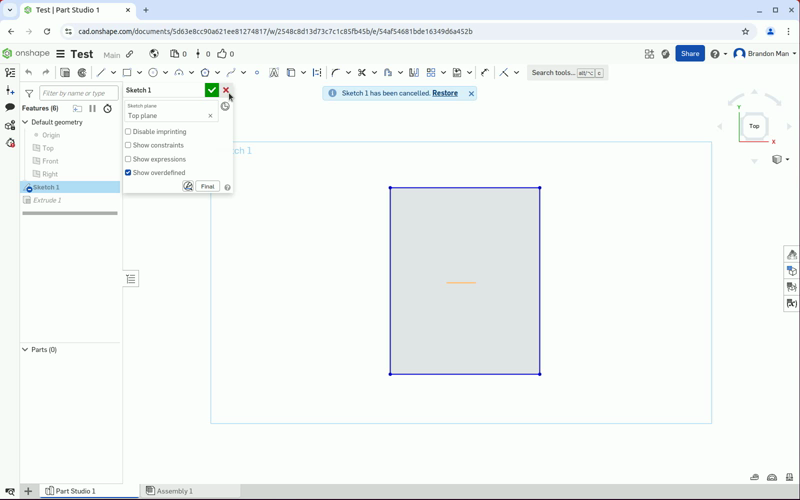
click(229, 92)
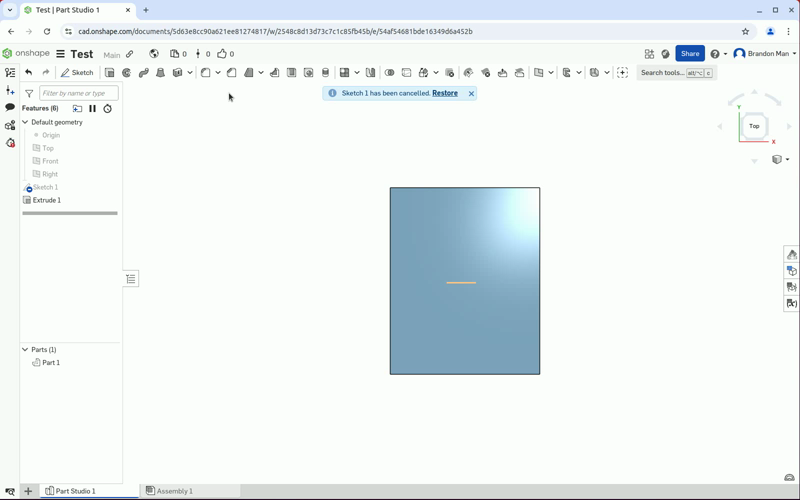
mouse_move(541, 75)
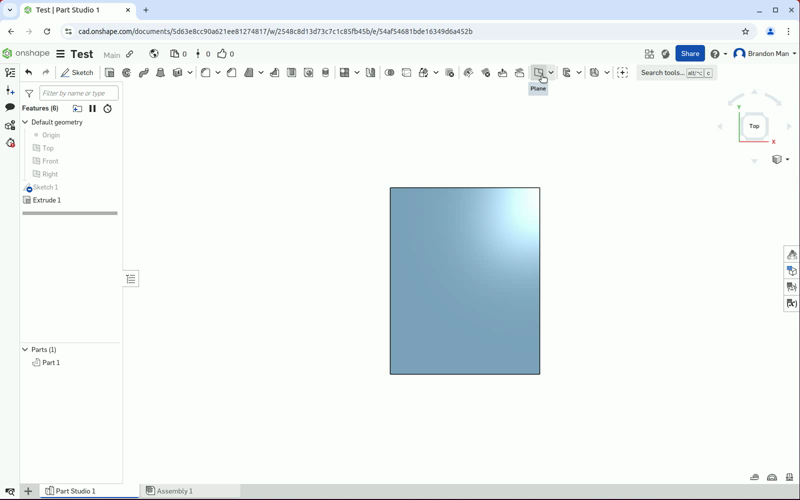
click(541, 75)
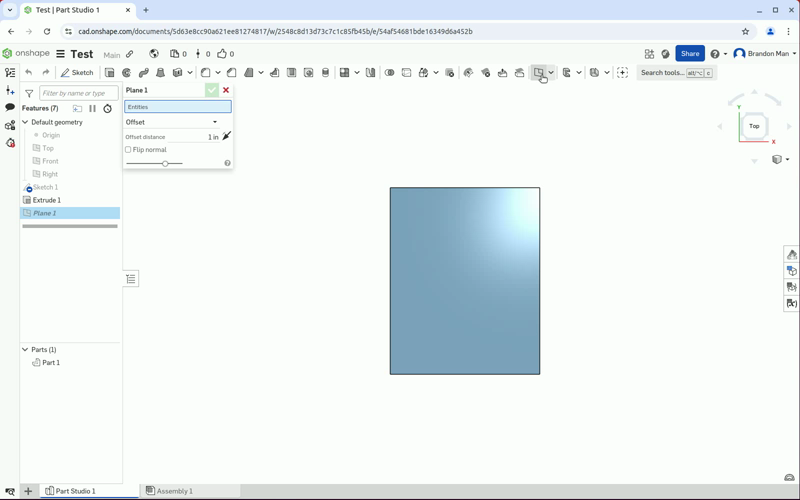
mouse_move(73, 150)
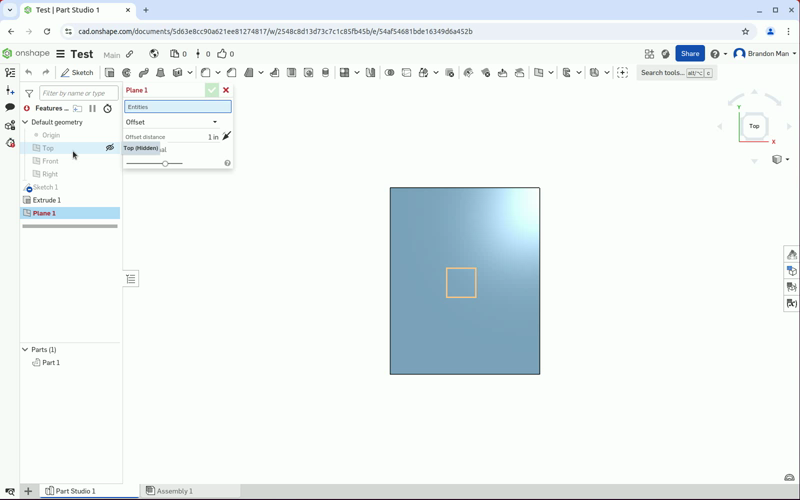
click(73, 150)
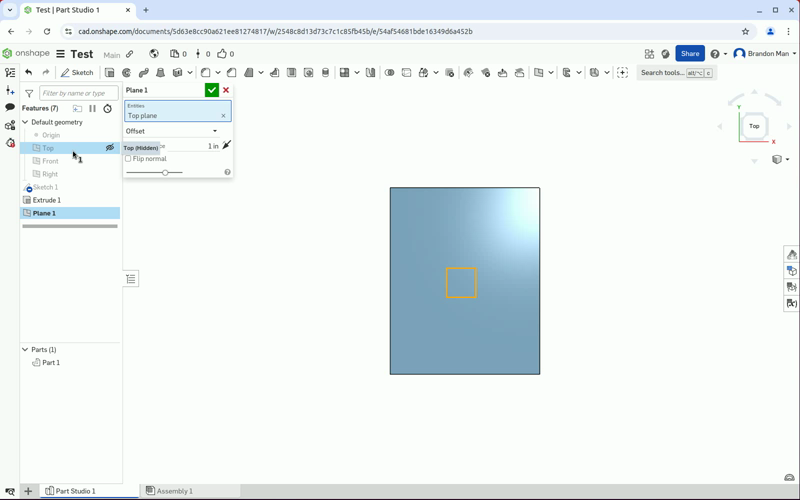
key(tab, 2)
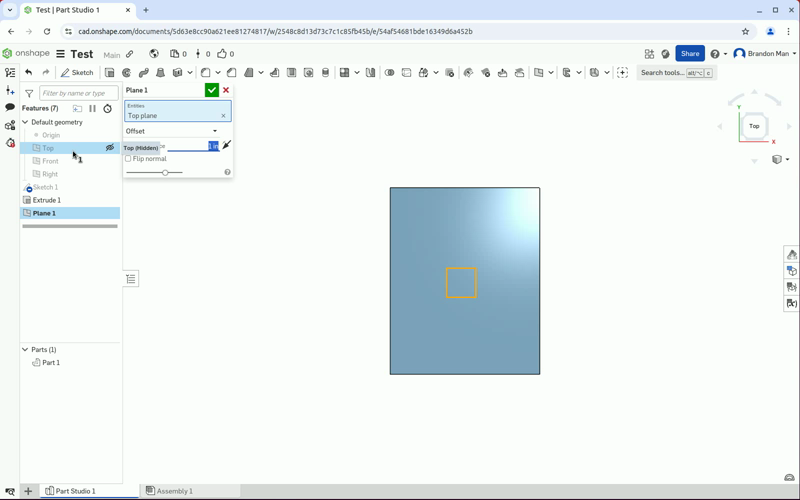
text(7.703)
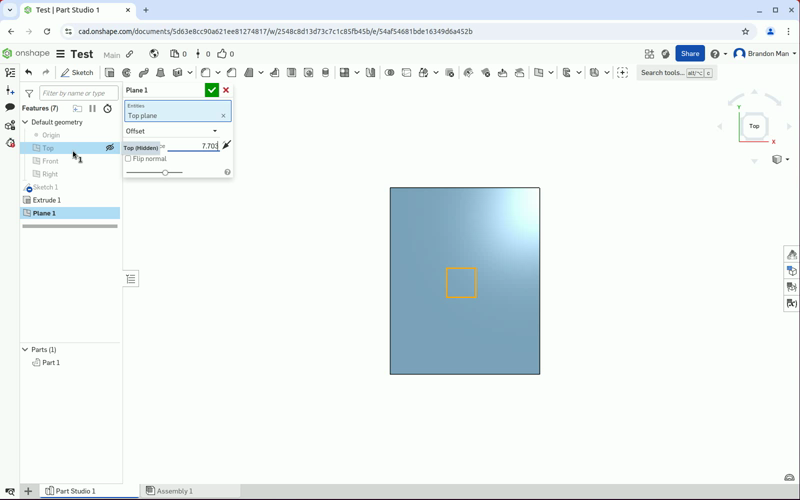
key(enter, 2)
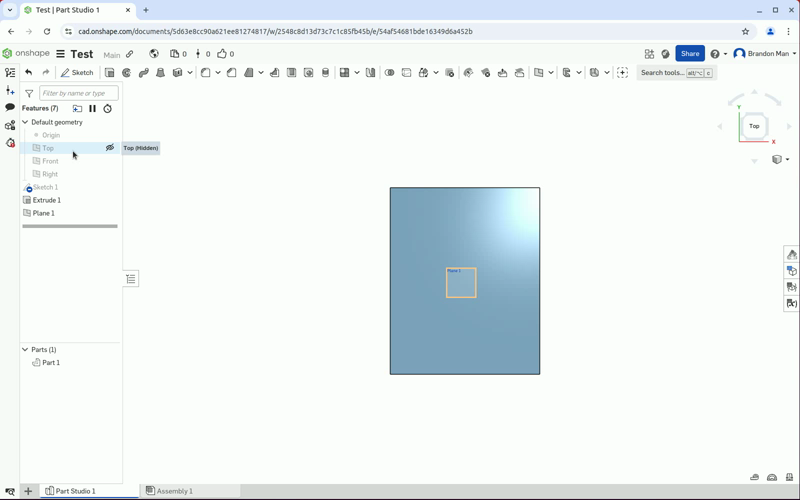
key(shift+s)
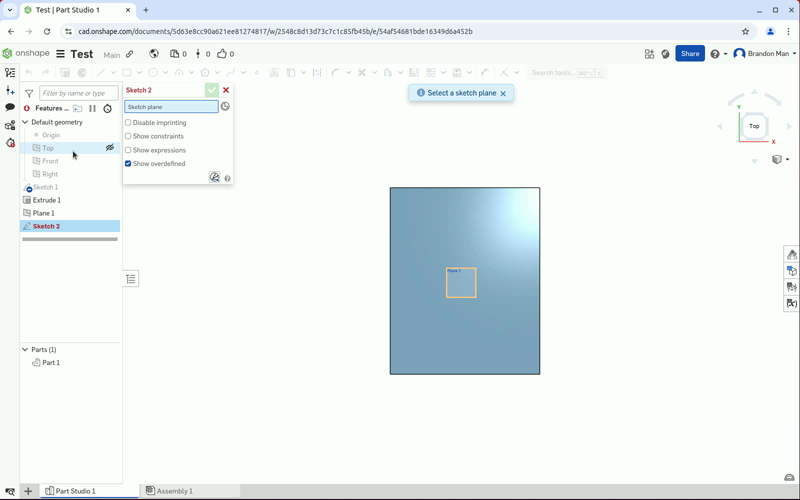
mouse_move(73, 215)
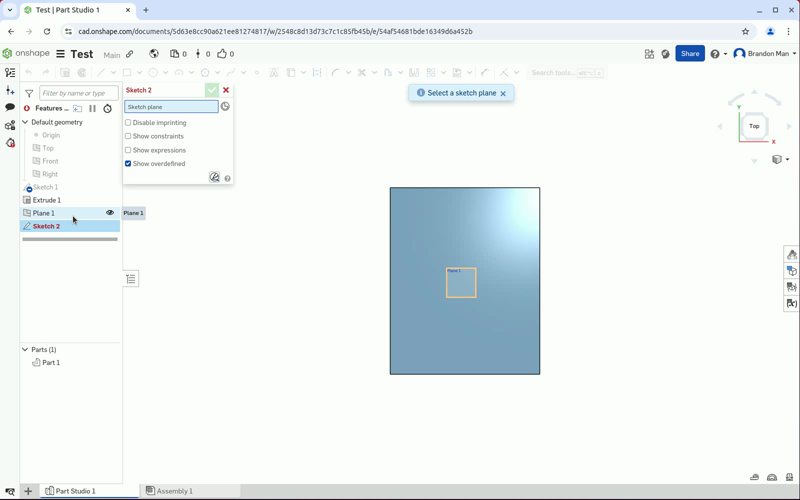
click(73, 215)
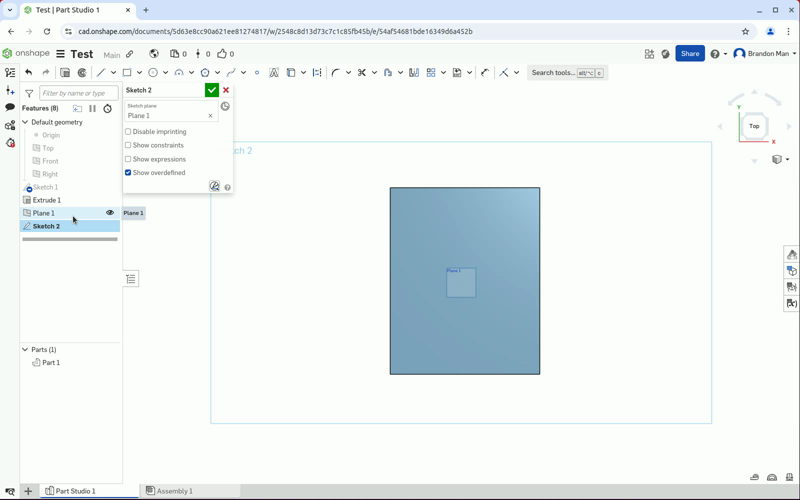
mouse_move(73, 352)
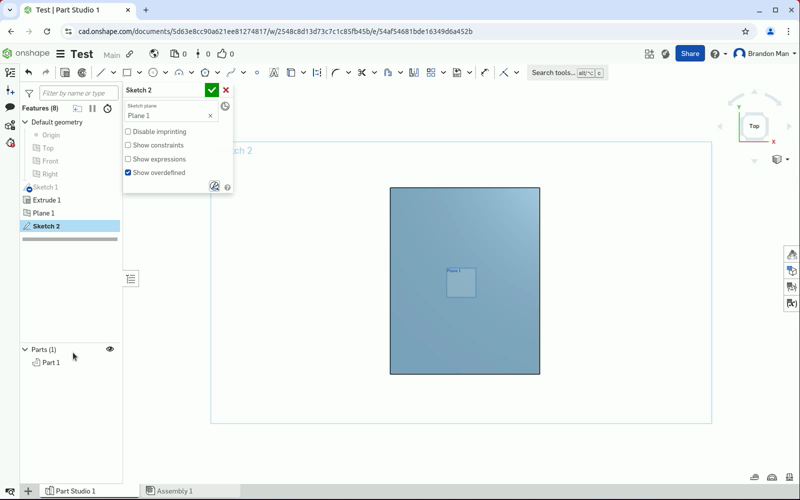
key(y)
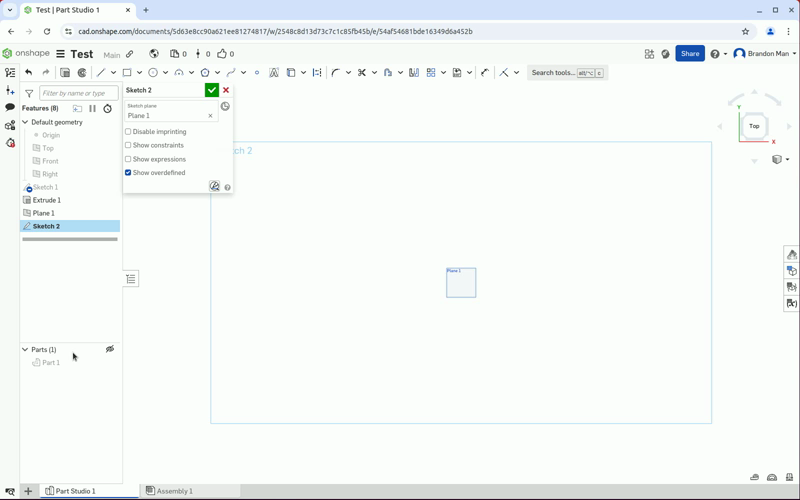
key(l)
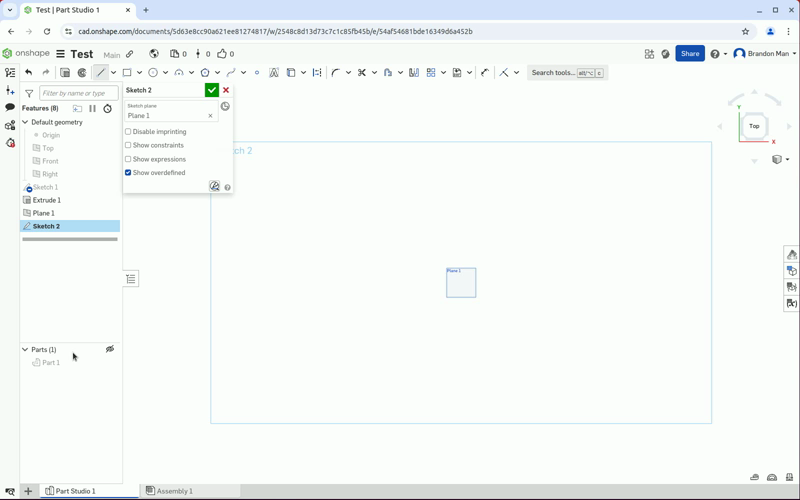
key_down(shift)
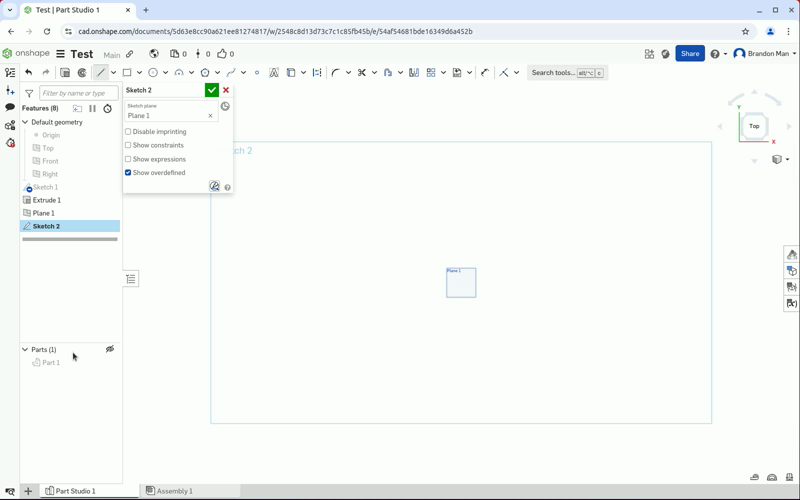
mouse_move(390, 243)
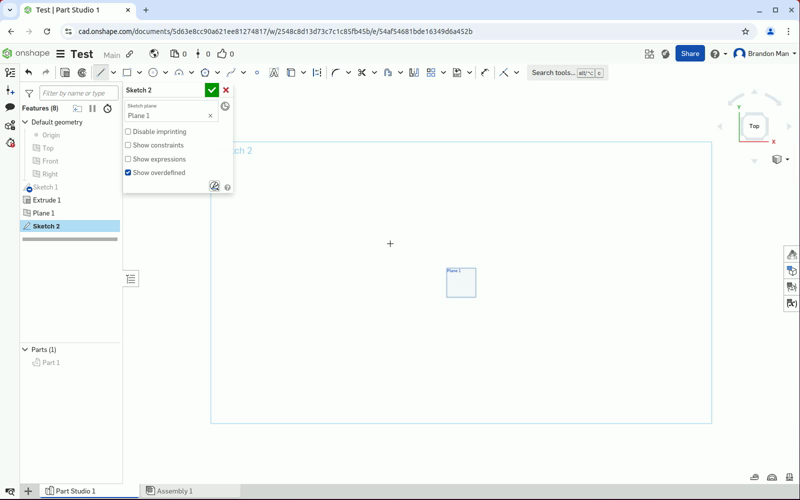
click(390, 243)
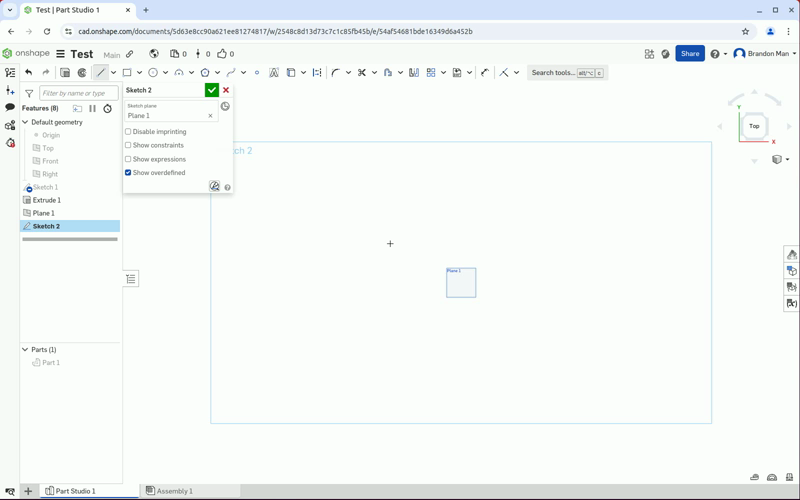
key_up(shift)
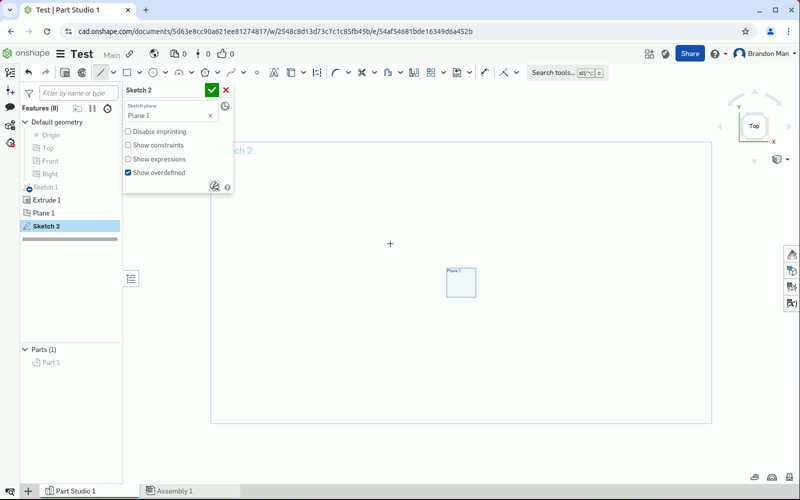
key_down(shift)
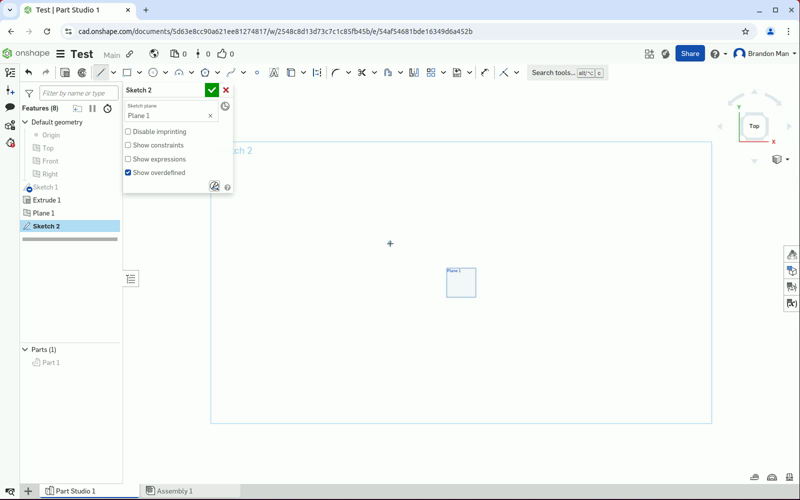
mouse_move(420, 243)
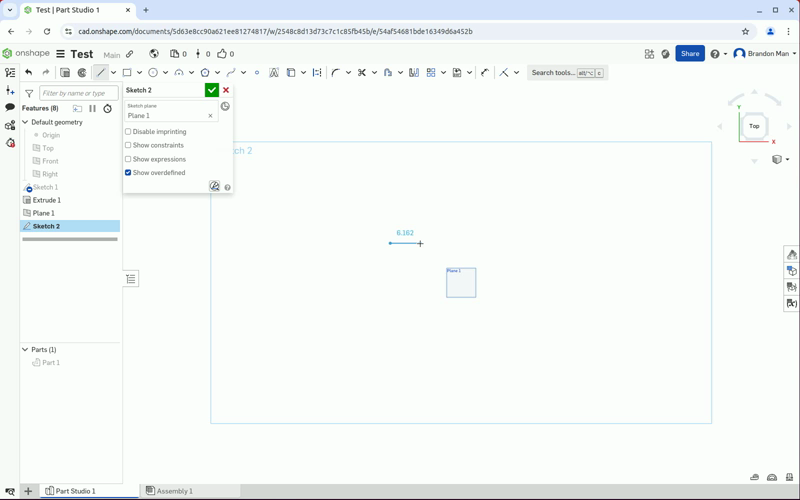
mouse_move(428, 243)
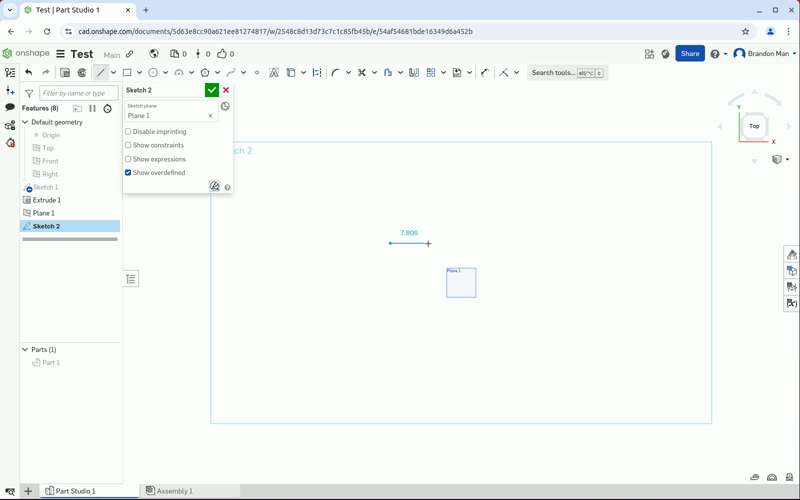
click(428, 243)
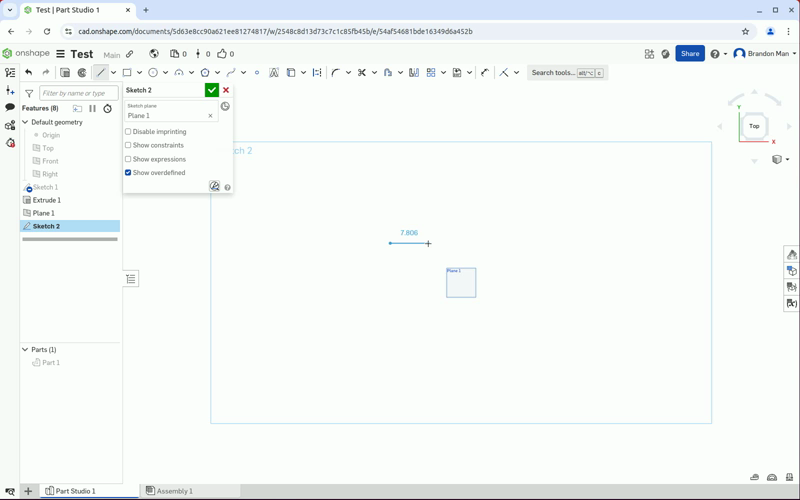
key_up(shift)
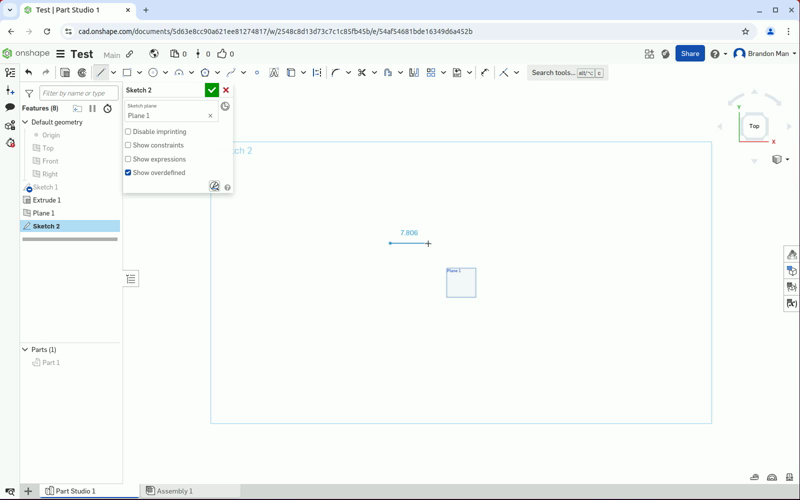
key_down(shift)
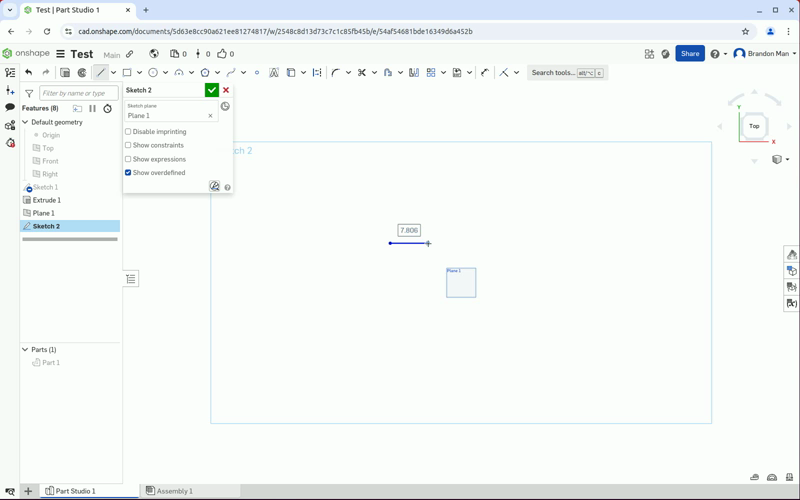
mouse_move(502, 243)
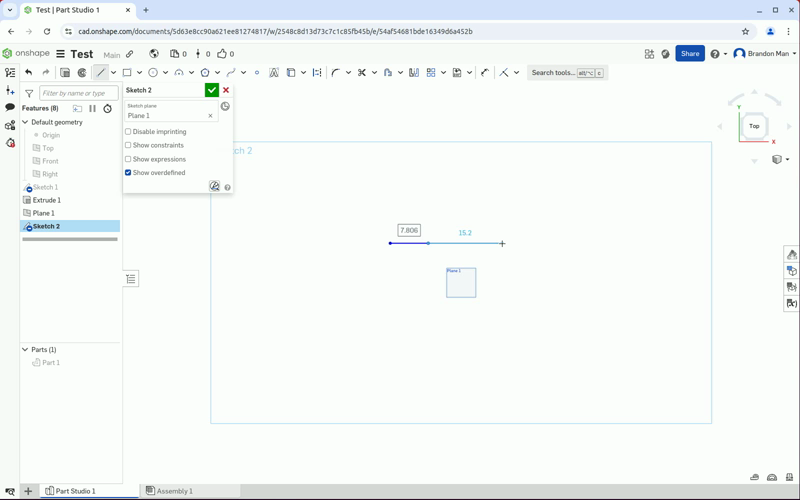
click(502, 243)
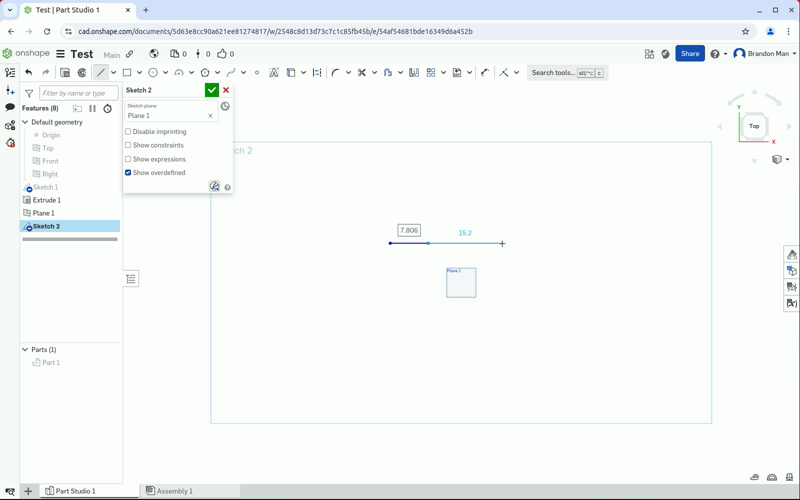
key_up(shift)
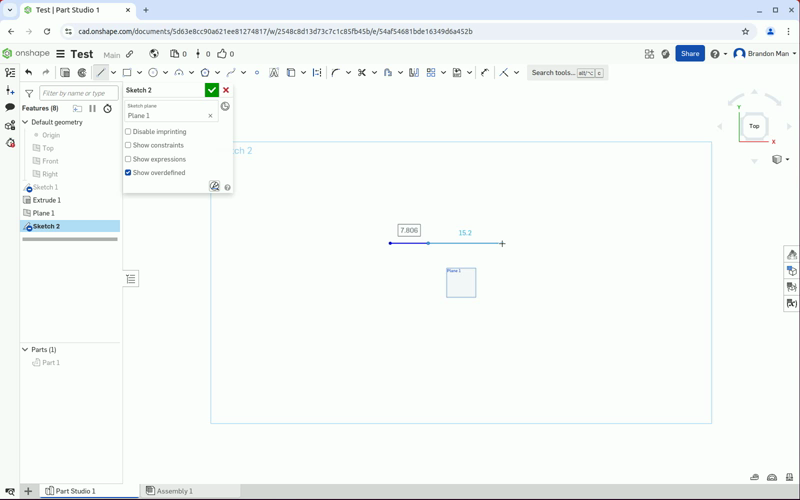
key_down(shift)
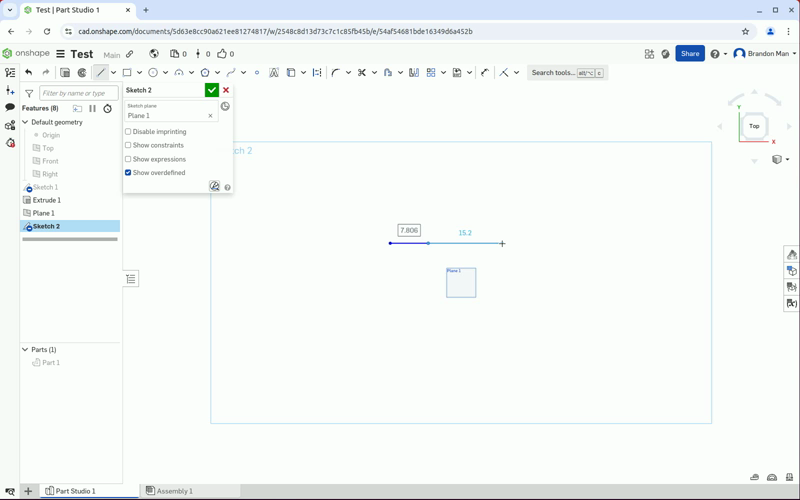
mouse_move(532, 243)
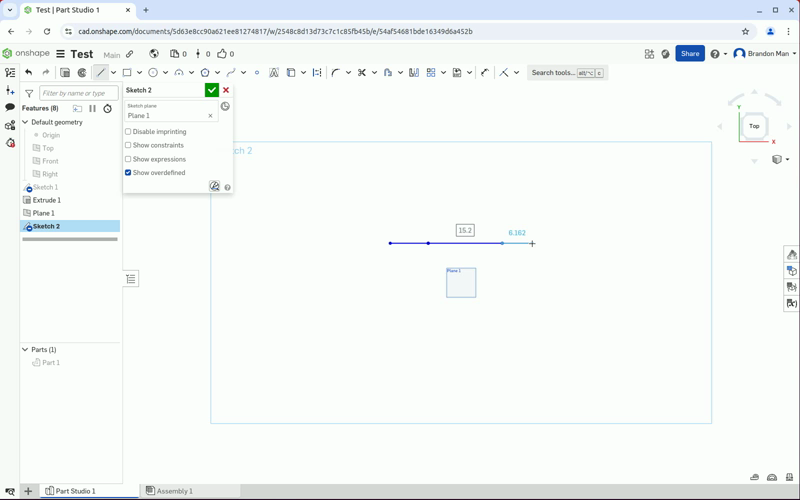
mouse_move(540, 243)
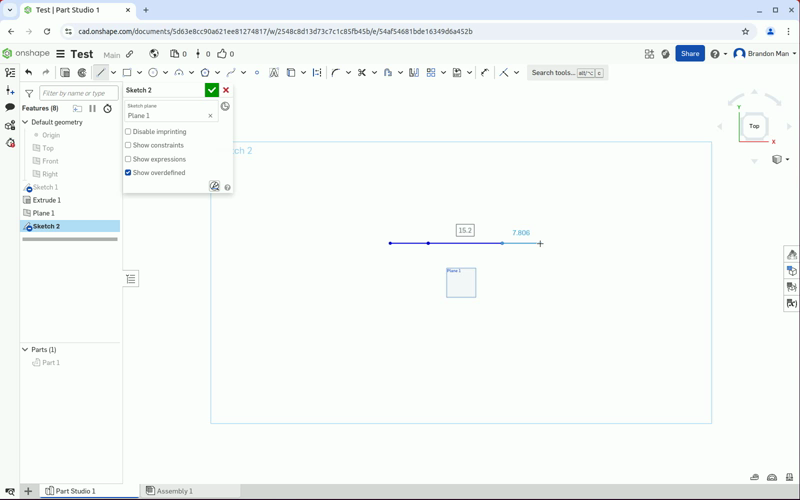
click(540, 243)
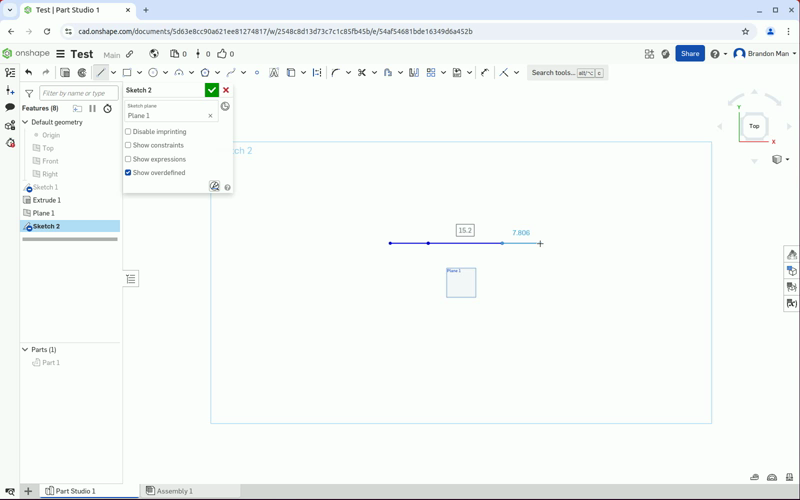
key_up(shift)
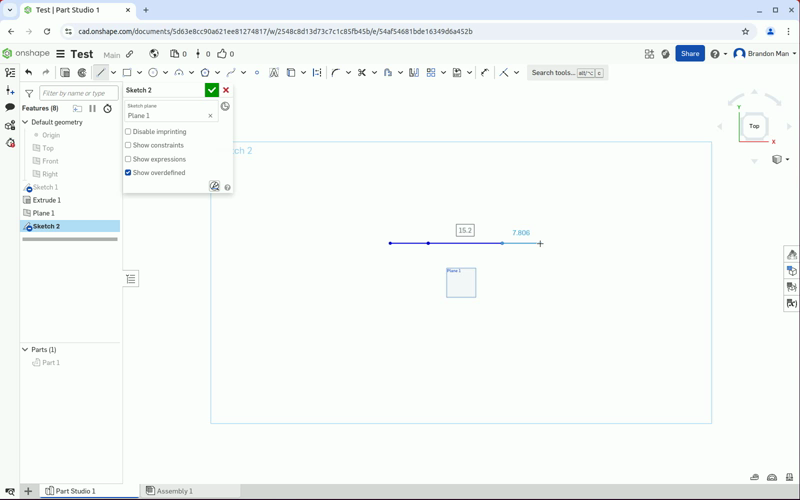
key_down(shift)
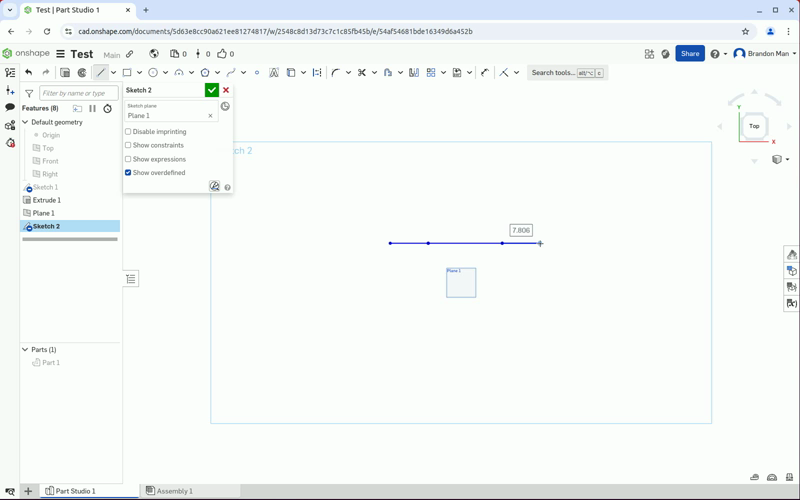
mouse_move(570, 243)
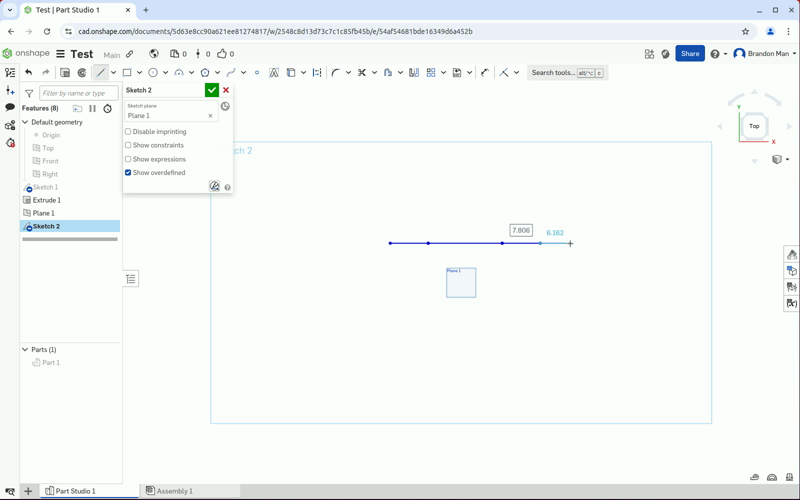
mouse_move(540, 186)
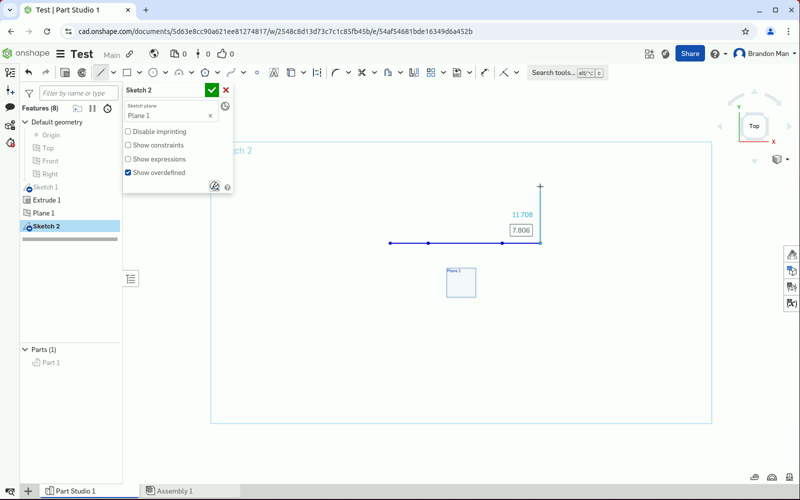
click(540, 186)
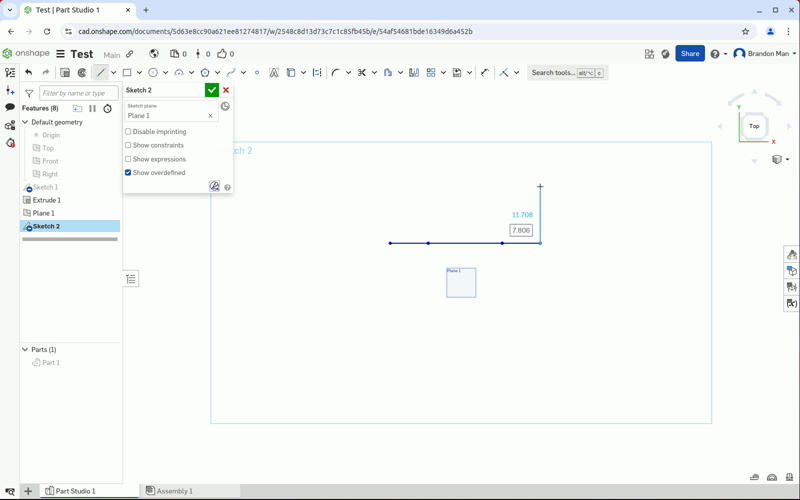
key_up(shift)
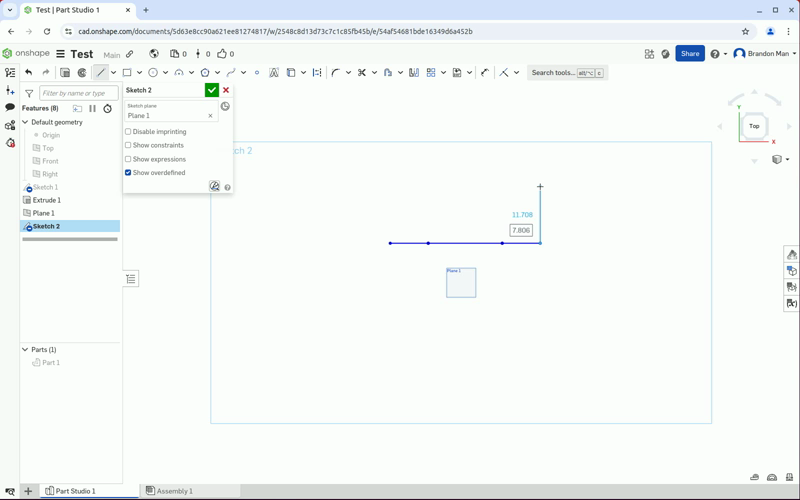
key_down(shift)
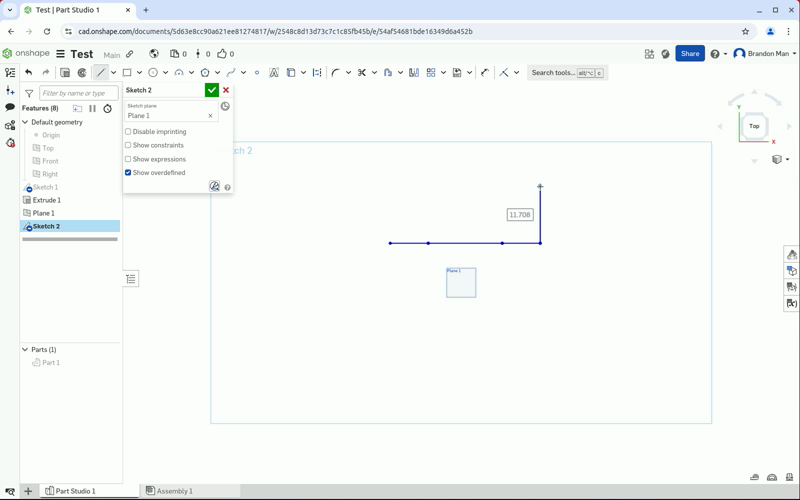
mouse_move(390, 186)
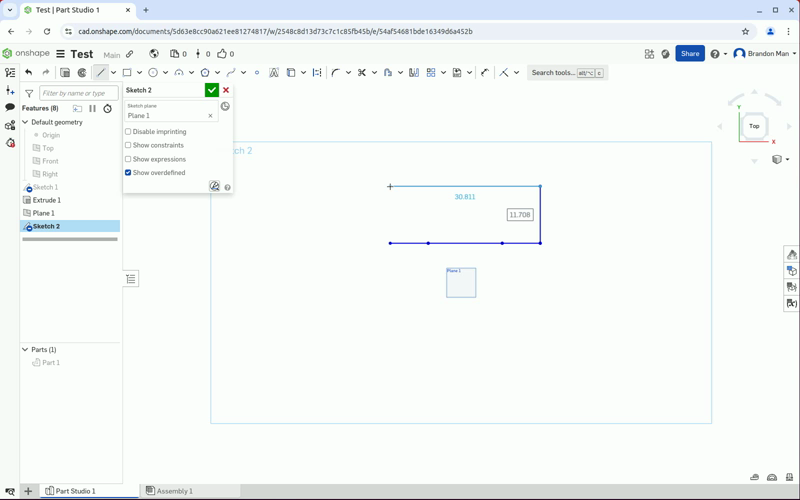
click(390, 186)
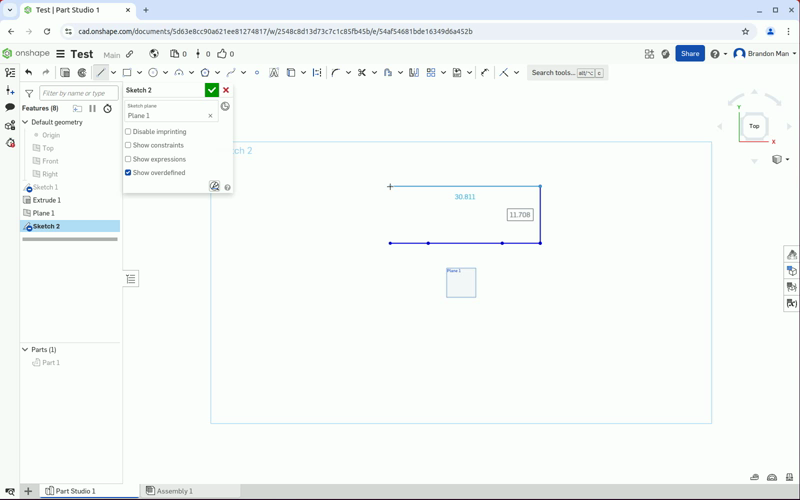
key_up(shift)
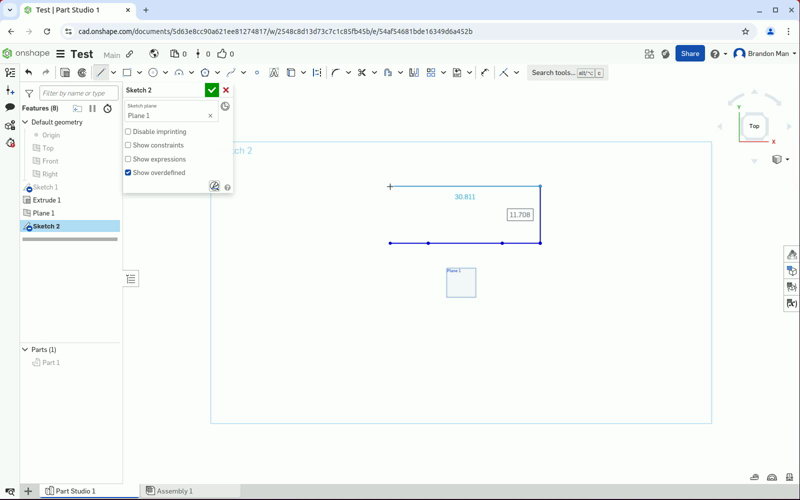
mouse_move(420, 186)
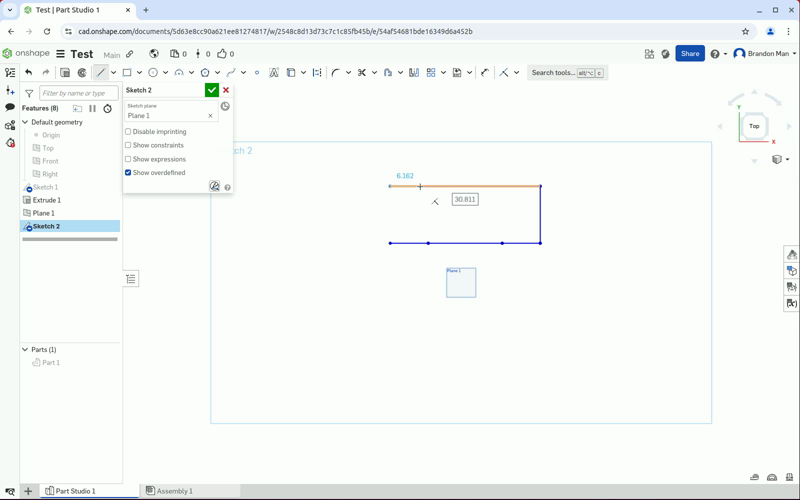
key_down(shift)
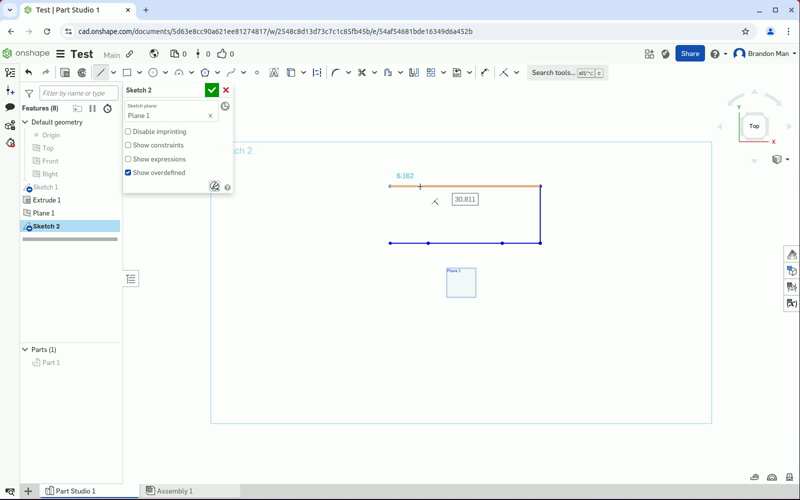
mouse_move(390, 243)
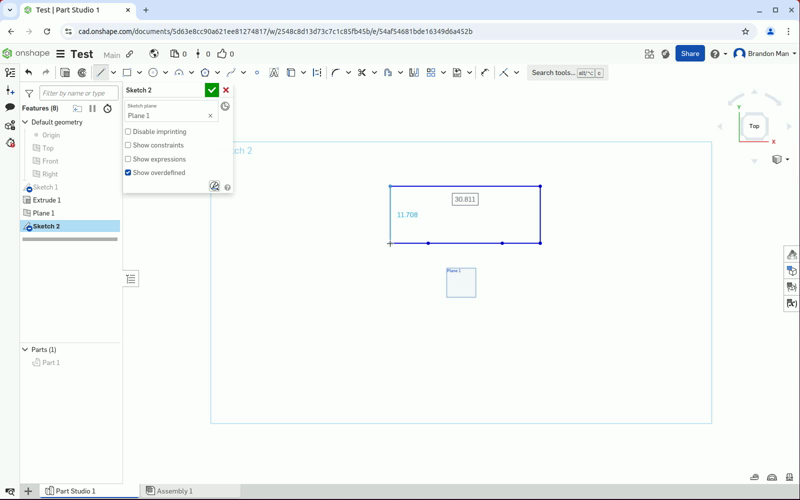
key_up(shift)
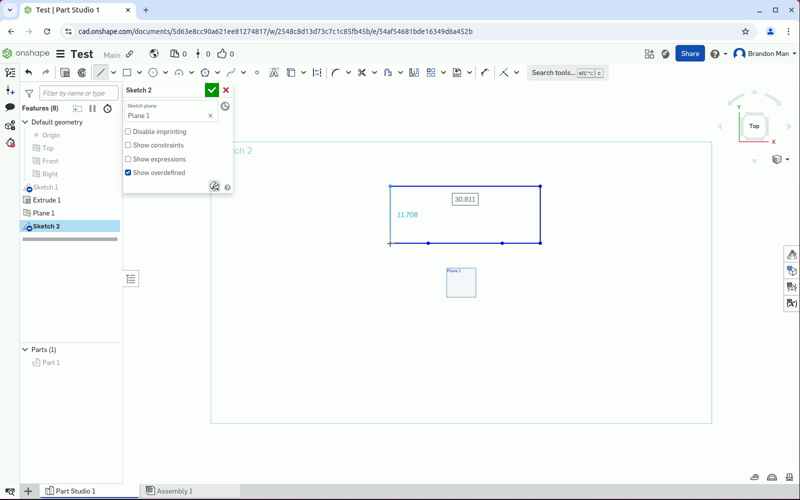
click(390, 243)
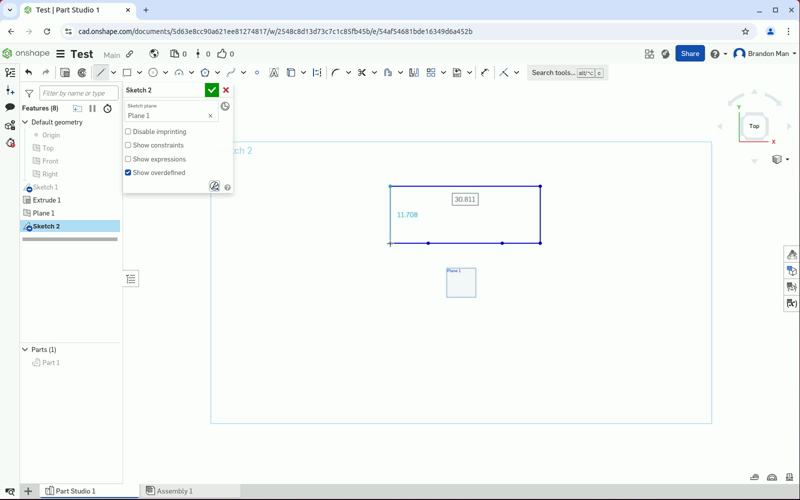
key(esc)
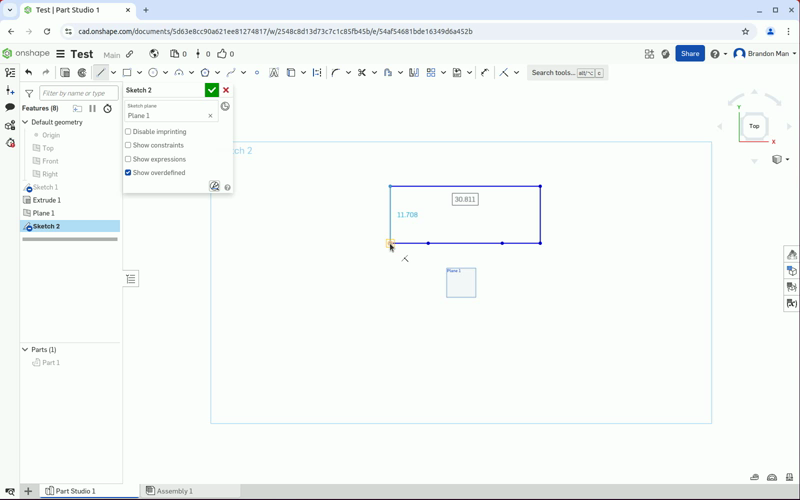
mouse_move(497, 198)
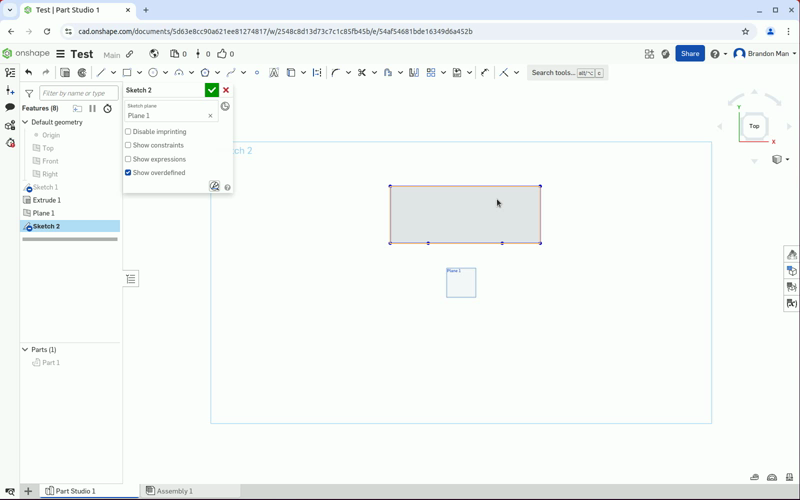
click(497, 198)
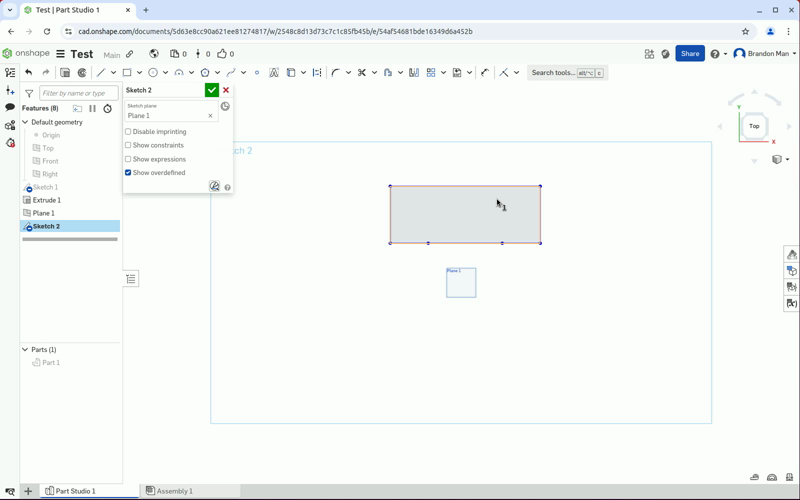
mouse_move(73, 352)
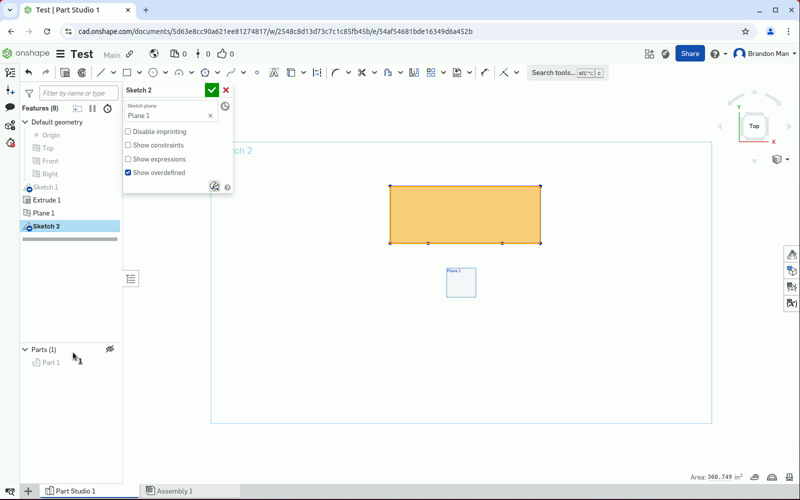
key(shift+y)
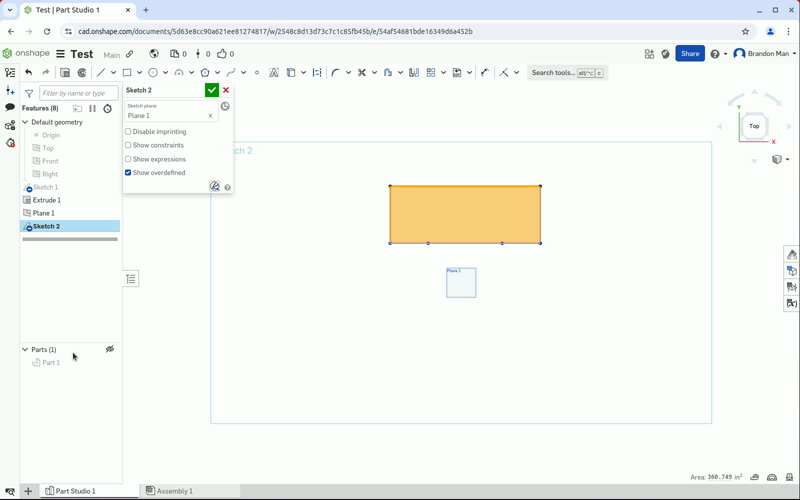
key(shift+e)
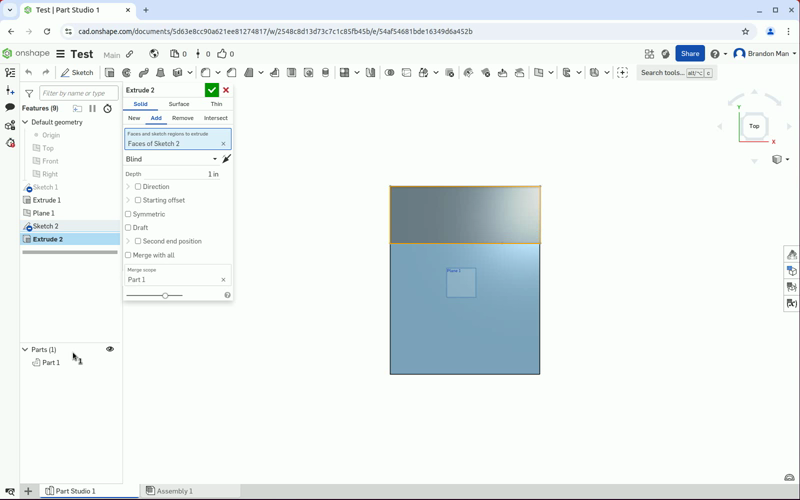
mouse_move(143, 106)
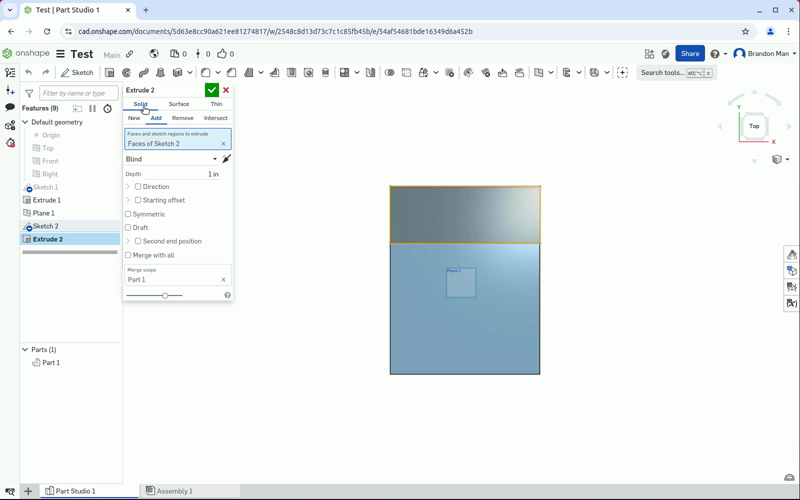
click(143, 106)
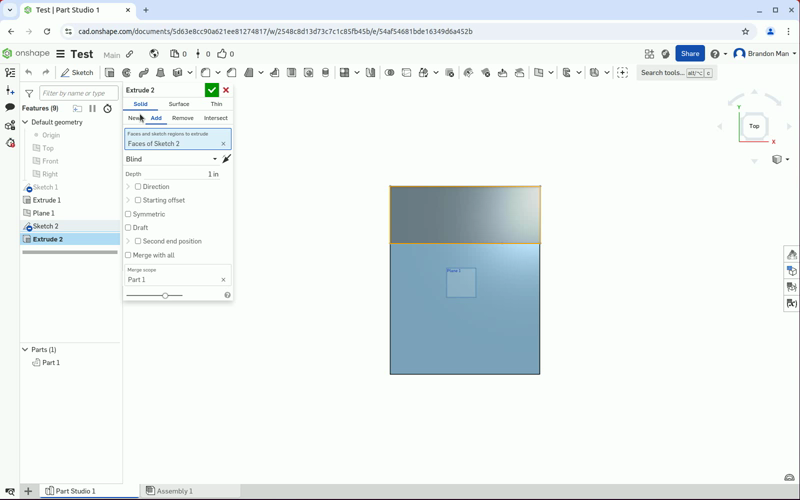
mouse_move(137, 120)
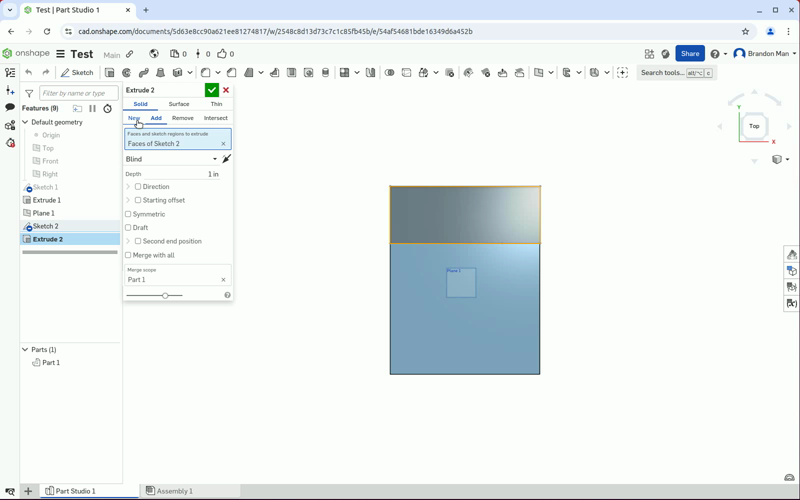
click(137, 120)
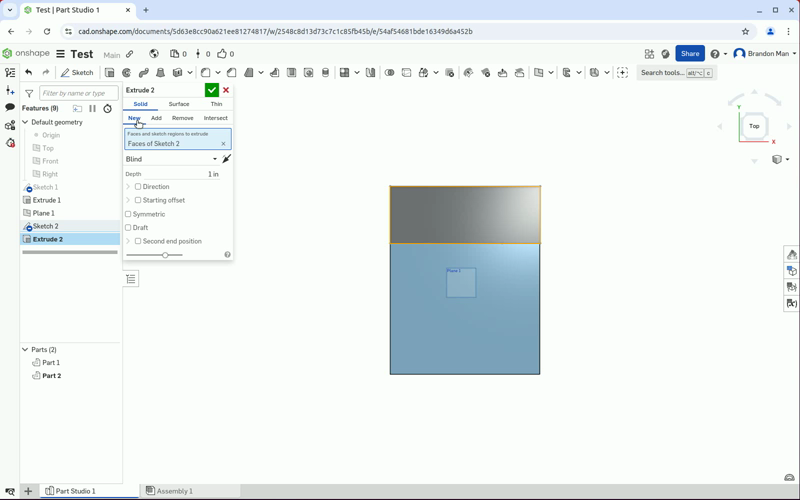
key(tab, 4)
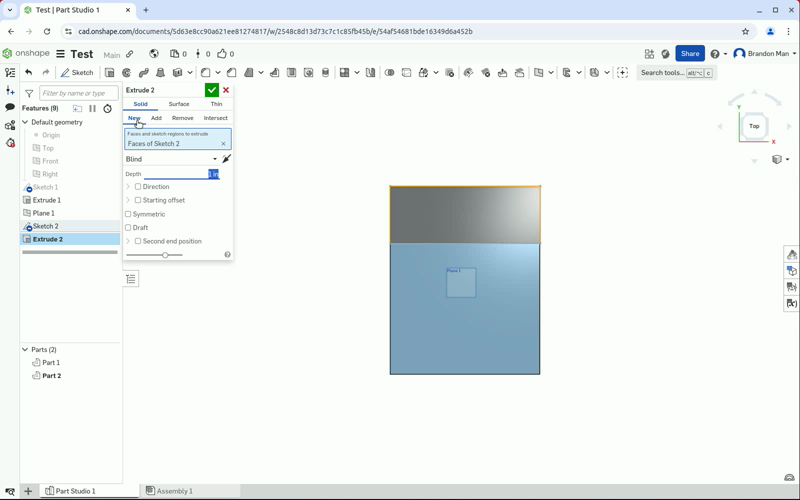
text(7.703)
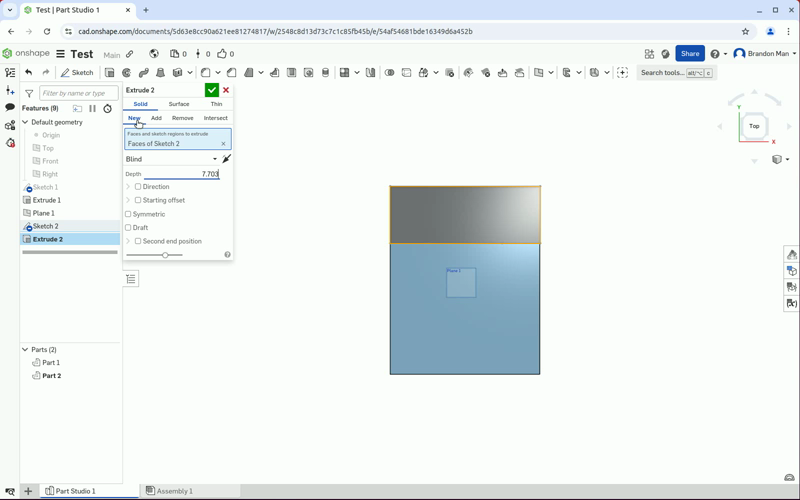
key(enter)
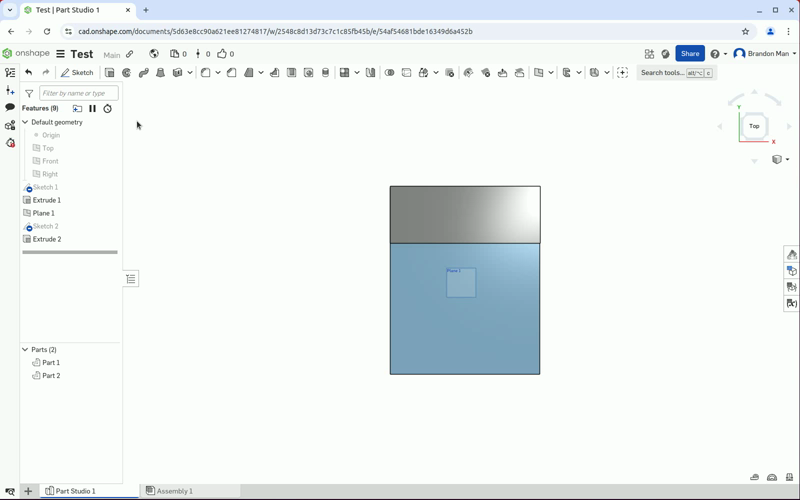
key(shift+h)
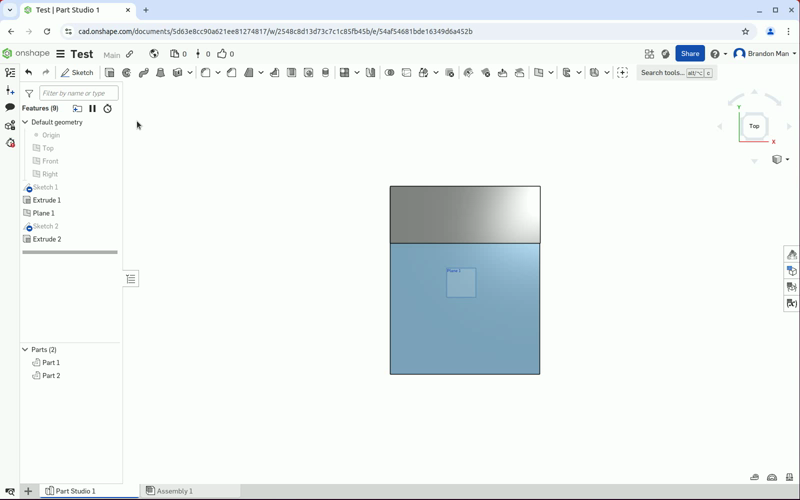
key(shift+h)
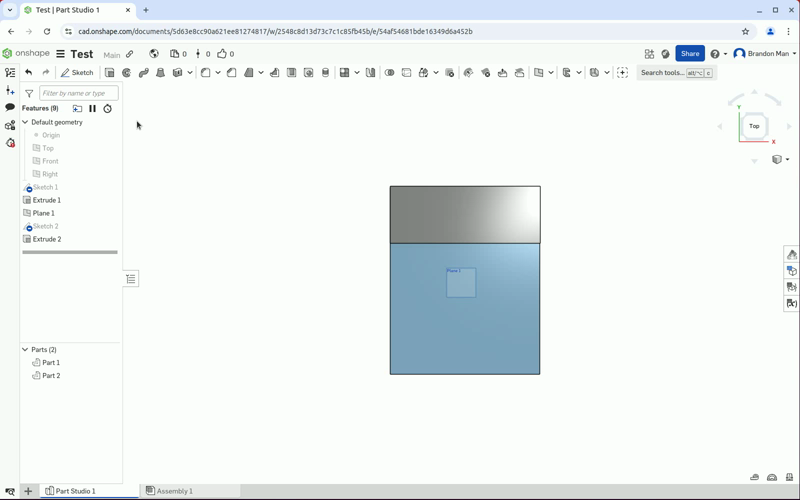
mouse_move(73, 189)
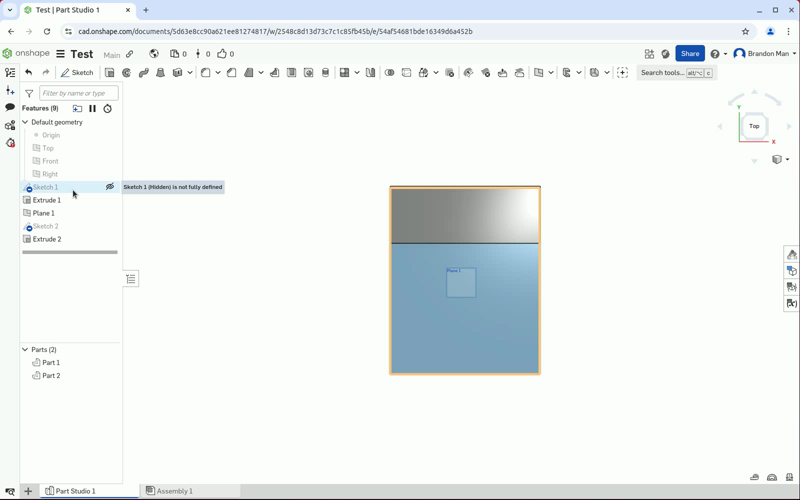
click(73, 189)
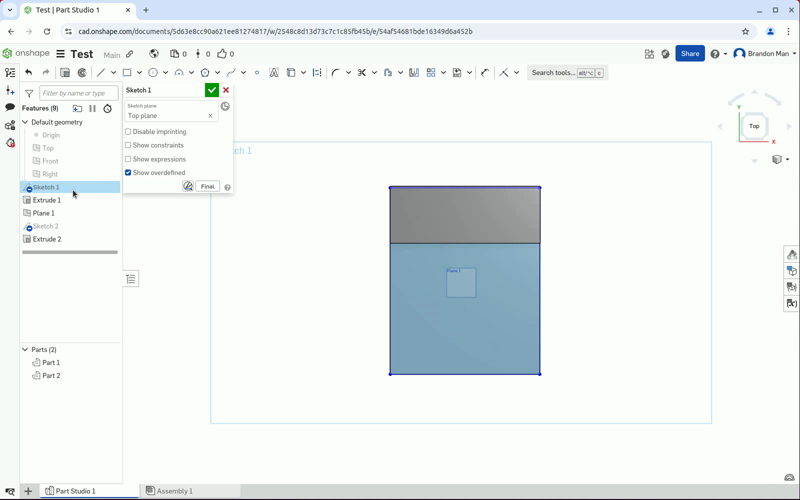
mouse_move(229, 92)
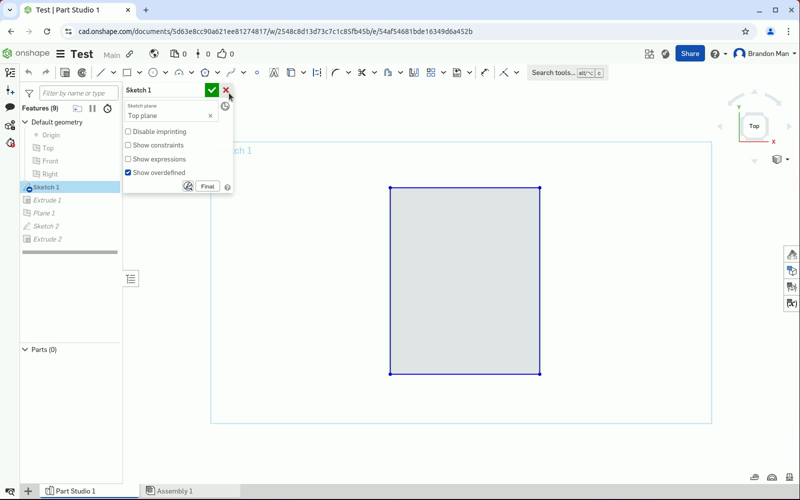
click(229, 92)
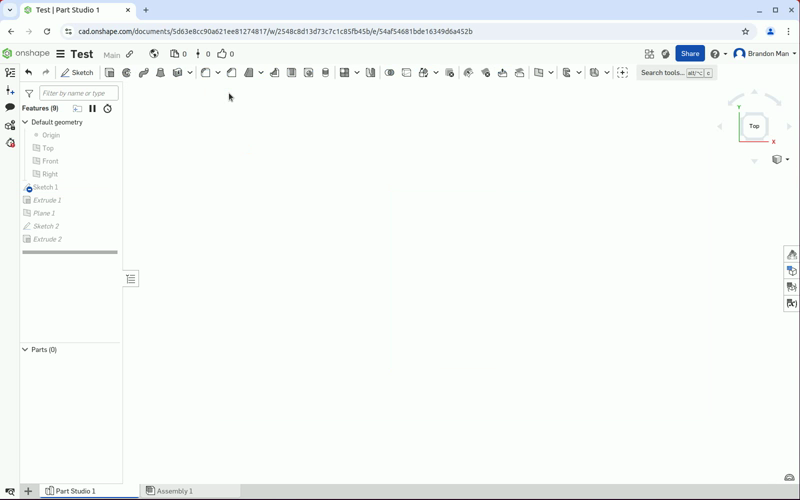
key(shift+s)
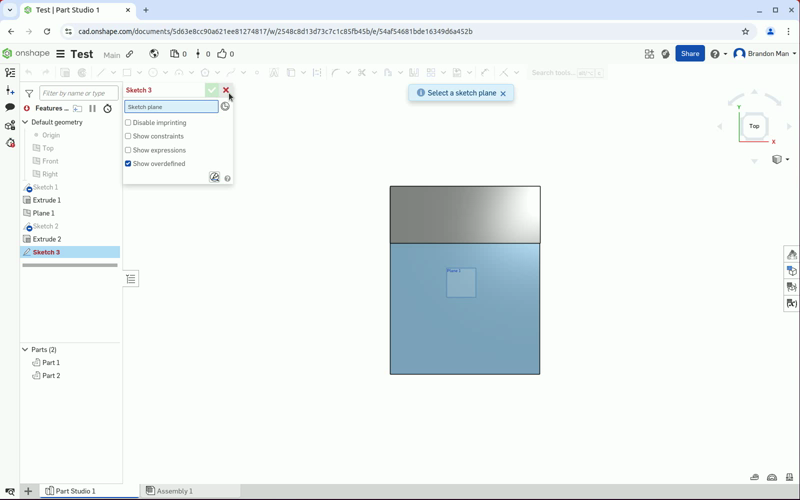
mouse_move(73, 215)
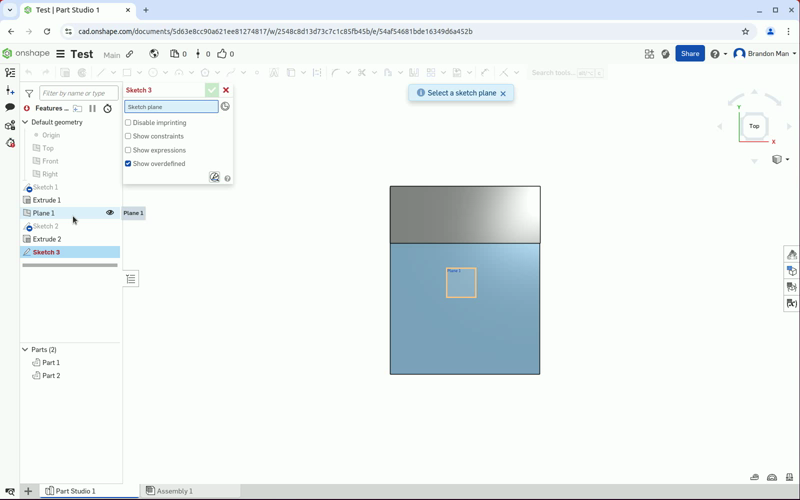
click(73, 215)
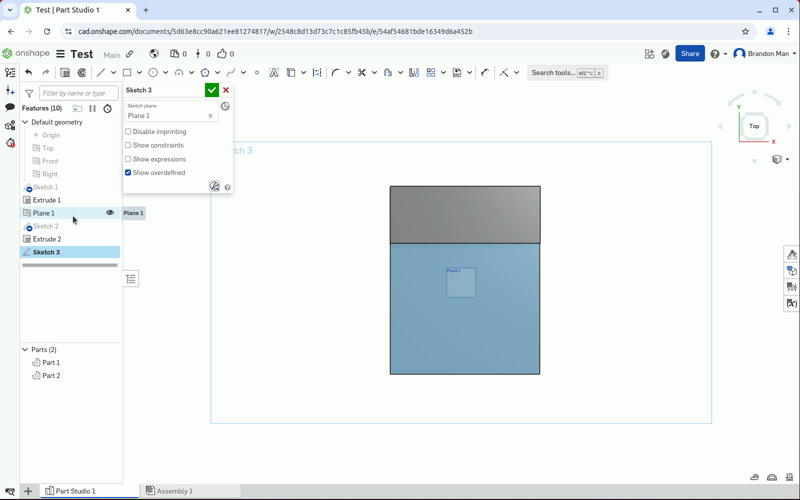
mouse_move(73, 352)
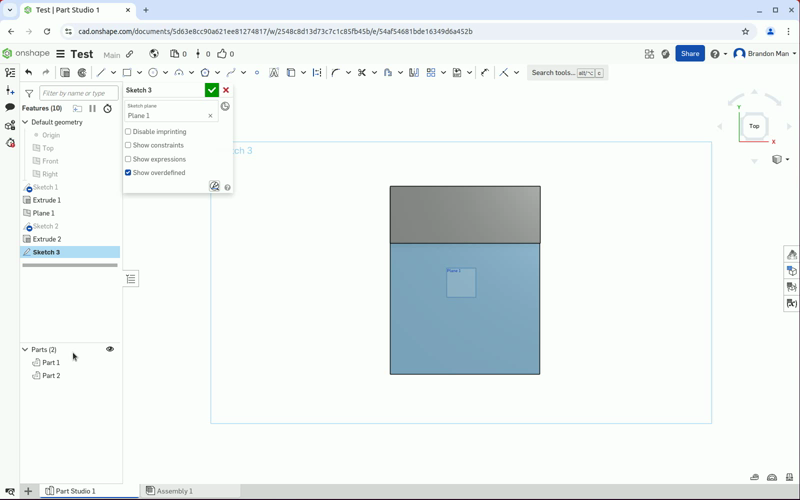
key(y)
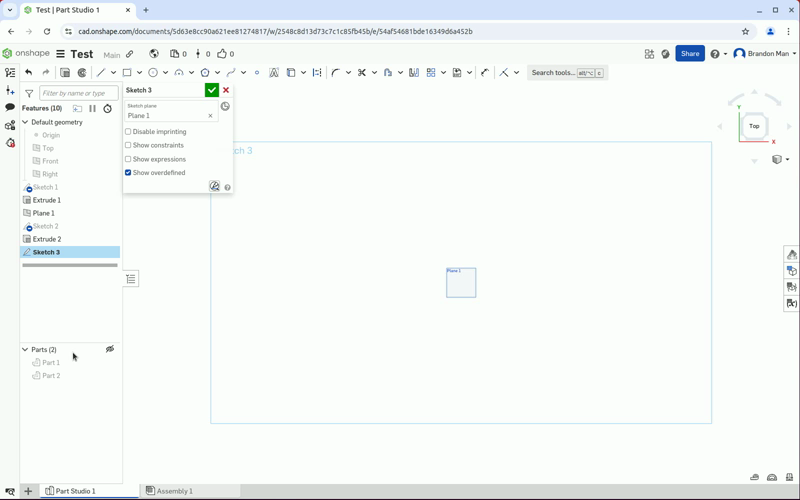
key(l)
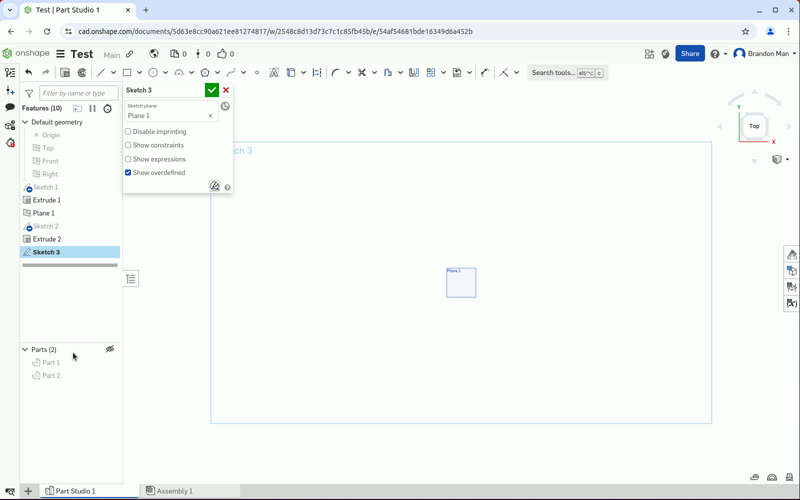
key_down(shift)
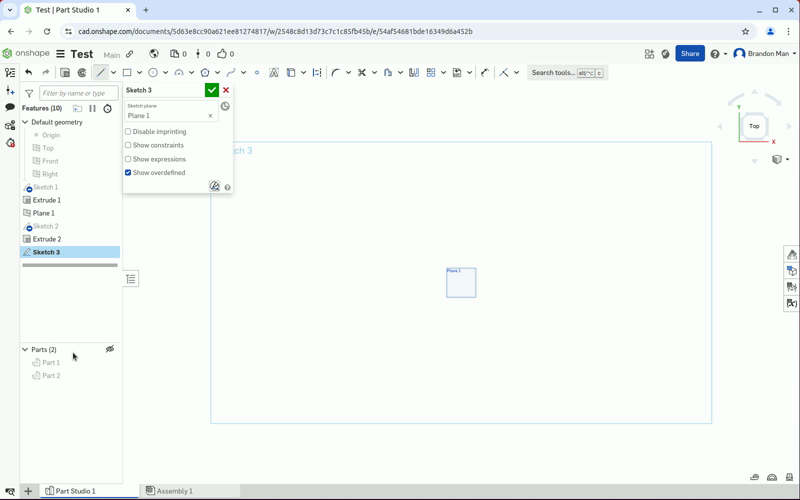
mouse_move(390, 299)
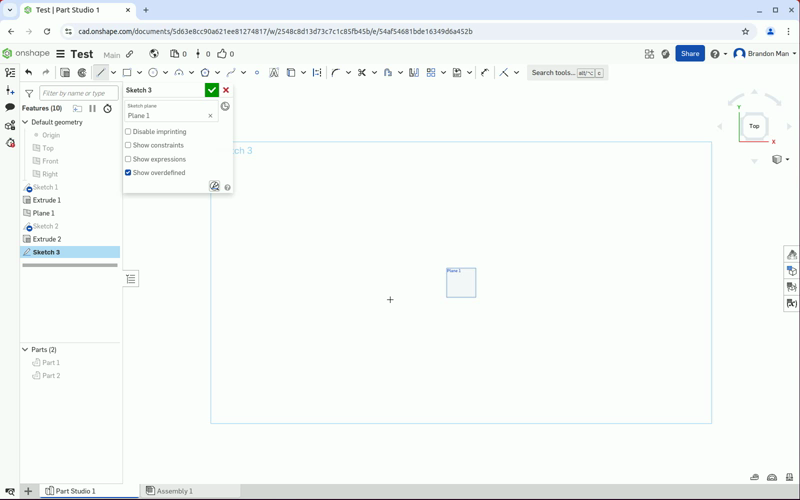
click(390, 299)
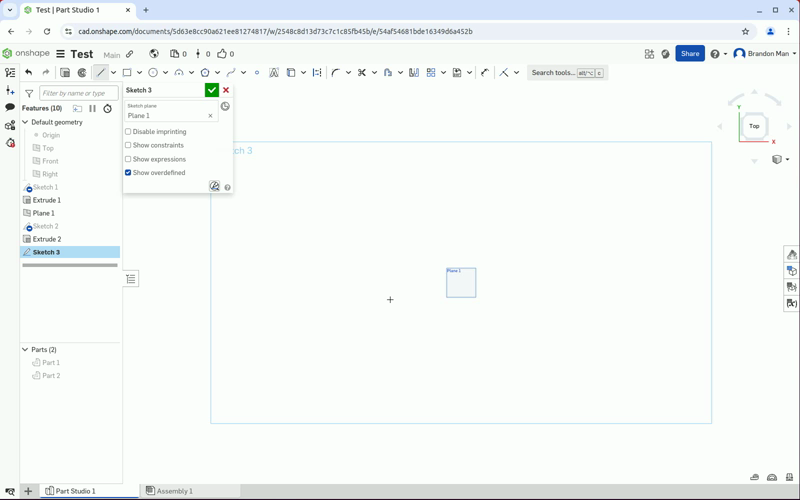
key_up(shift)
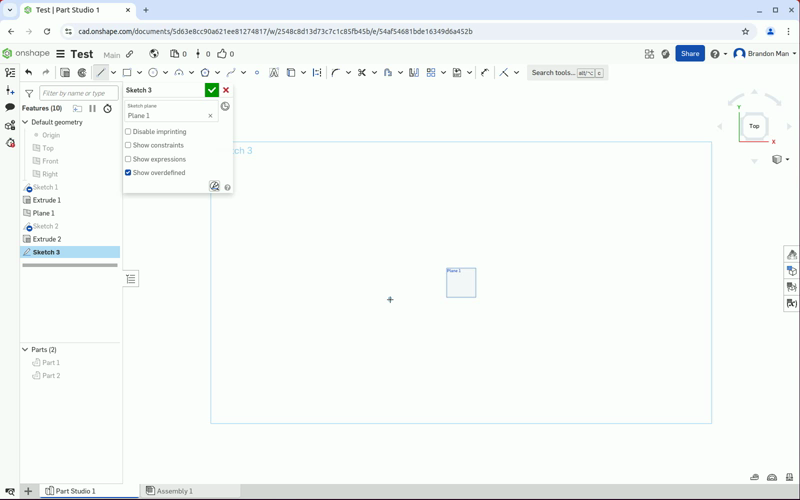
key_down(shift)
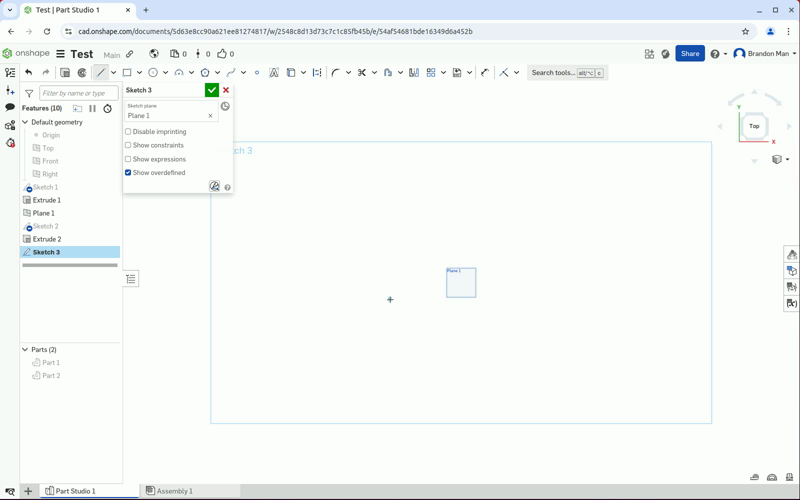
mouse_move(420, 299)
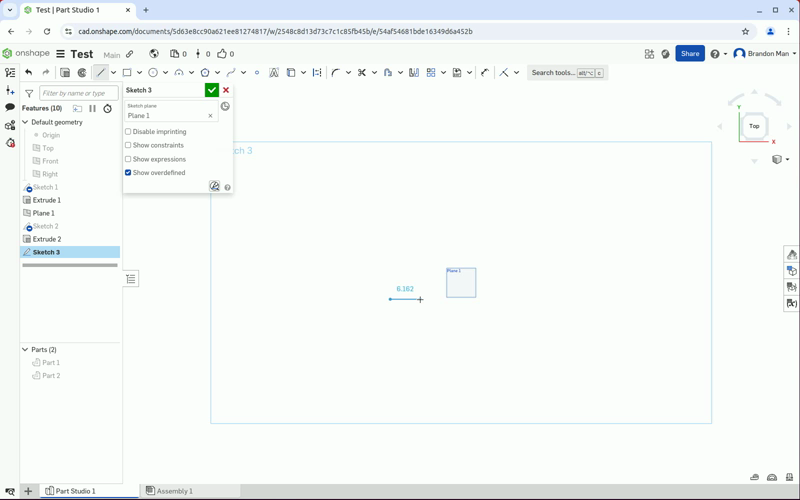
mouse_move(428, 299)
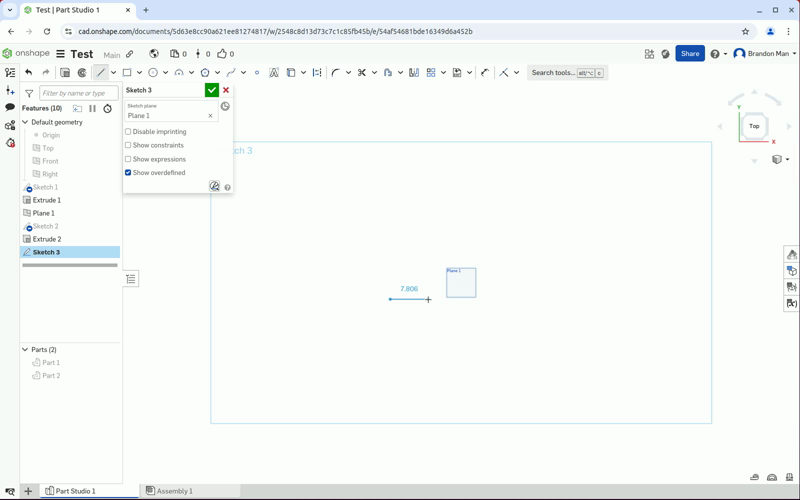
click(428, 299)
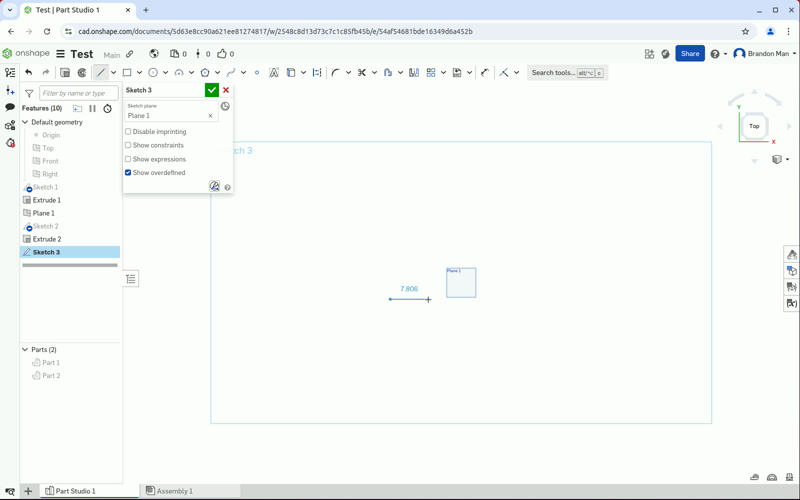
key_up(shift)
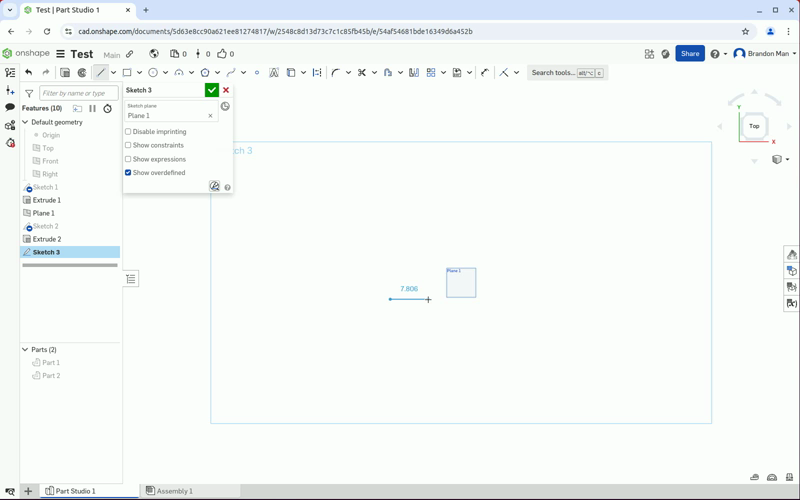
key_down(shift)
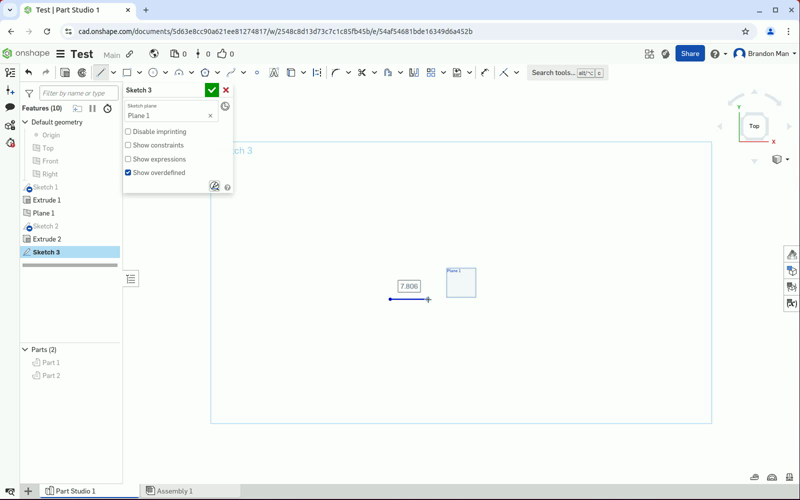
mouse_move(458, 299)
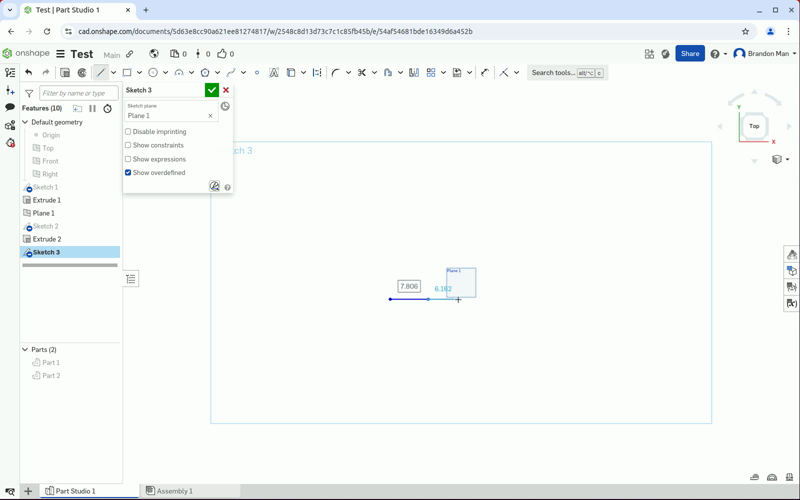
mouse_move(428, 242)
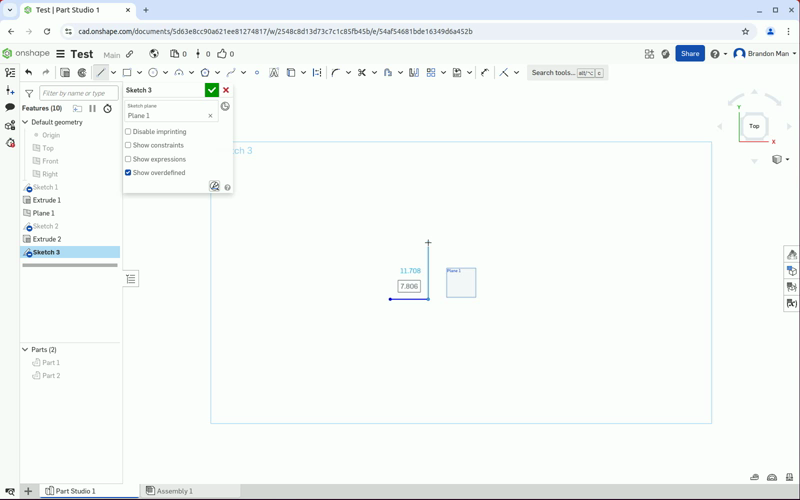
click(428, 242)
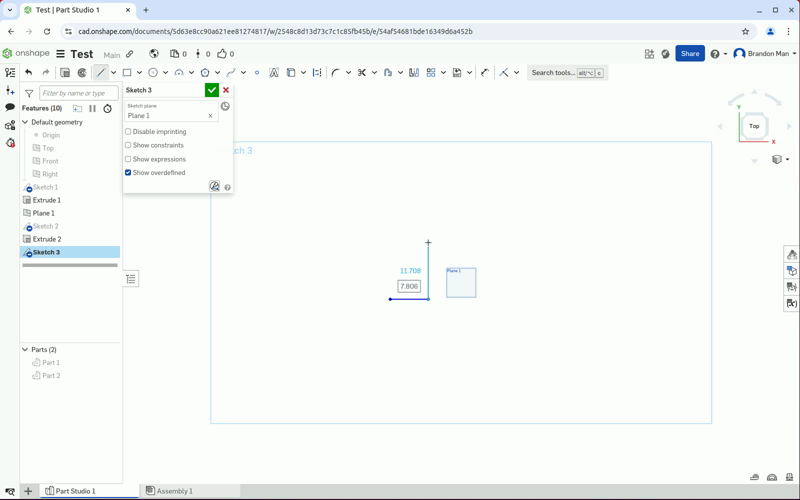
key_up(shift)
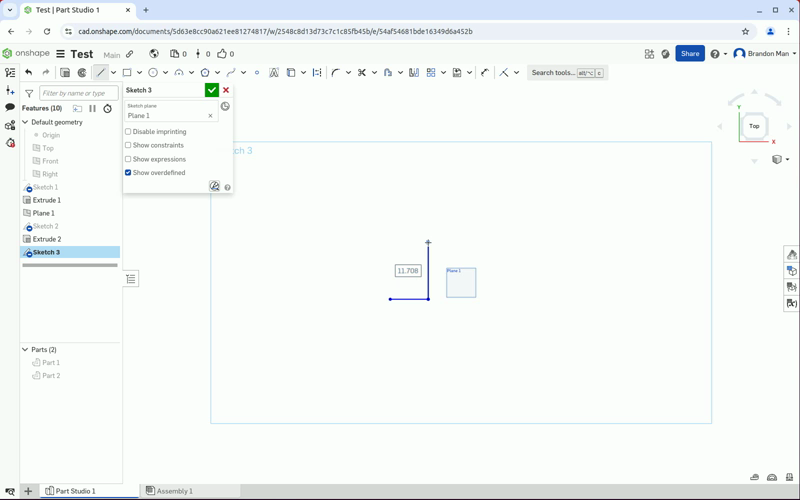
key_down(shift)
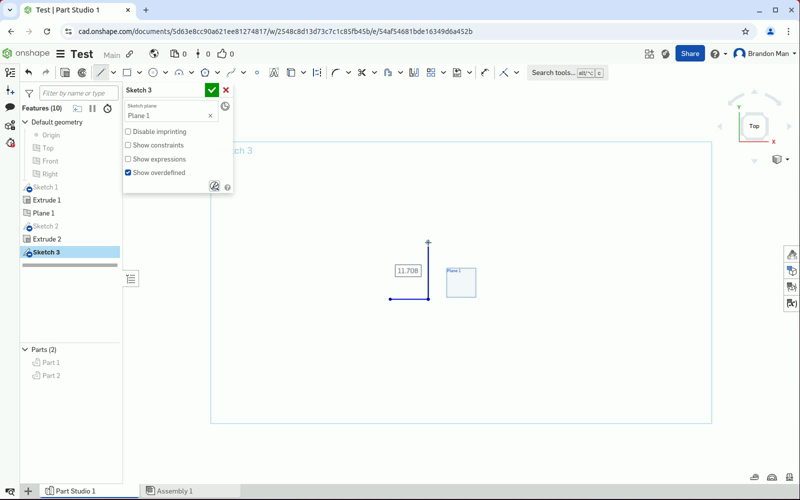
mouse_move(458, 242)
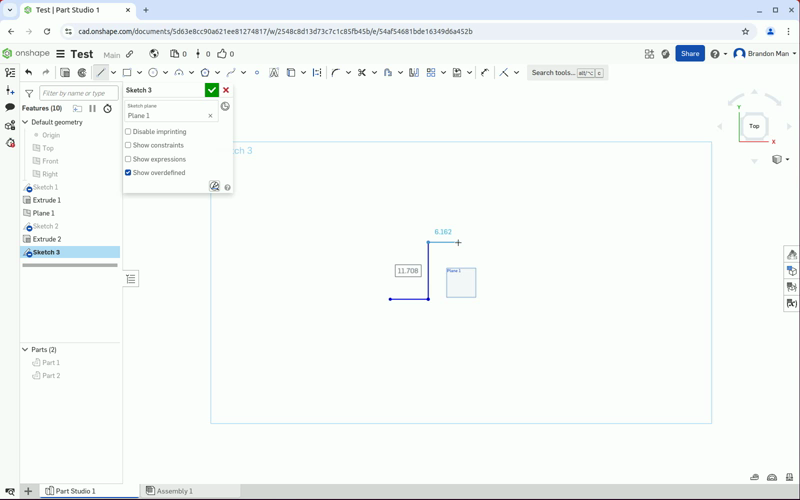
mouse_move(390, 242)
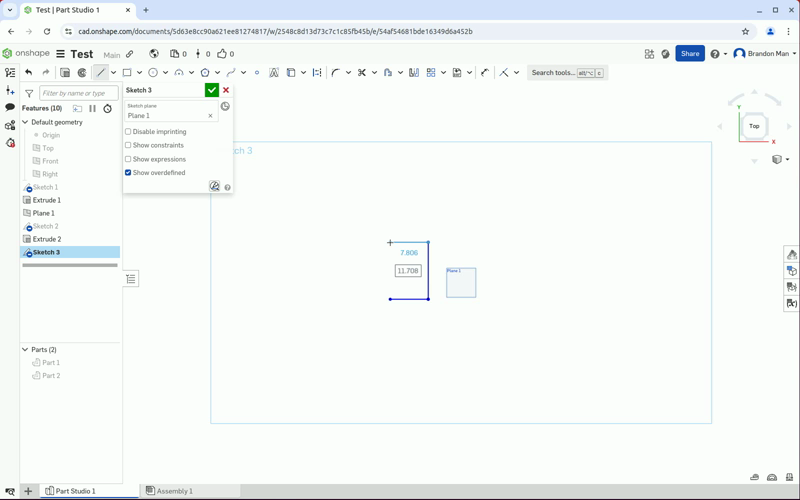
click(390, 242)
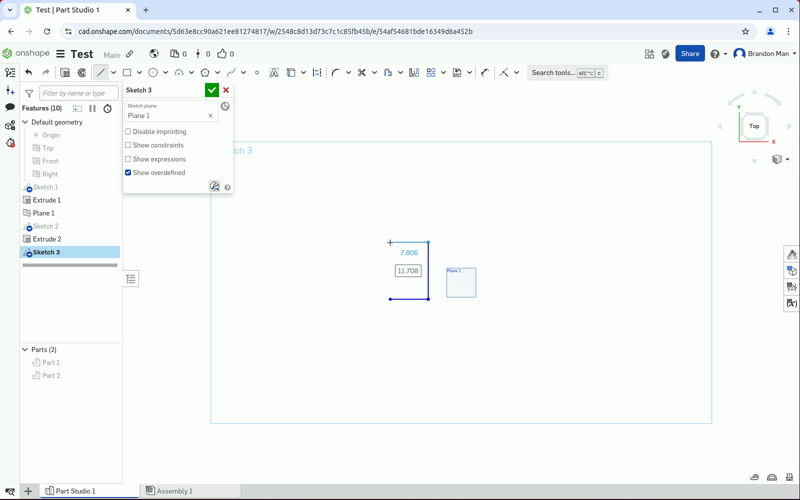
key_up(shift)
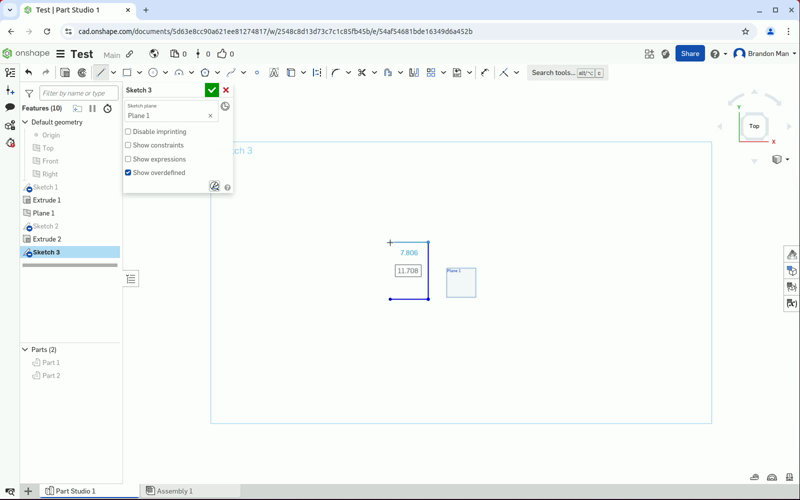
mouse_move(420, 242)
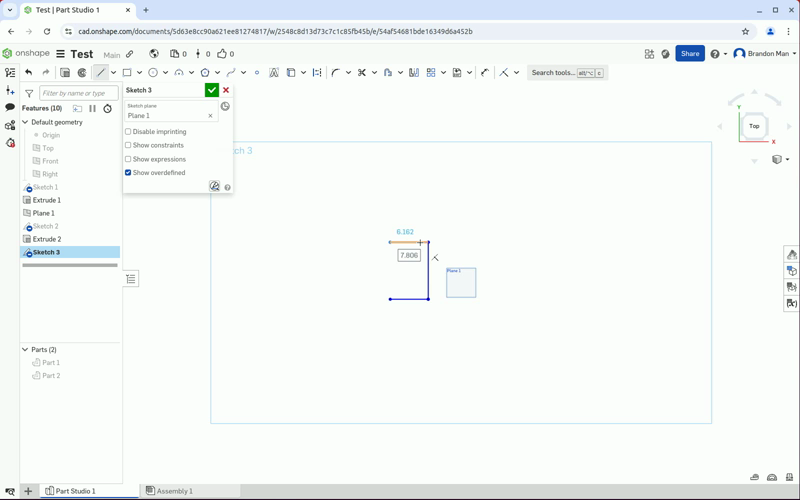
key_down(shift)
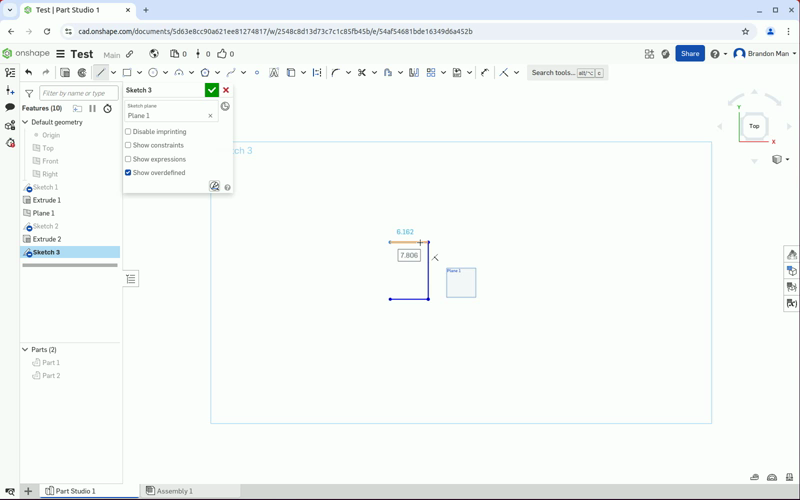
mouse_move(390, 299)
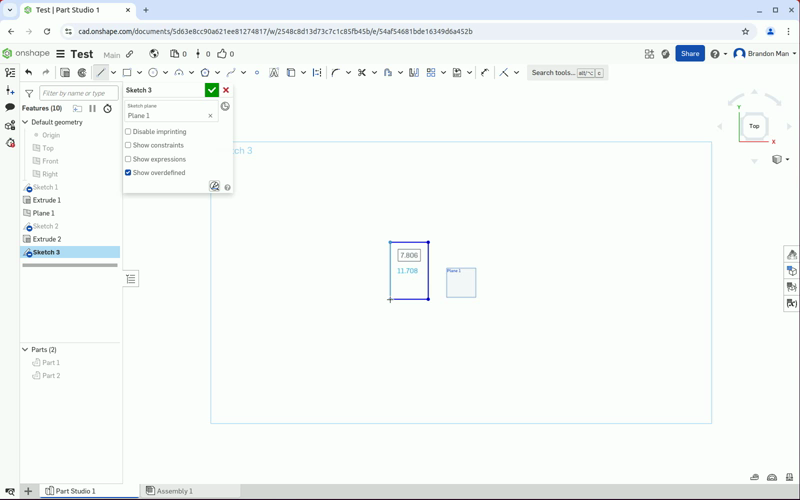
key_up(shift)
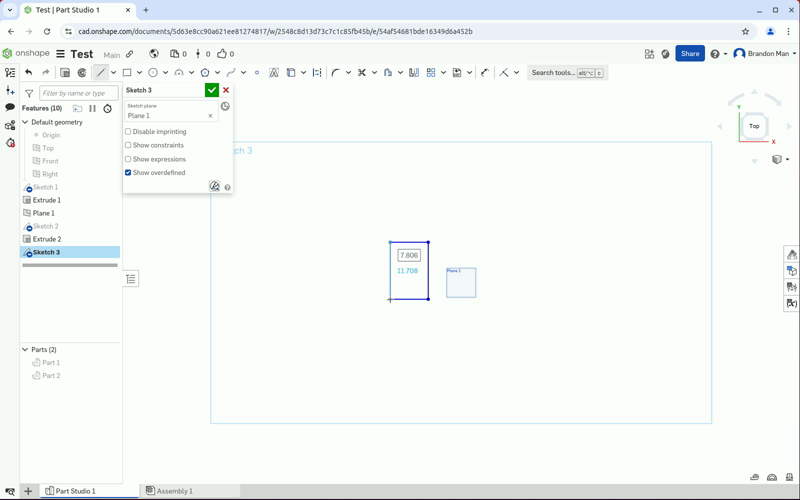
click(390, 299)
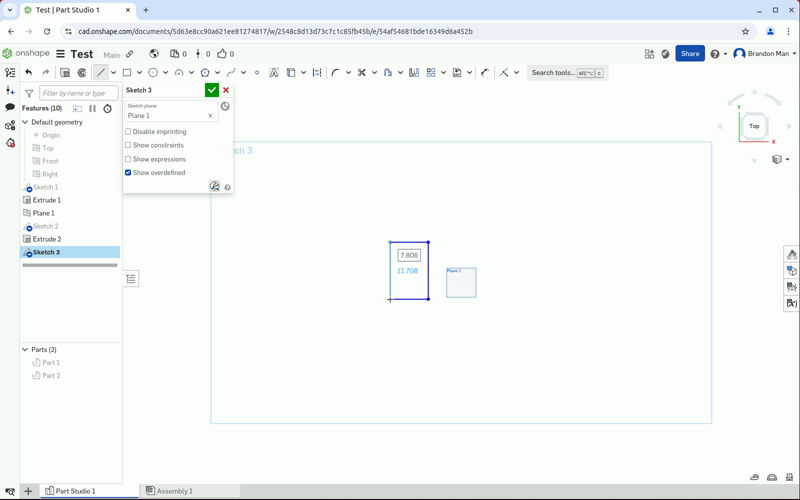
key(esc)
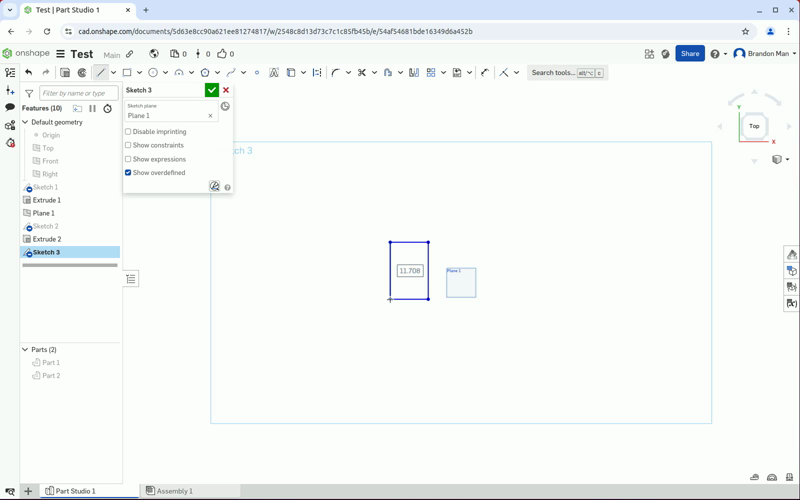
mouse_move(413, 256)
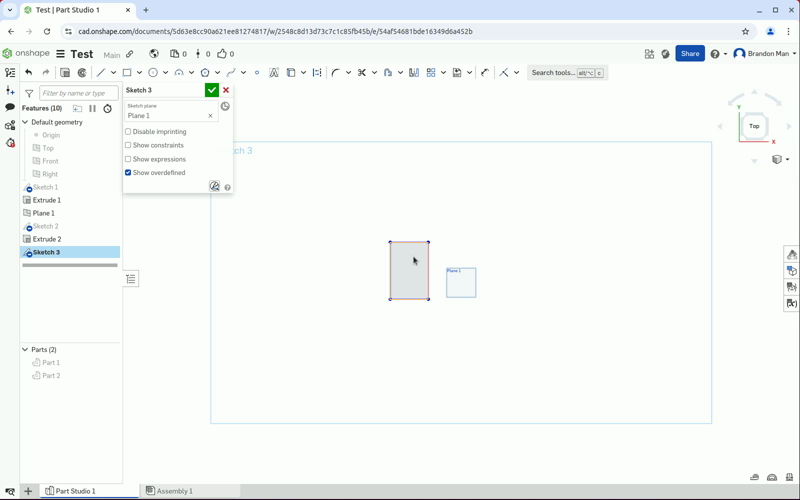
click(413, 256)
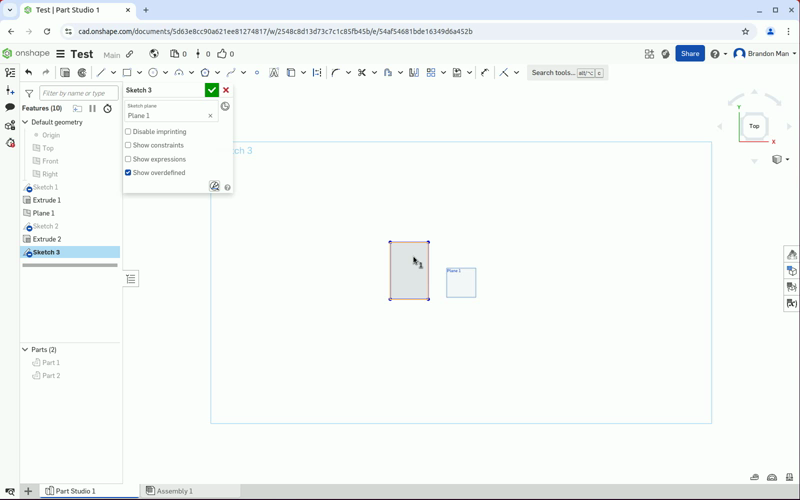
mouse_move(73, 352)
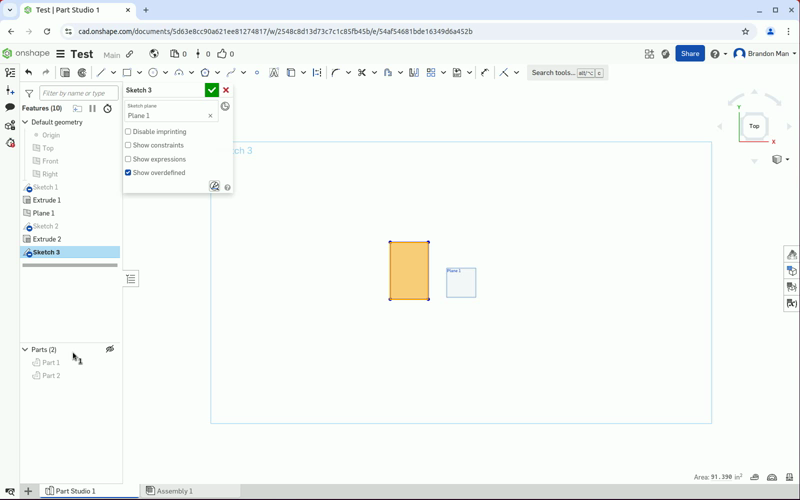
key(shift+y)
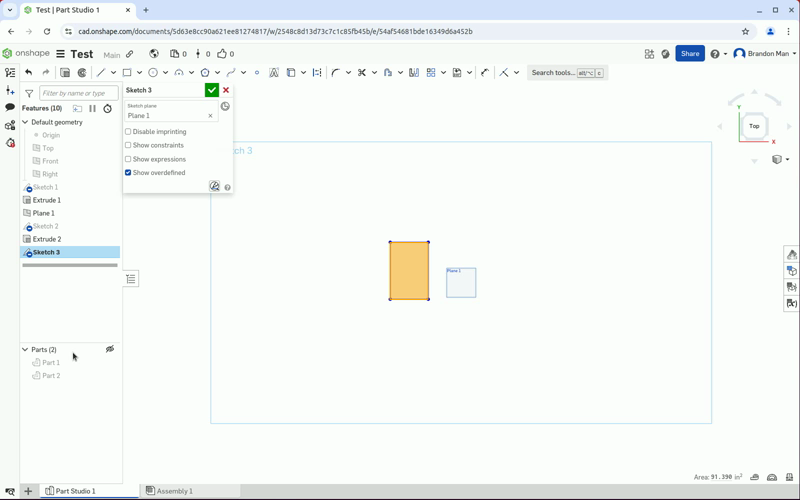
key(shift+e)
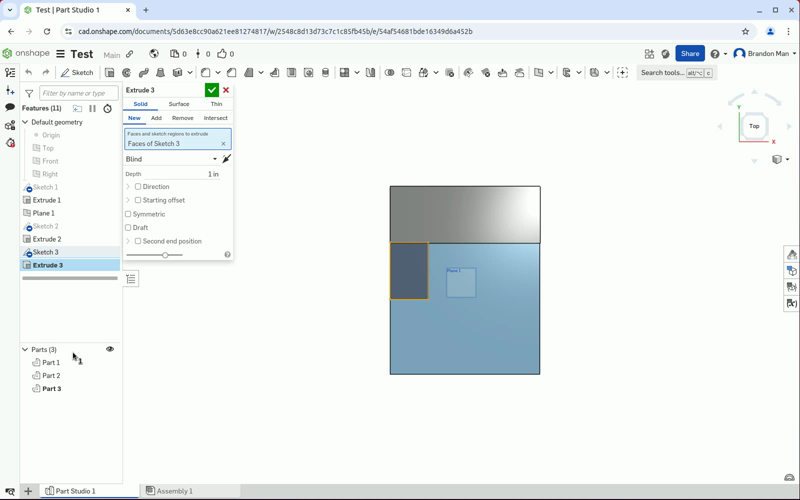
mouse_move(143, 106)
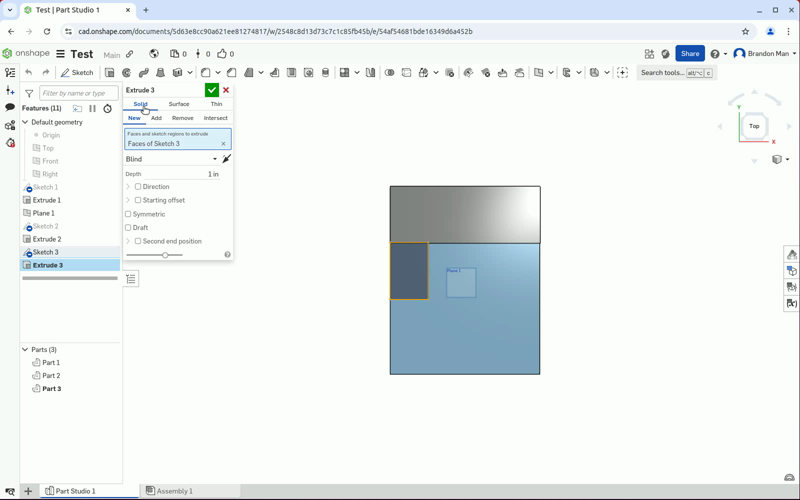
click(143, 106)
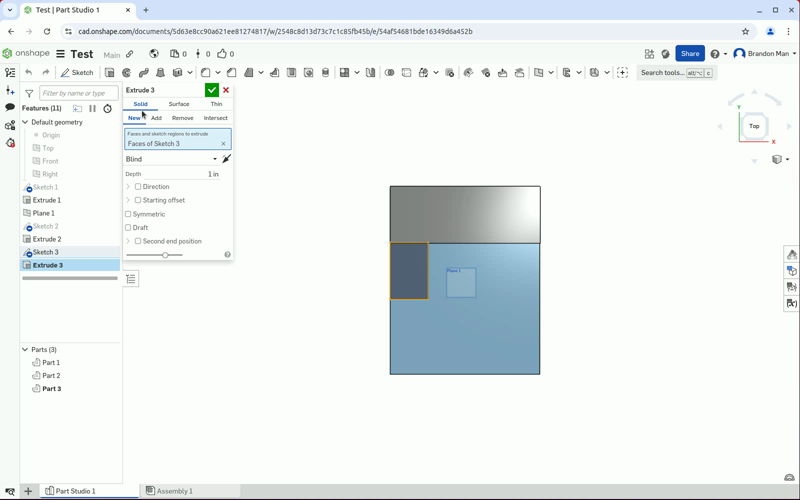
mouse_move(137, 120)
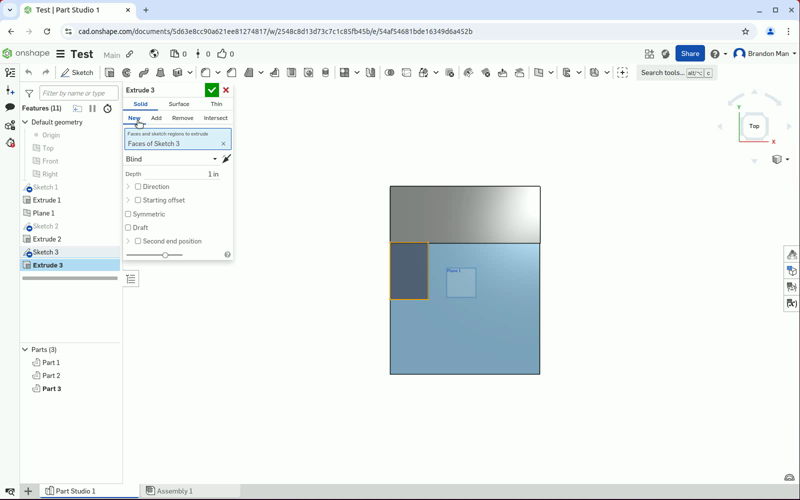
click(137, 120)
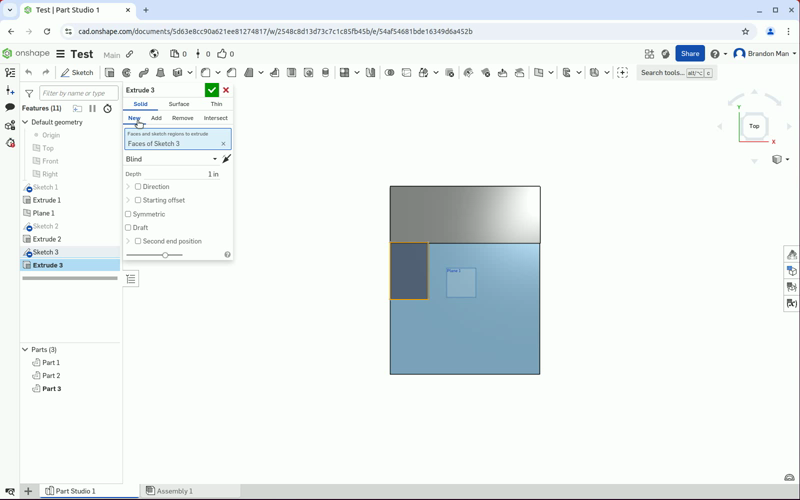
key(tab, 4)
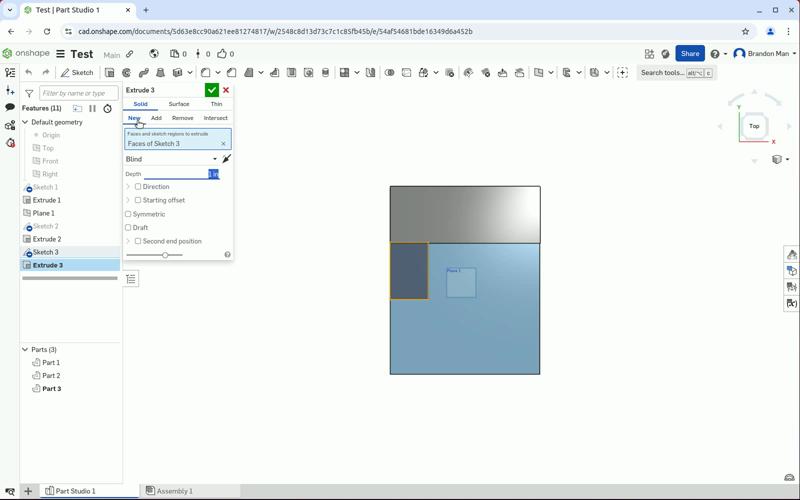
text(7.703)
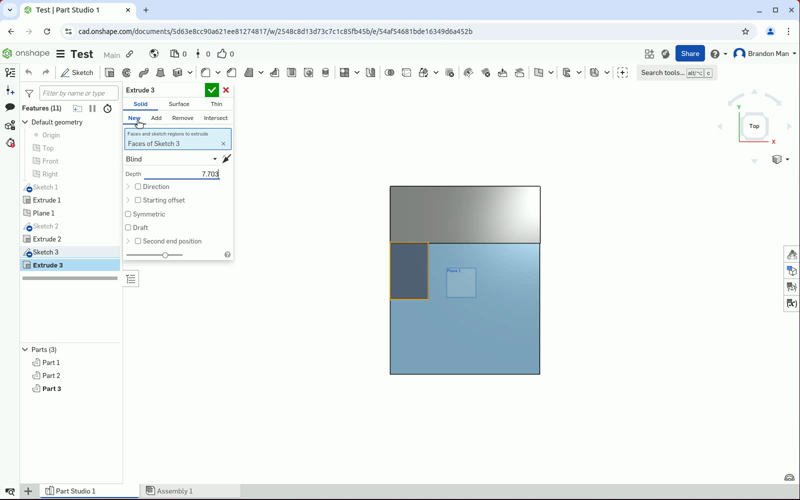
key(enter)
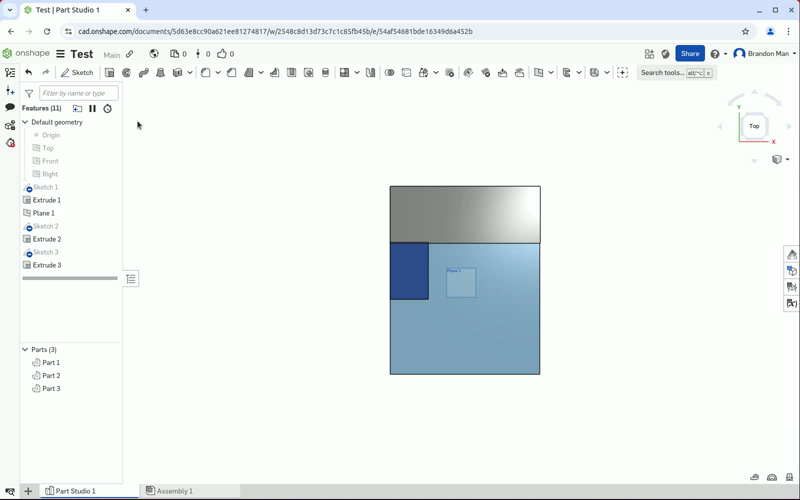
key(shift+h)
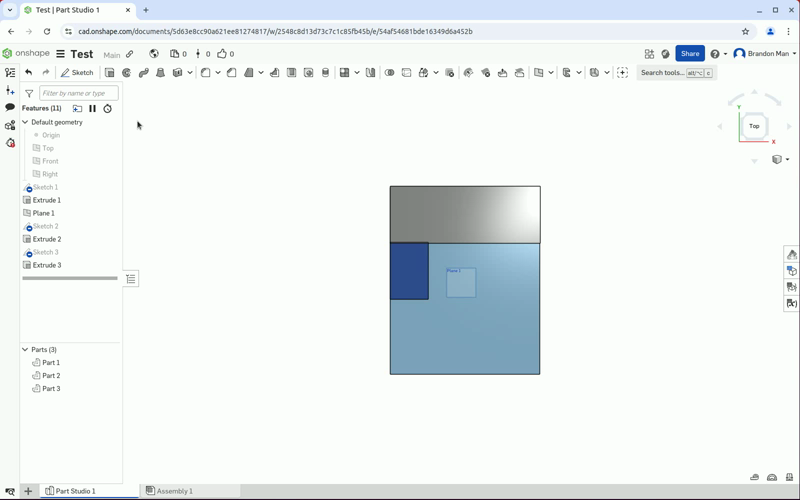
key(shift+h)
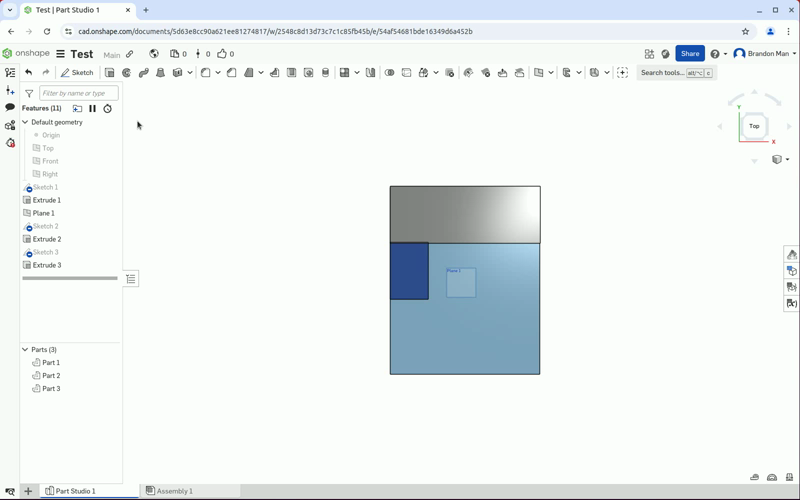
mouse_move(73, 189)
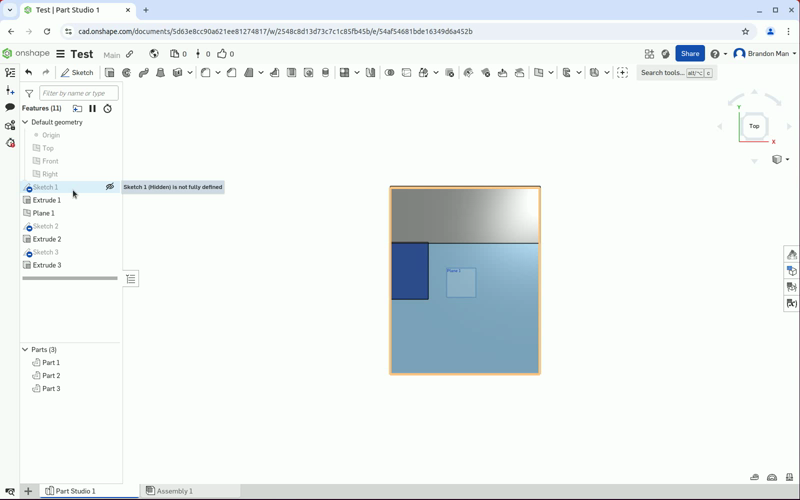
click(73, 189)
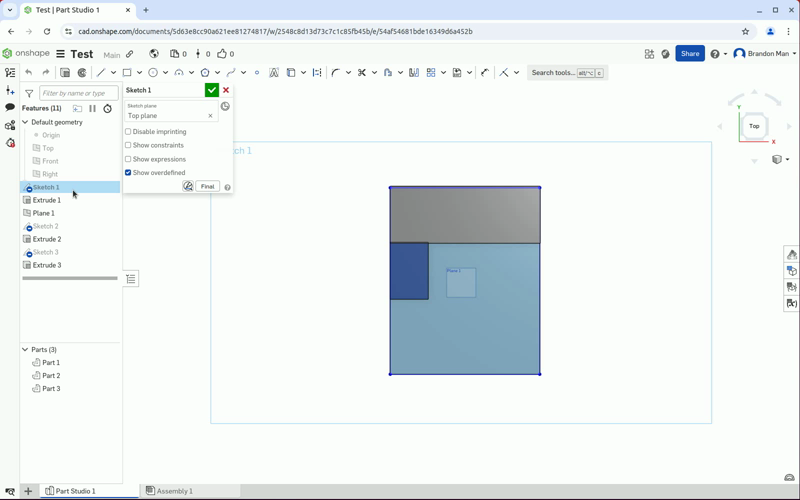
mouse_move(229, 92)
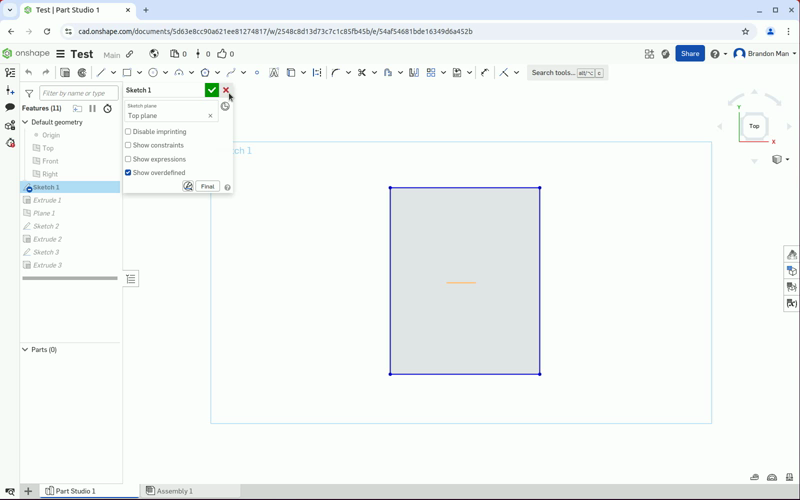
click(229, 92)
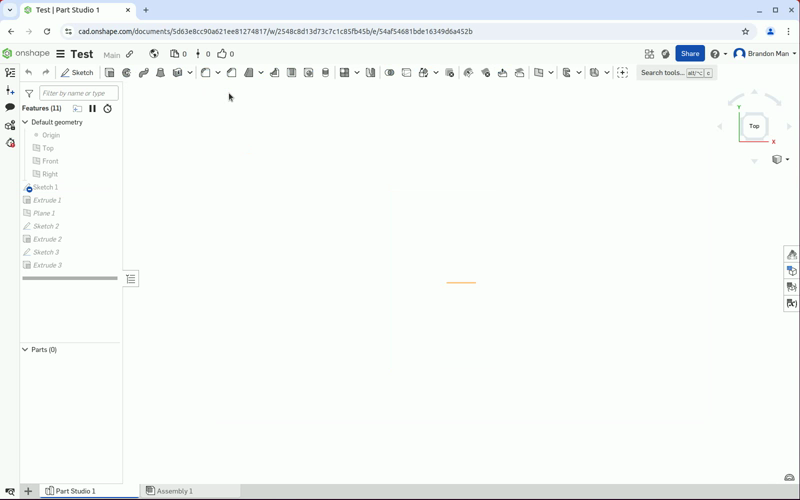
key(shift+s)
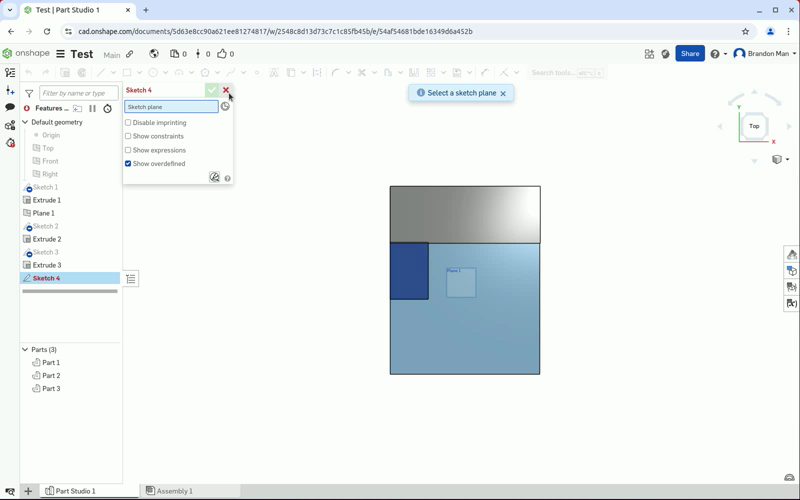
mouse_move(73, 215)
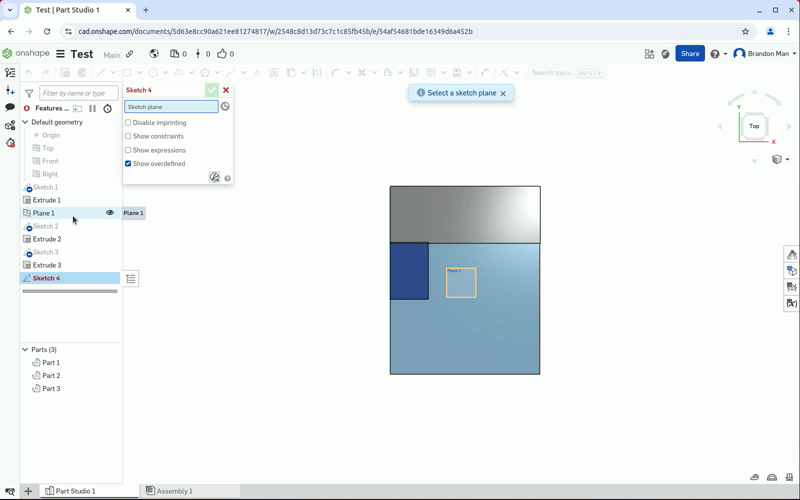
click(73, 215)
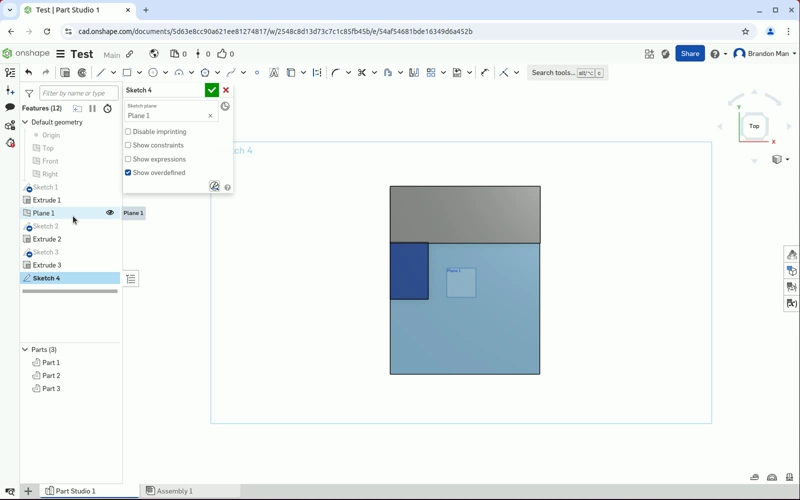
mouse_move(73, 352)
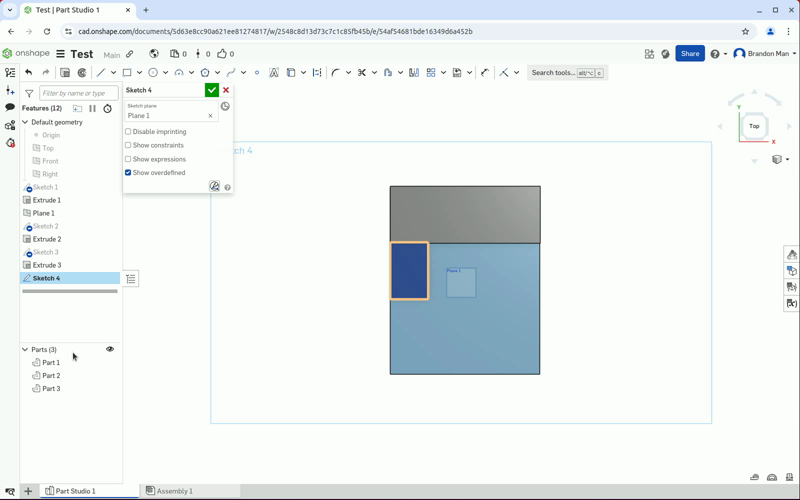
key(y)
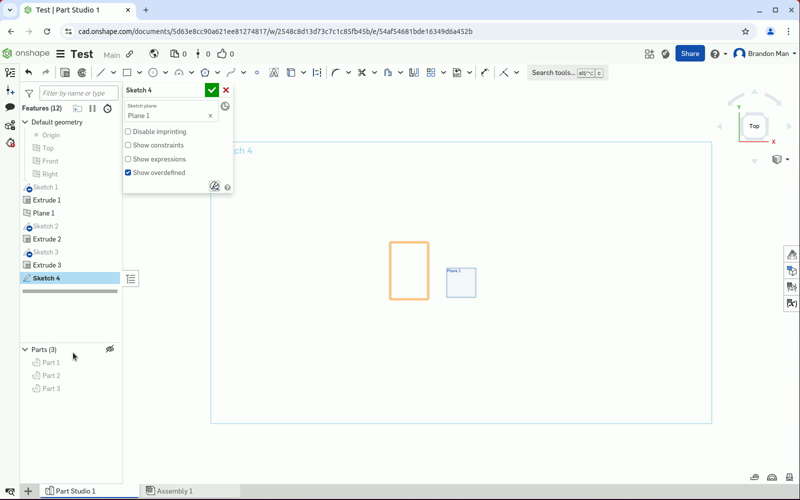
key(l)
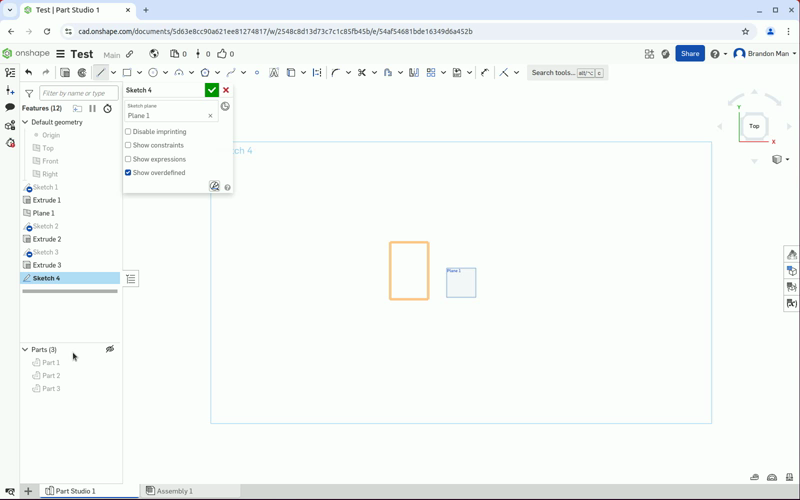
key_down(shift)
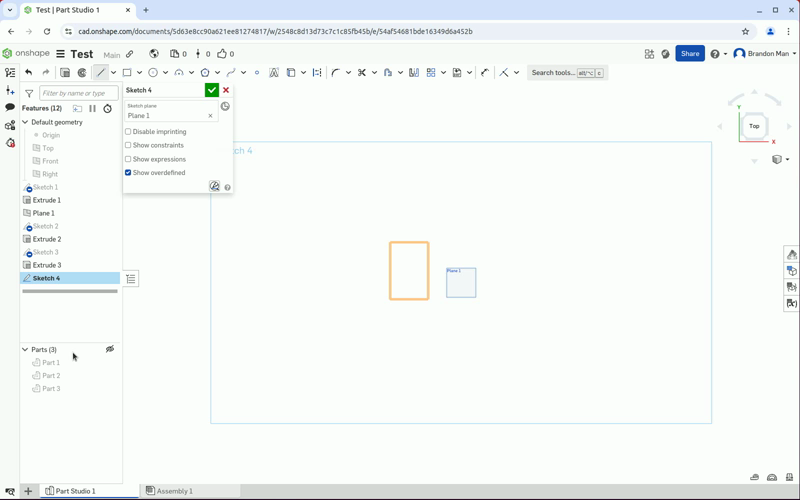
mouse_move(502, 299)
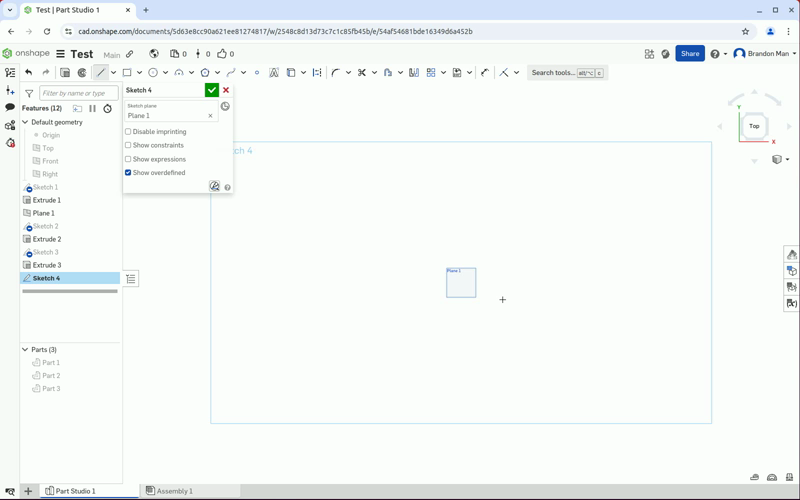
click(502, 299)
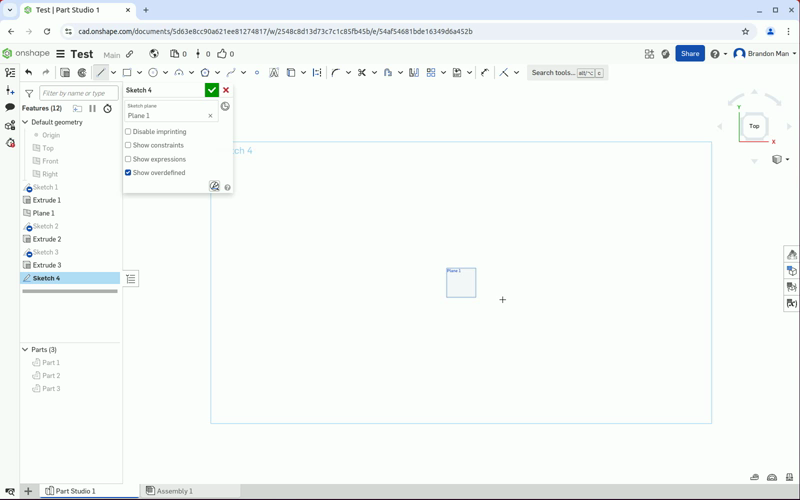
key_up(shift)
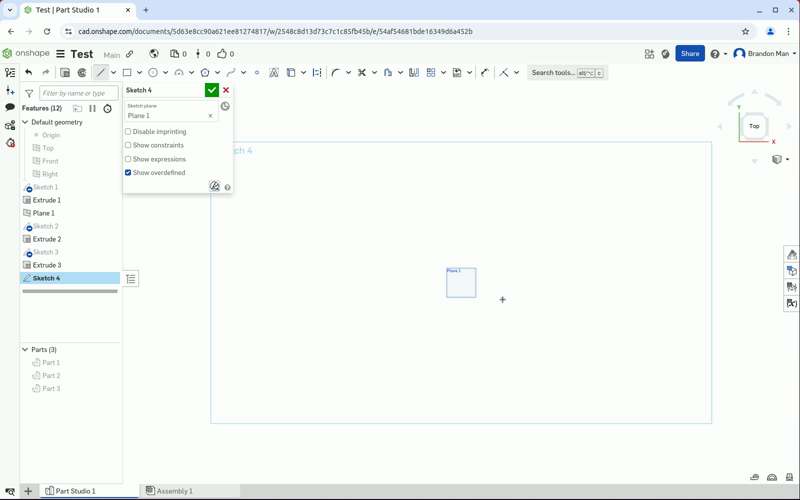
key_down(shift)
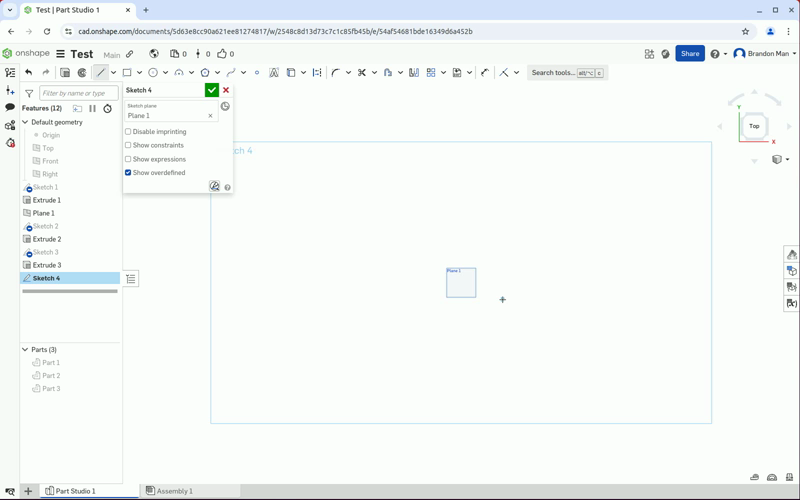
mouse_move(532, 299)
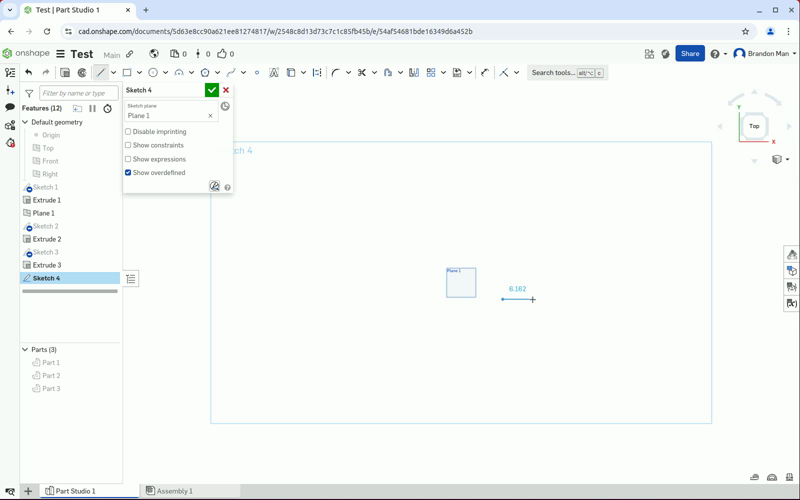
mouse_move(540, 299)
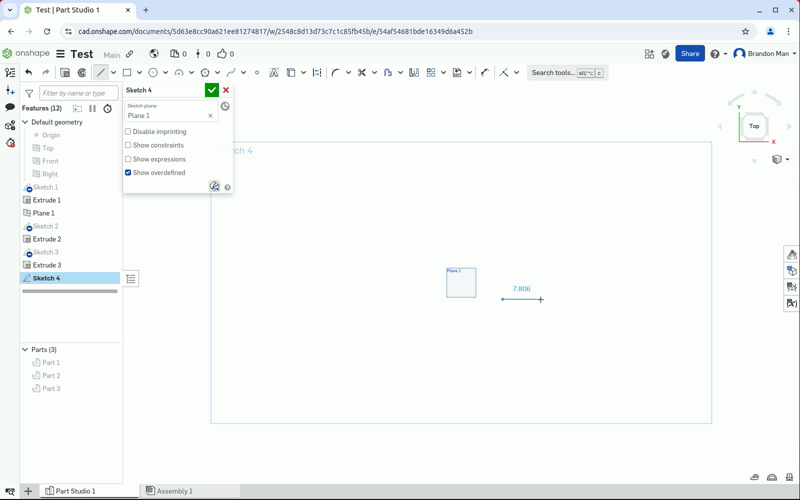
click(540, 299)
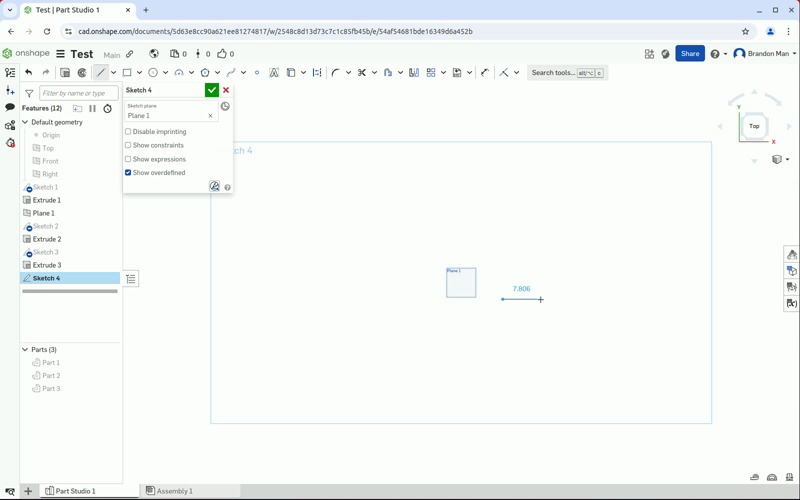
key_up(shift)
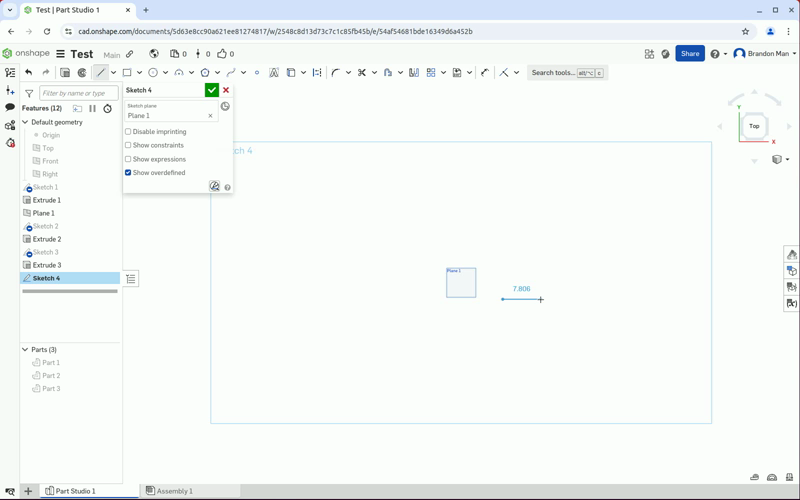
key_down(shift)
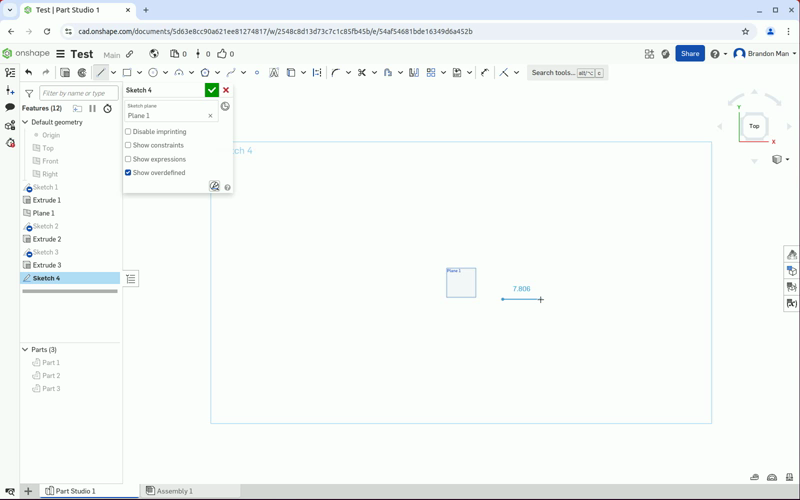
mouse_move(570, 299)
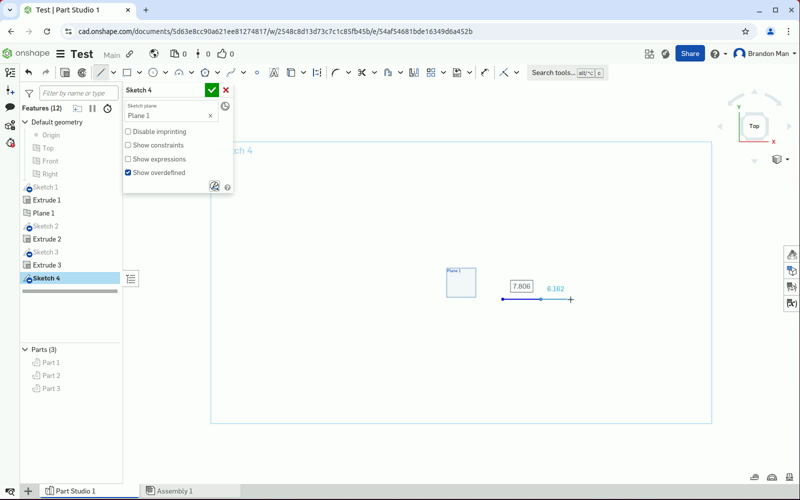
mouse_move(540, 242)
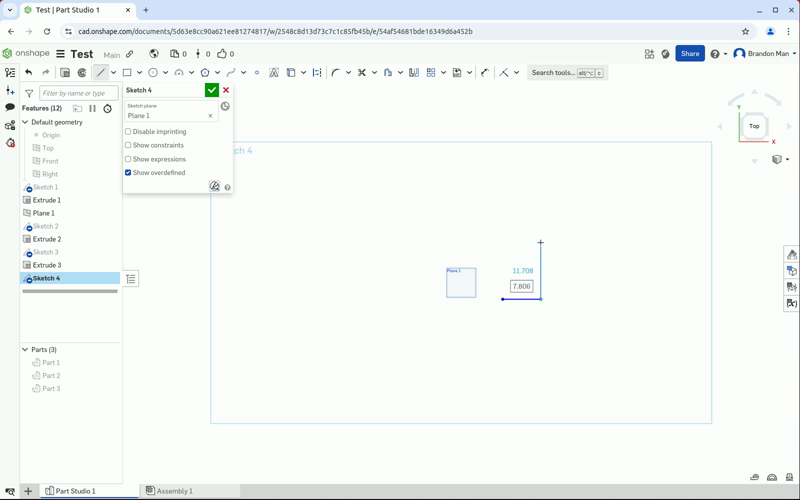
click(540, 242)
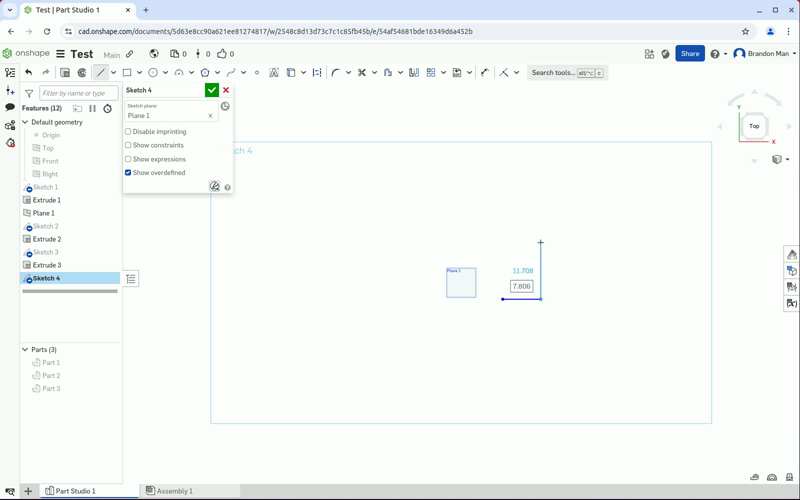
key_up(shift)
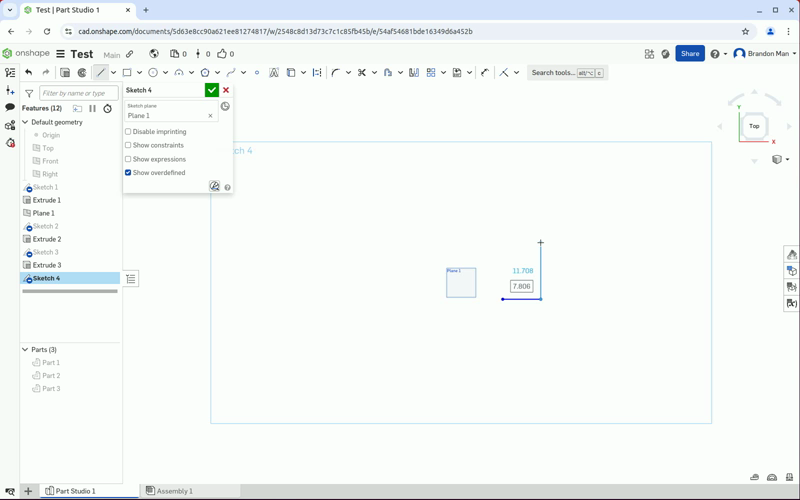
key_down(shift)
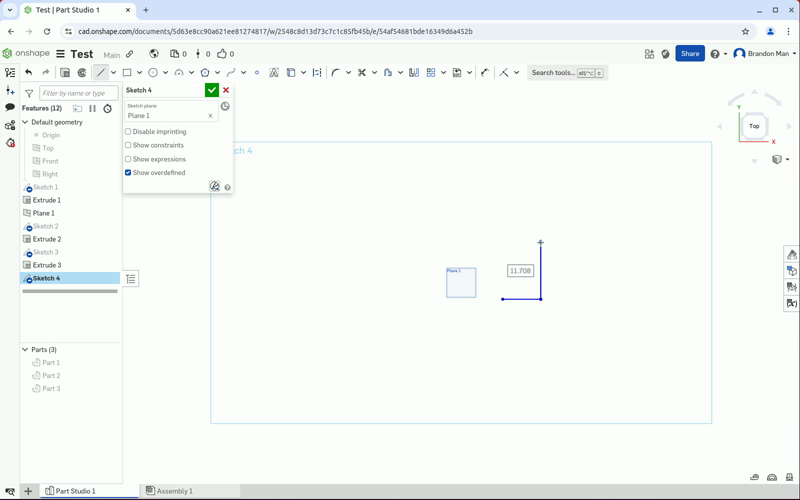
mouse_move(570, 242)
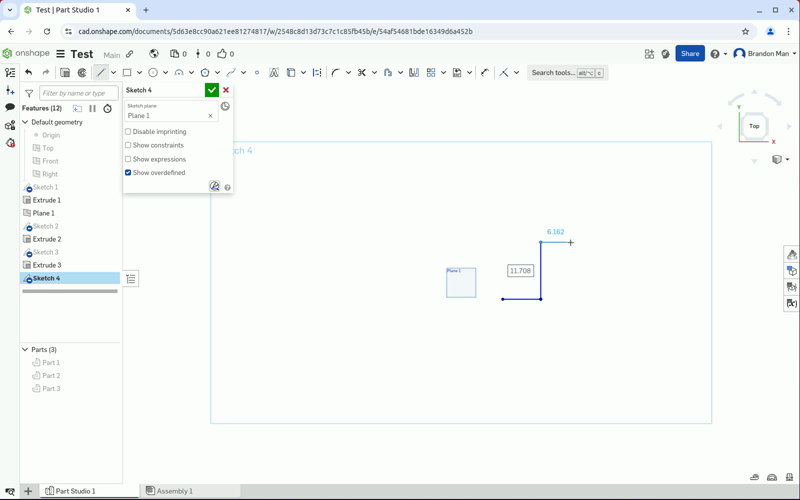
mouse_move(502, 242)
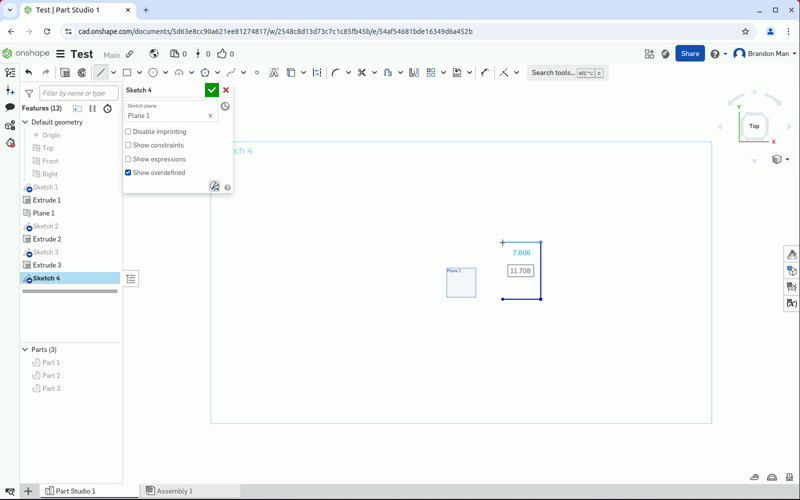
click(502, 242)
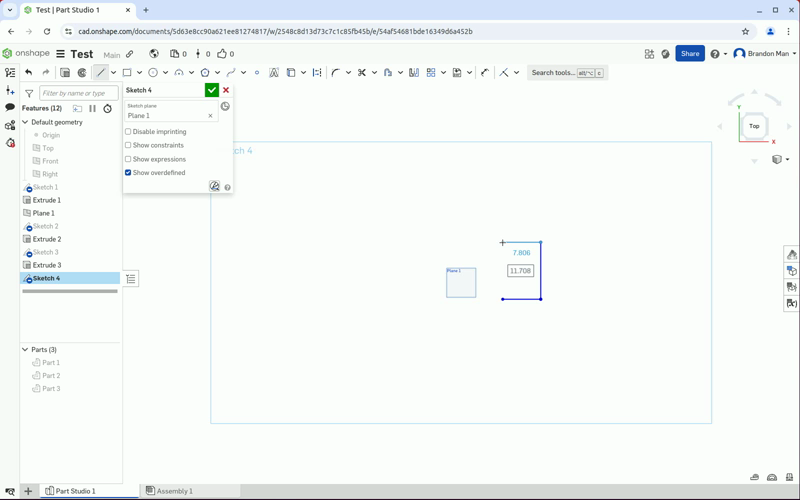
key_up(shift)
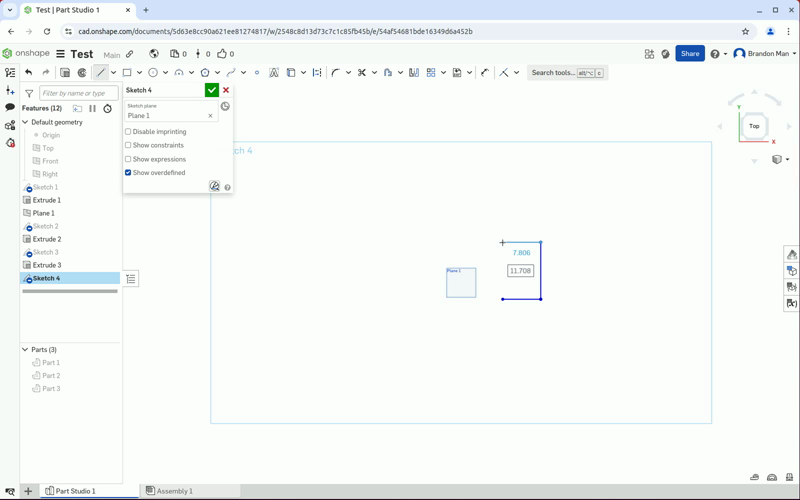
mouse_move(532, 242)
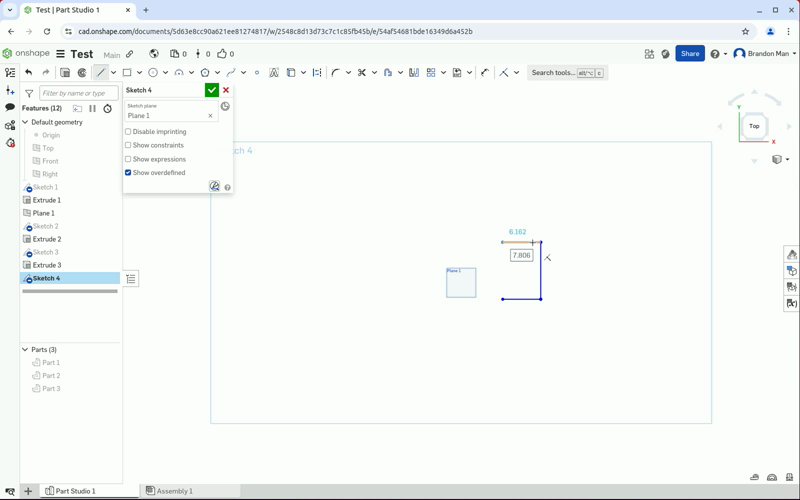
key_down(shift)
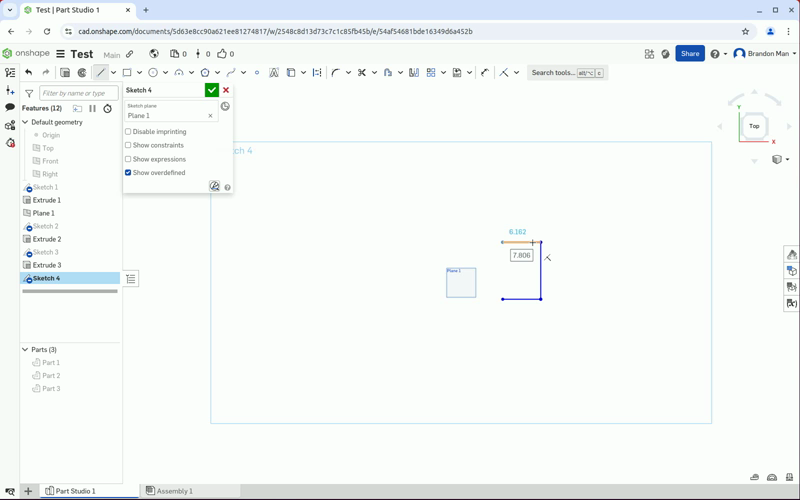
mouse_move(502, 299)
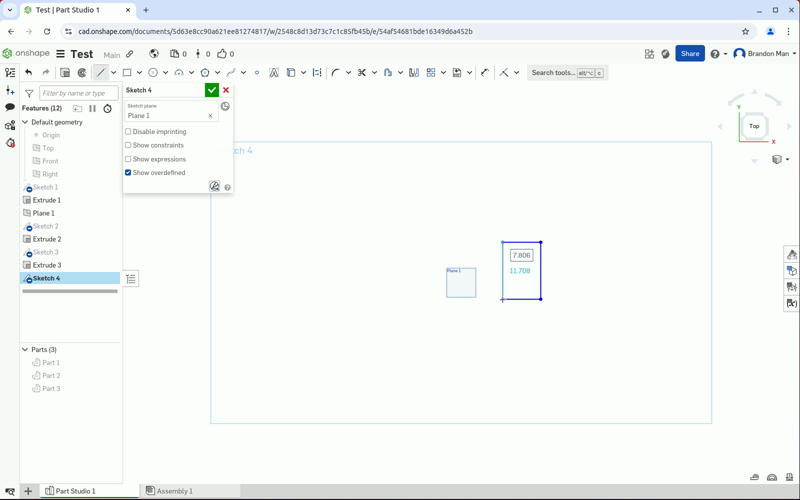
key_up(shift)
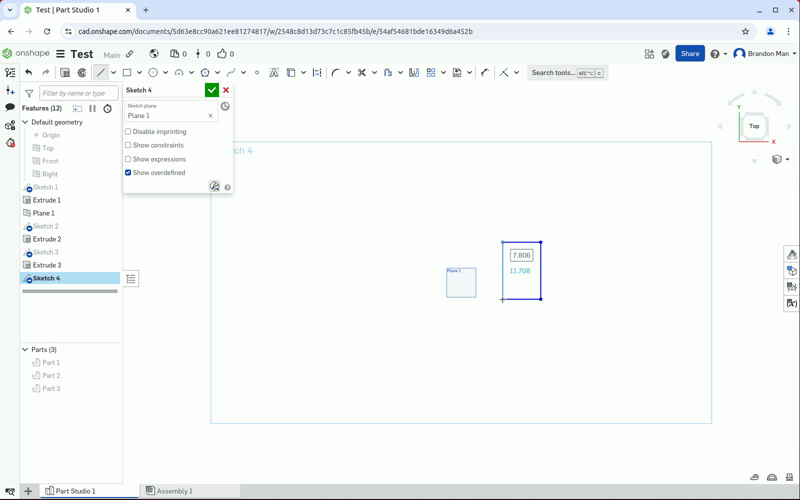
click(502, 299)
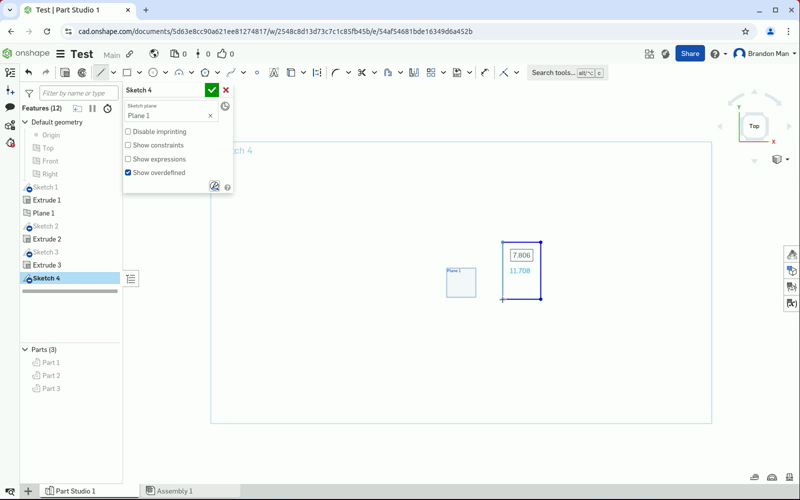
key(esc)
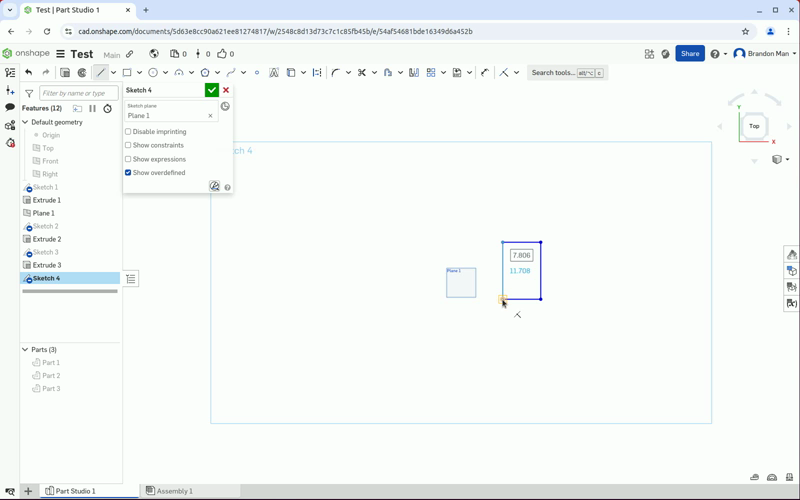
mouse_move(505, 296)
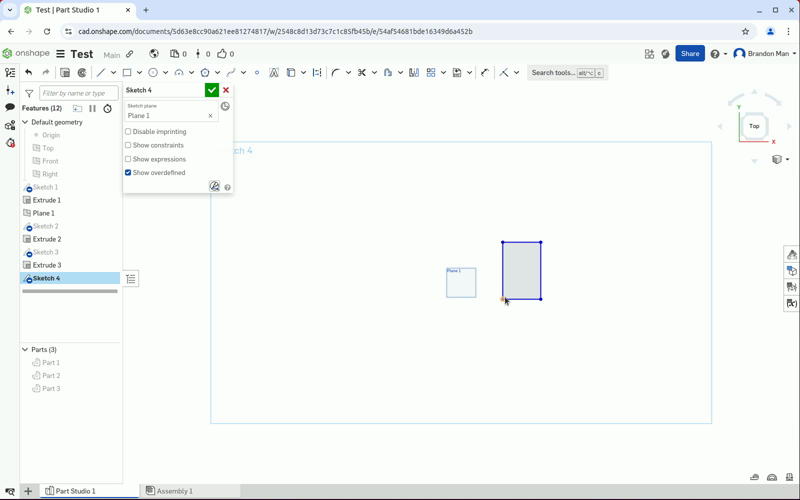
click(505, 296)
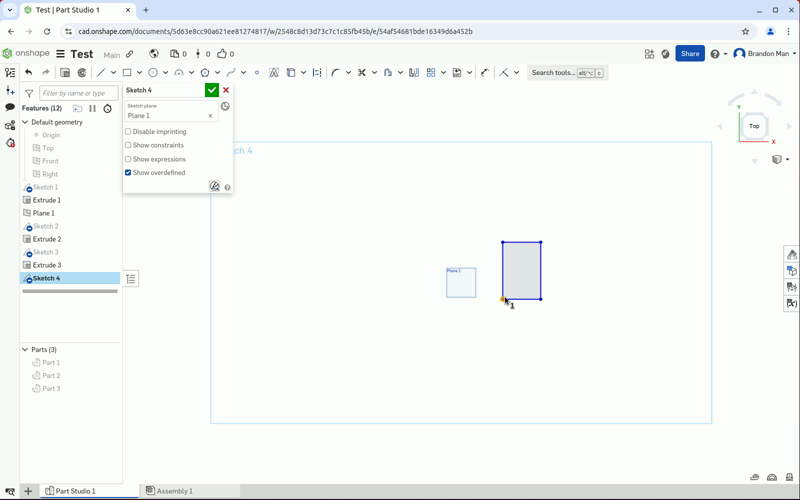
mouse_move(73, 352)
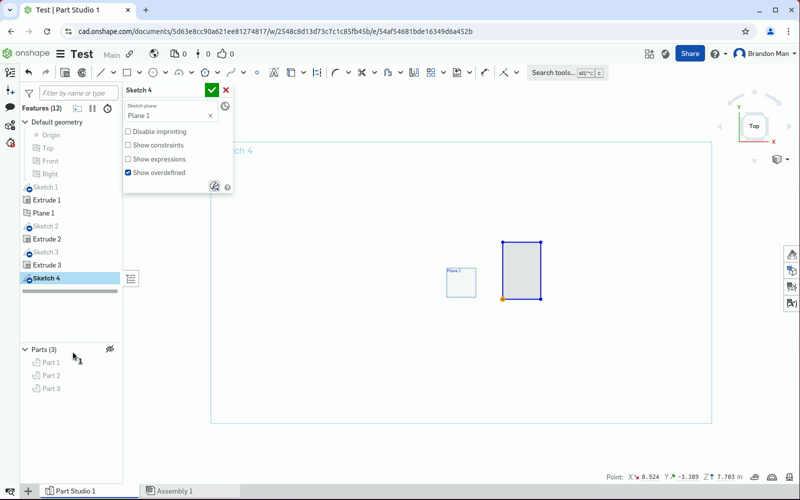
key(shift+y)
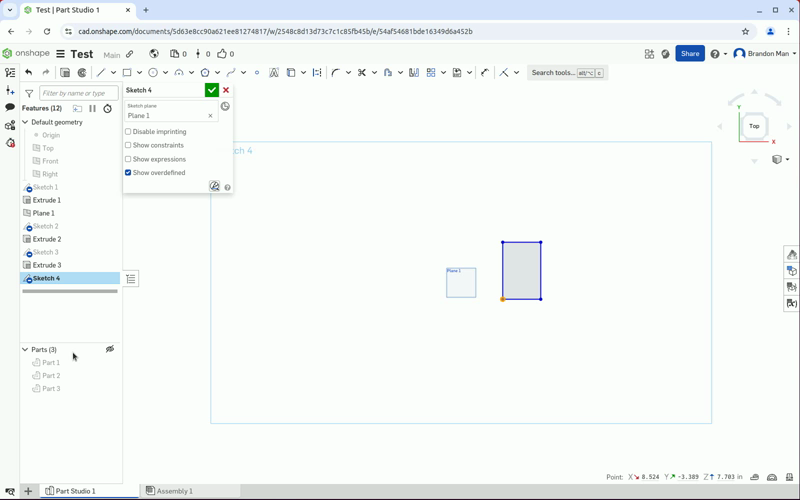
key(shift+e)
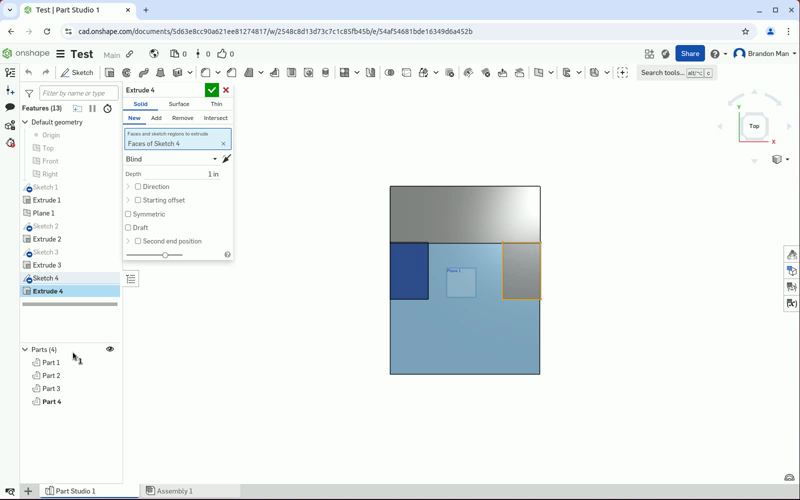
mouse_move(143, 106)
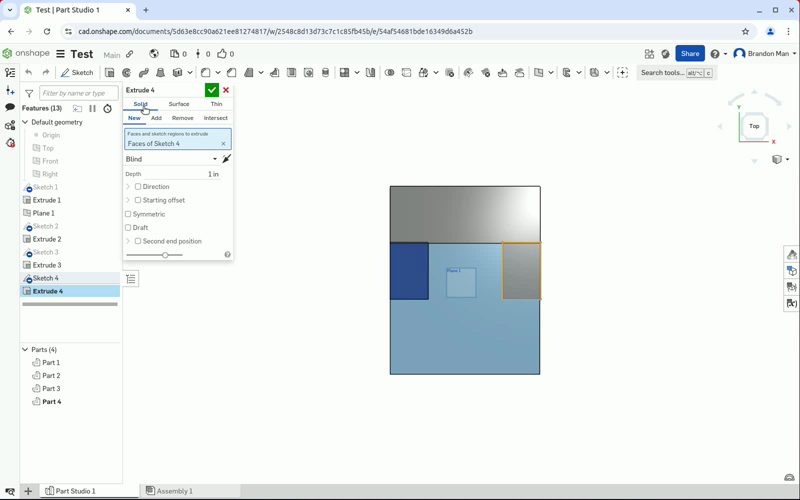
click(143, 106)
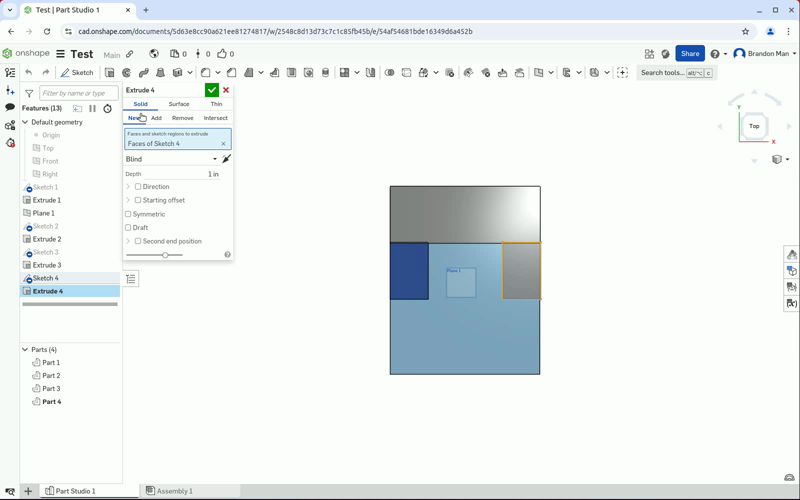
mouse_move(137, 120)
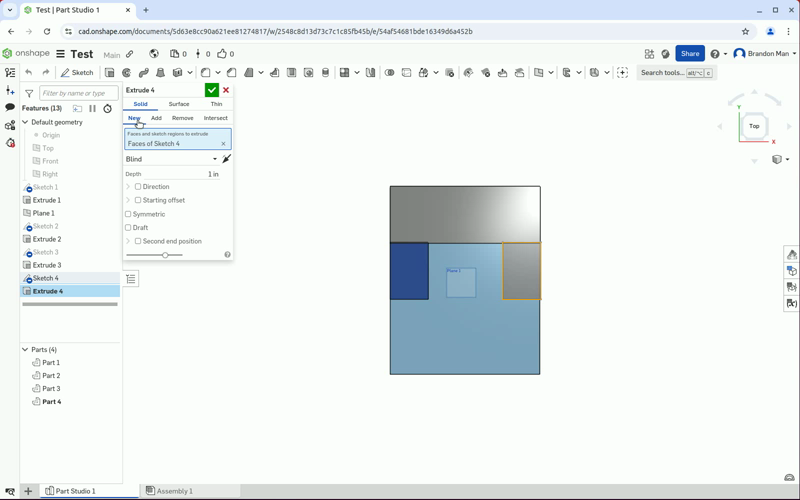
click(137, 120)
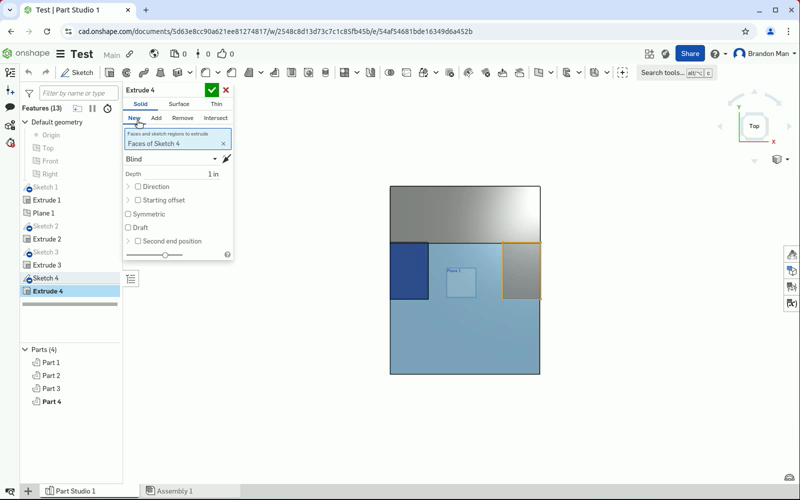
key(tab, 4)
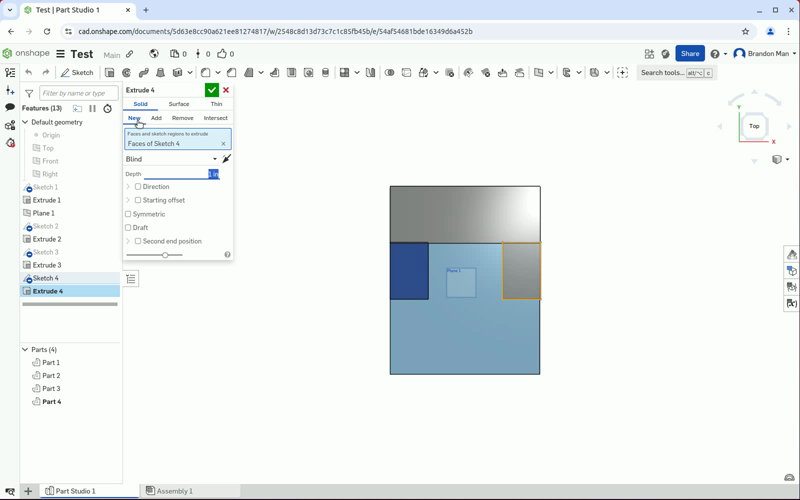
text(7.703)
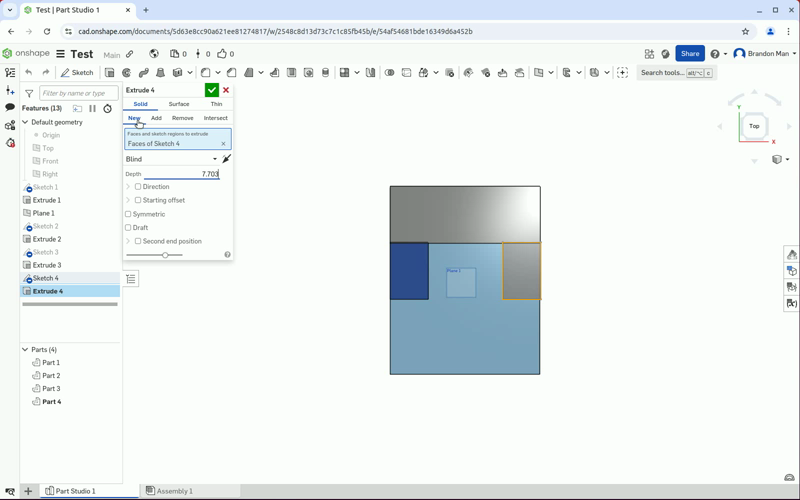
key(enter)
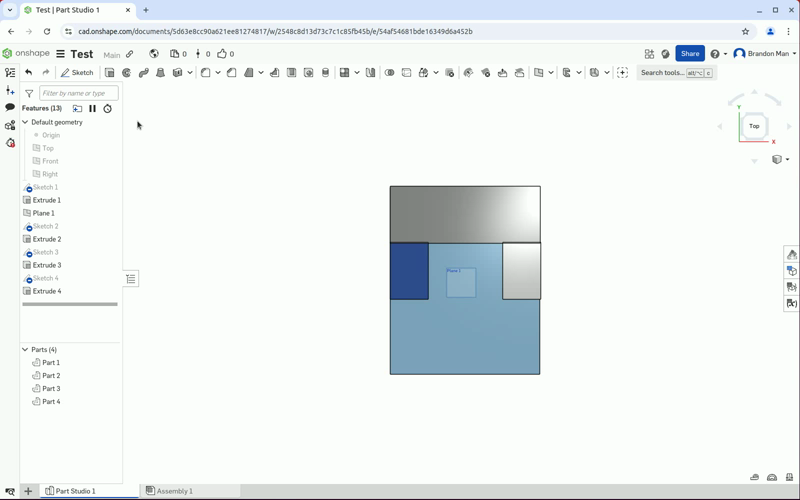
key(shift+h)
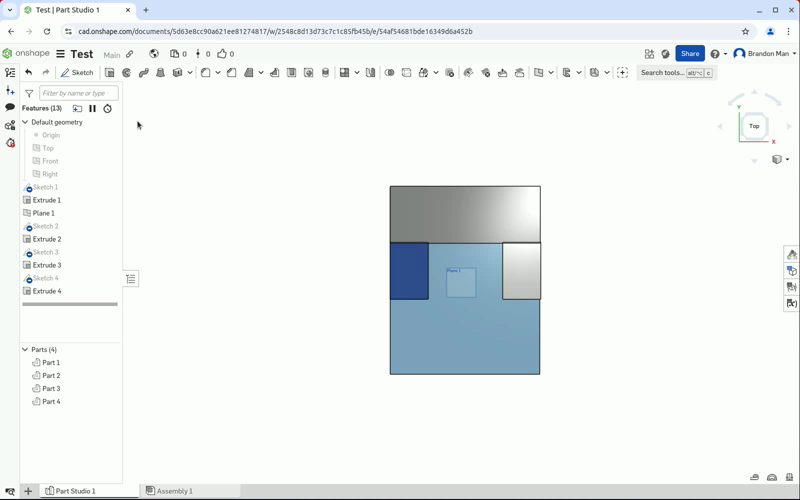
key(shift+h)
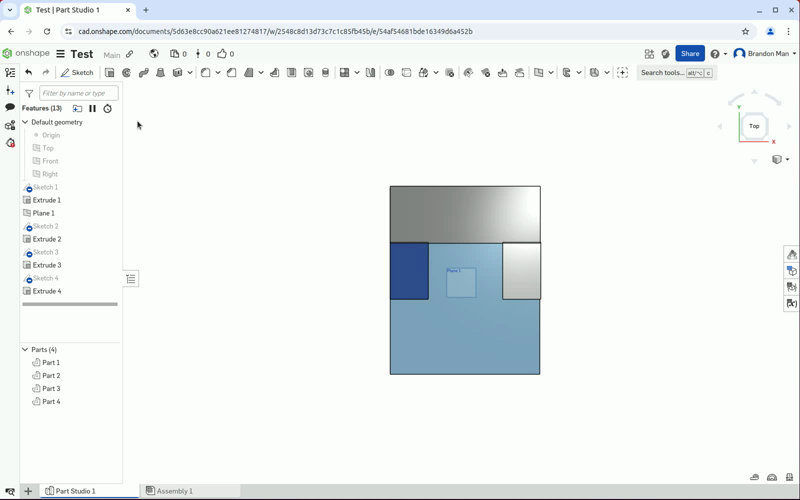
mouse_move(73, 189)
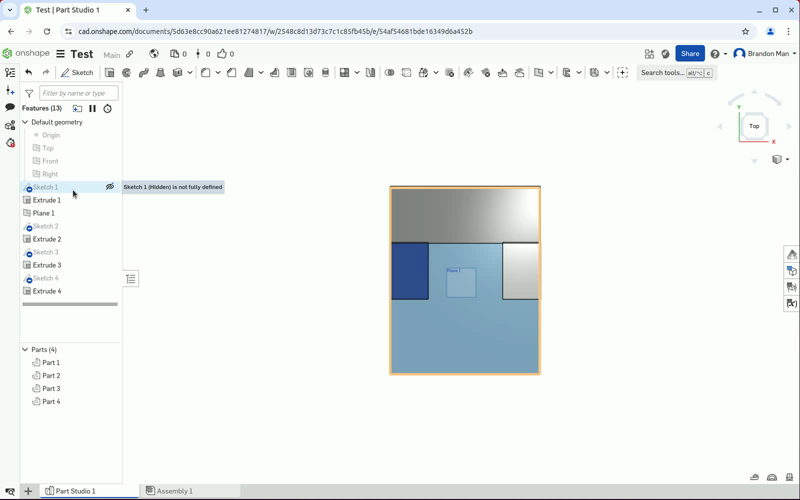
click(73, 189)
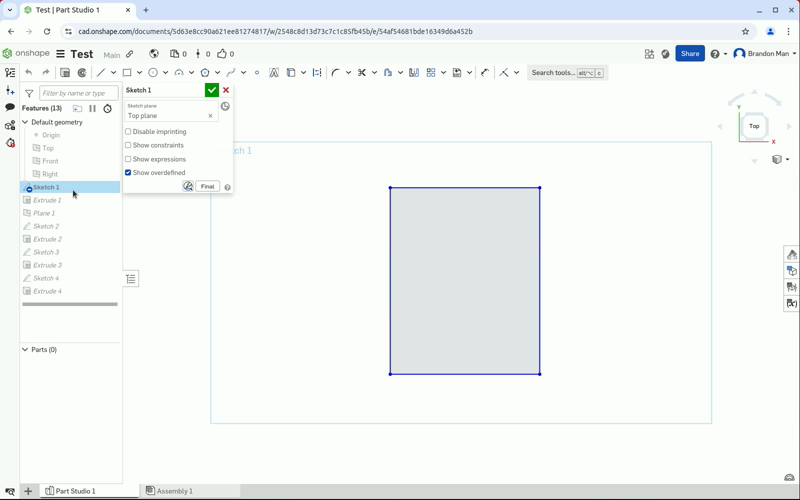
mouse_move(229, 92)
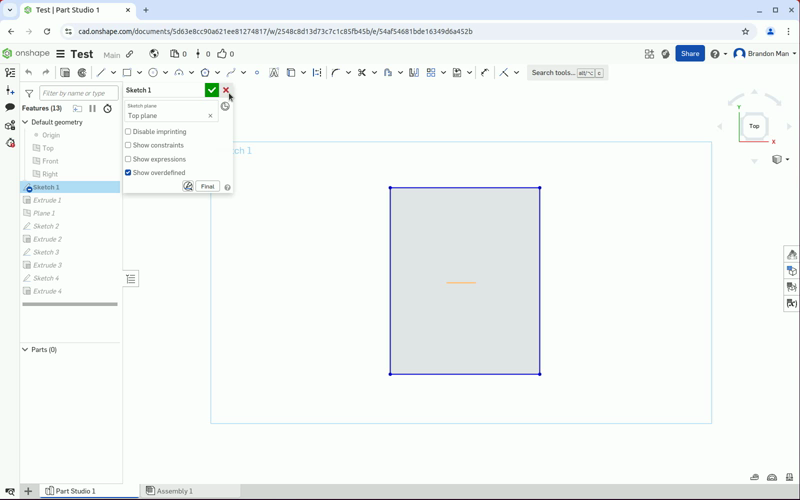
click(229, 92)
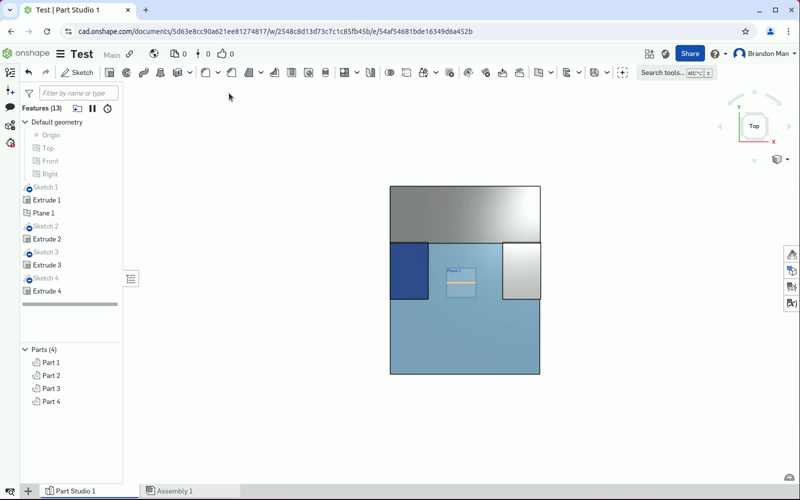
mouse_move(541, 75)
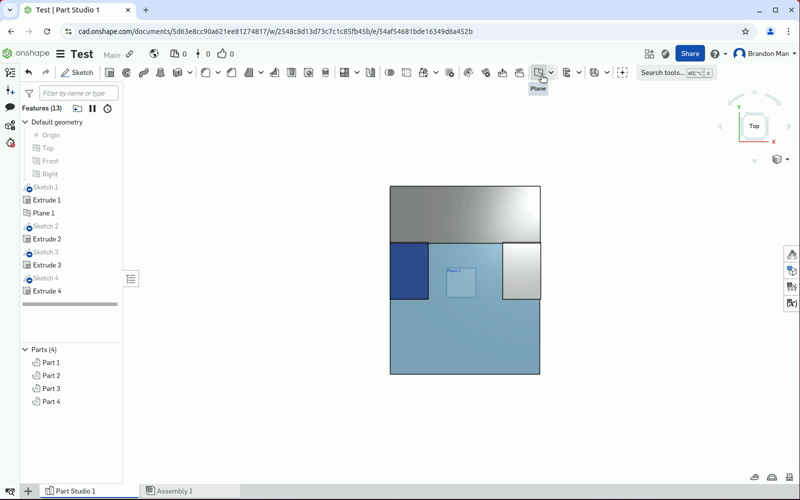
click(541, 75)
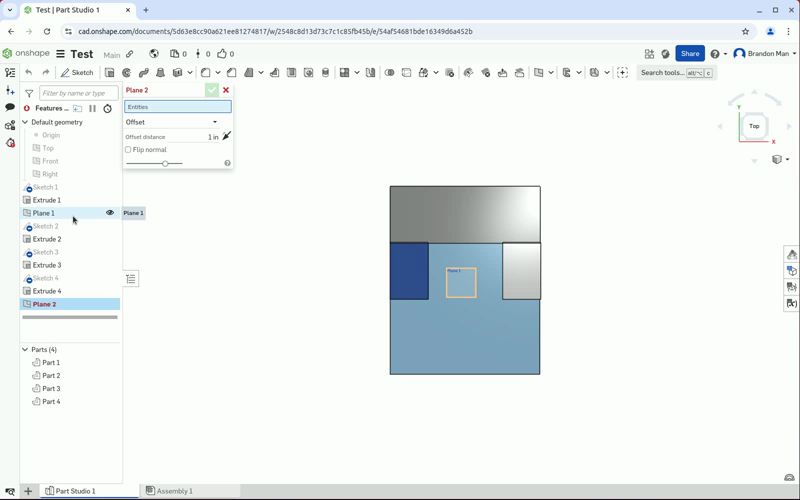
scroll(3)
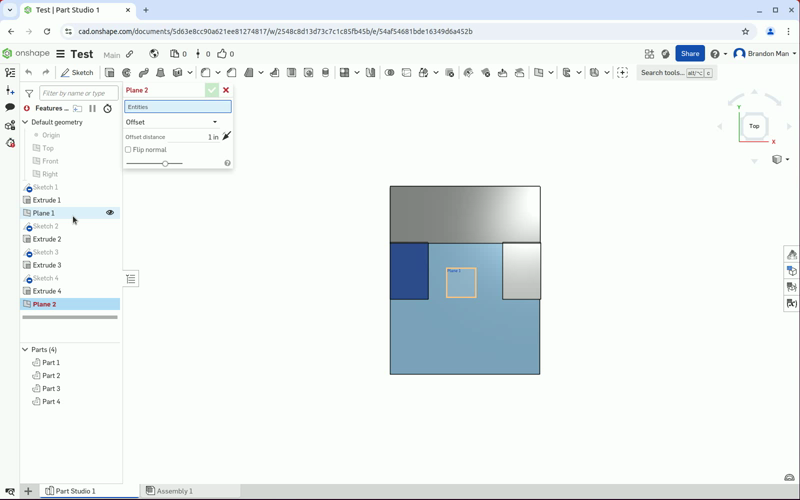
mouse_move(73, 150)
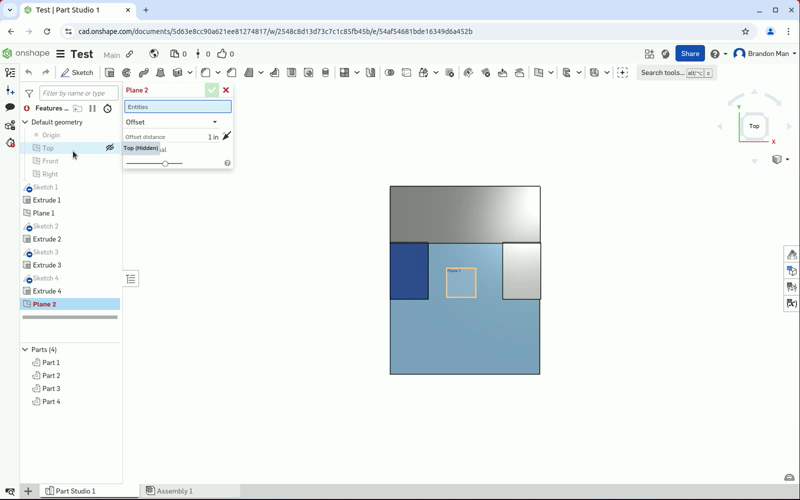
click(73, 150)
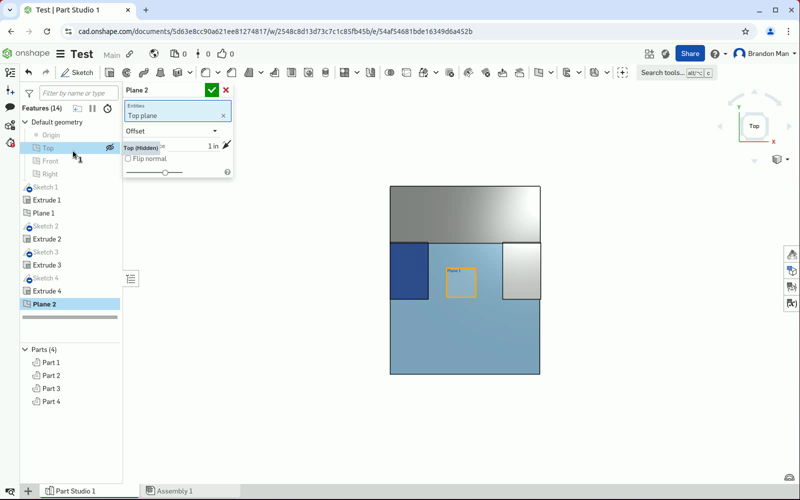
key(tab, 2)
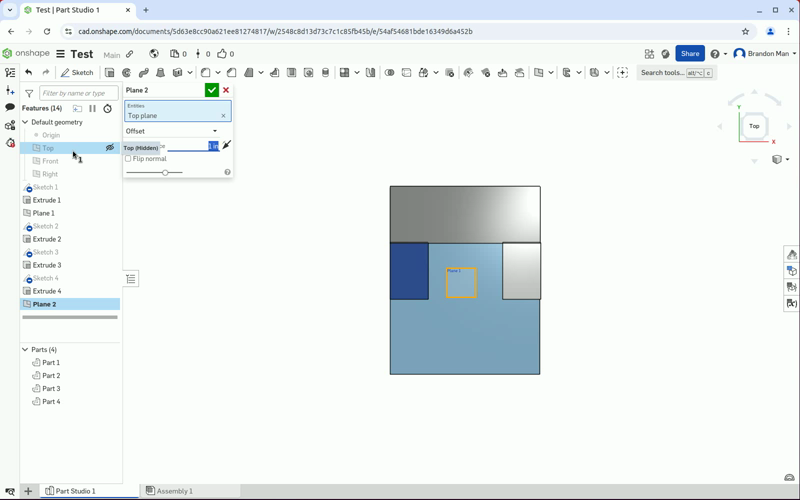
text(15.405)
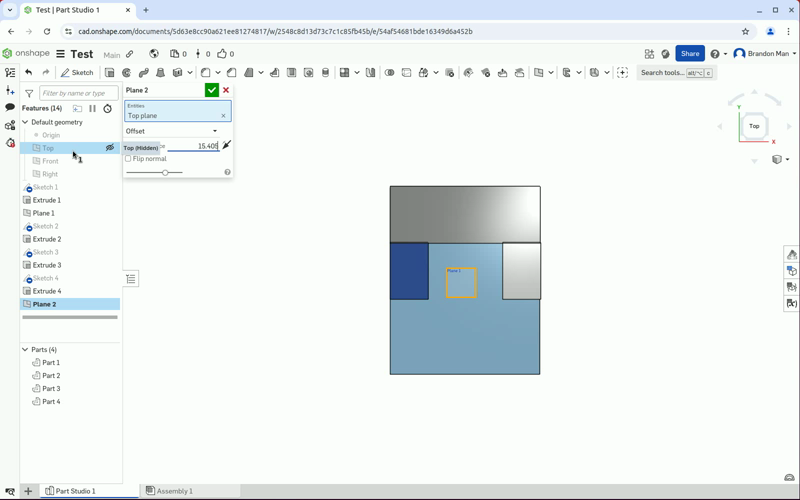
key(enter, 2)
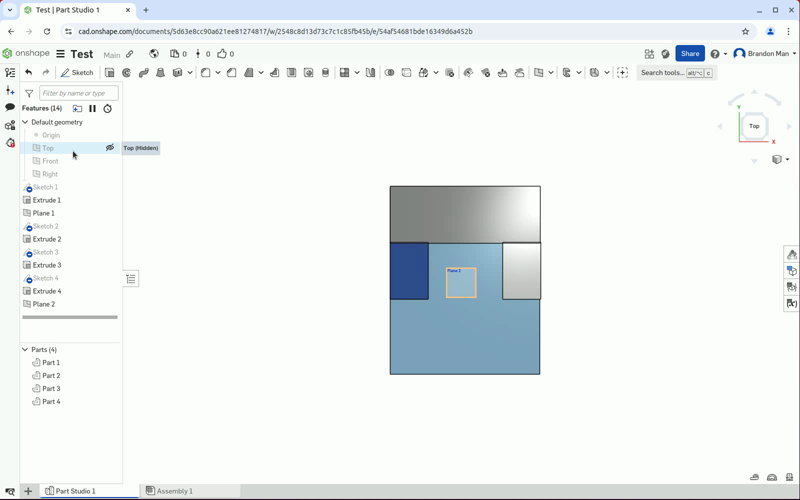
key(shift+s)
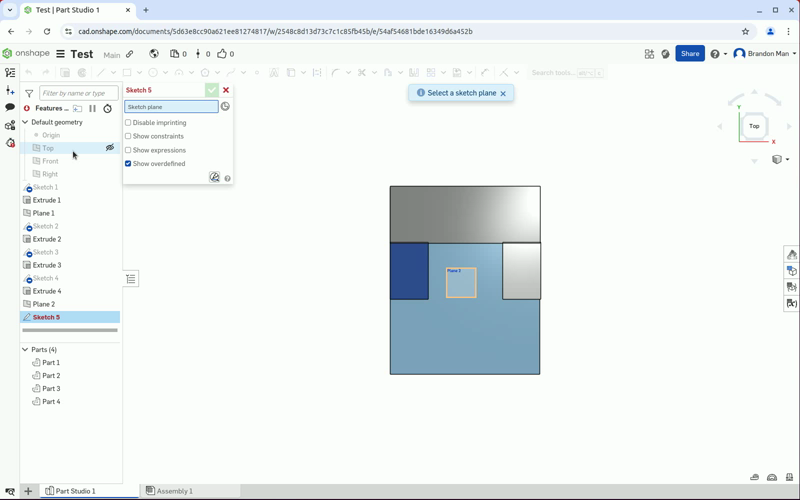
mouse_move(73, 306)
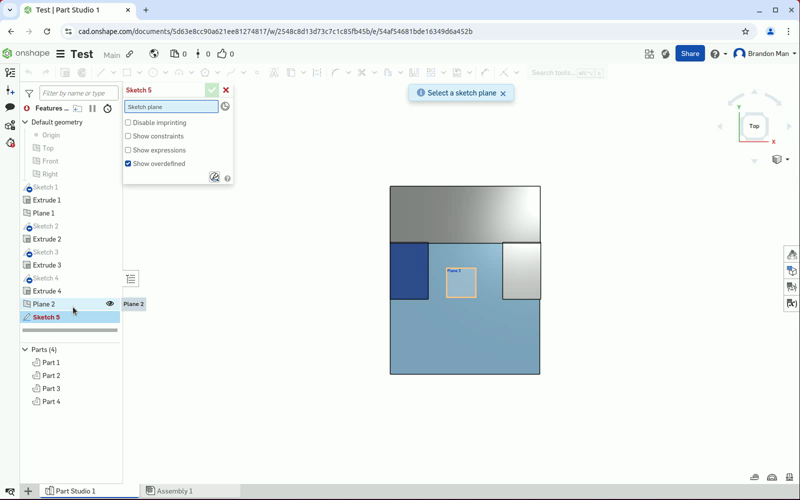
click(73, 306)
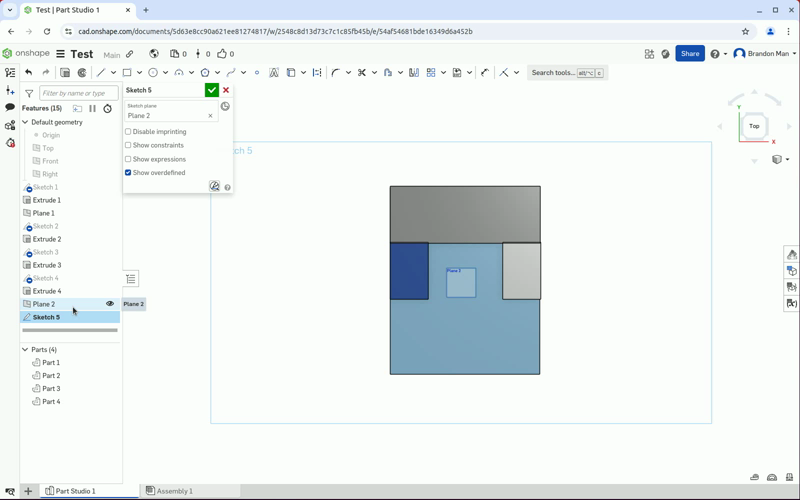
mouse_move(73, 352)
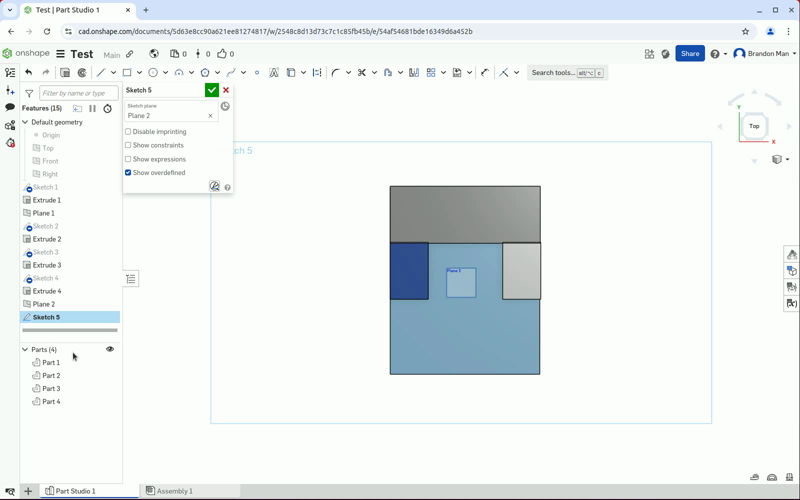
key(y)
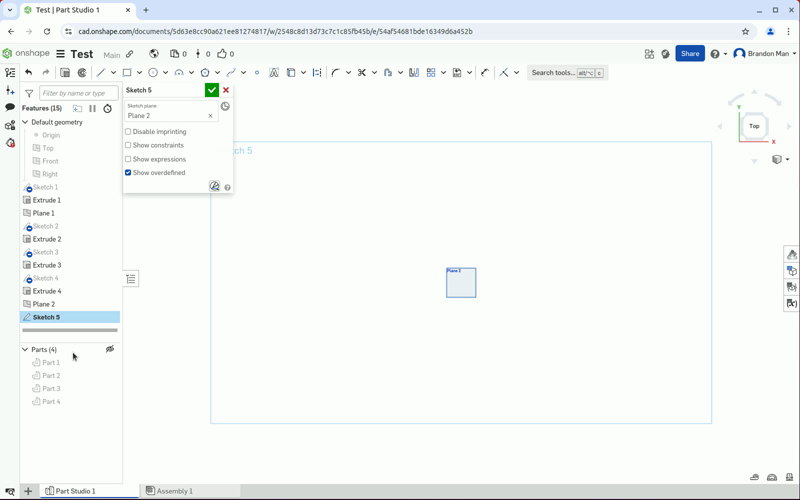
key(l)
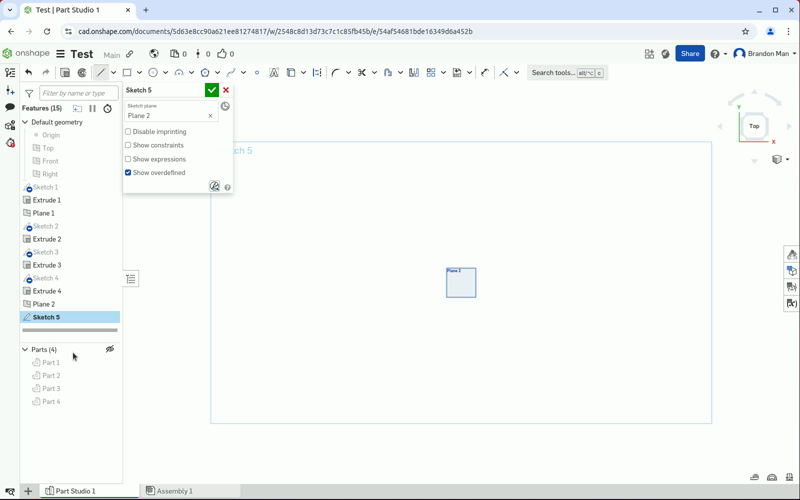
key_down(shift)
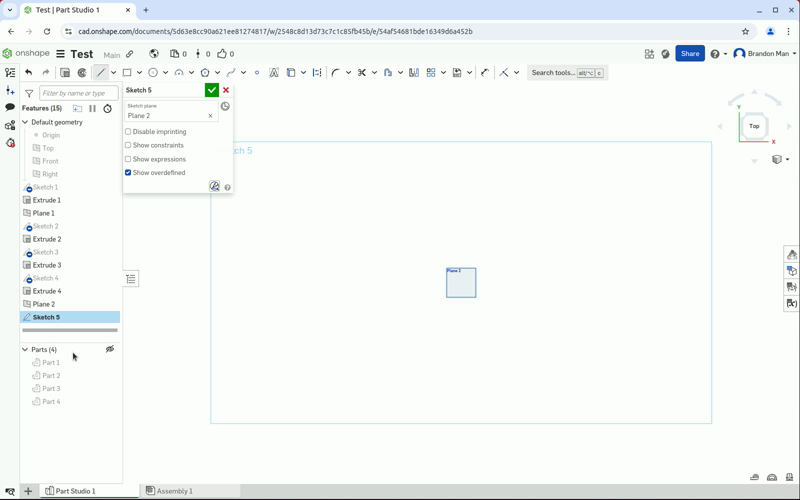
mouse_move(390, 243)
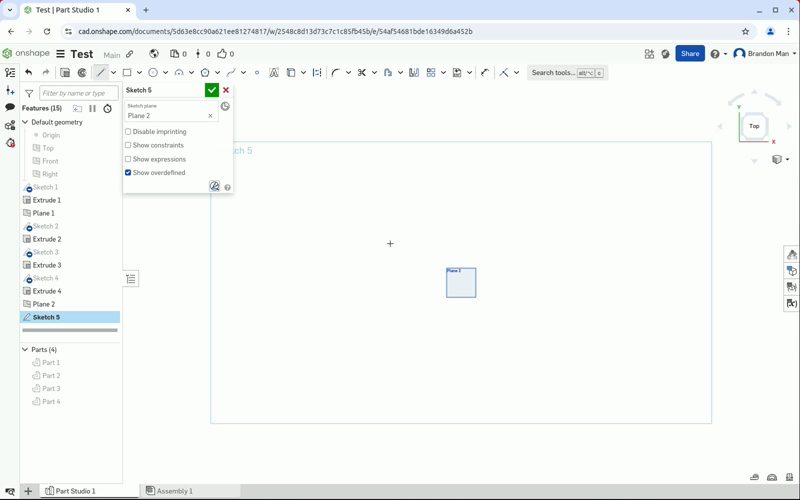
click(390, 243)
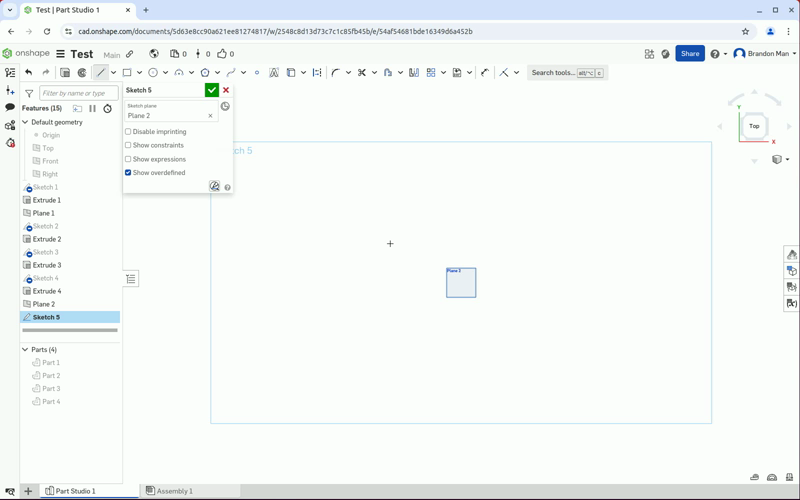
key_up(shift)
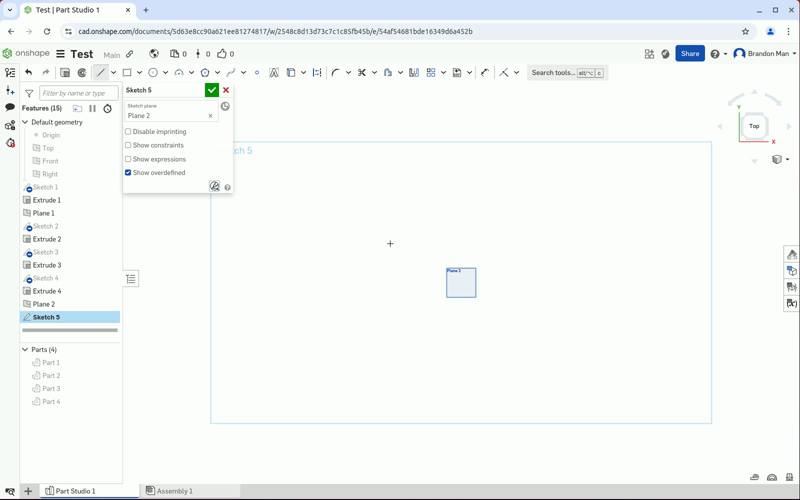
key_down(shift)
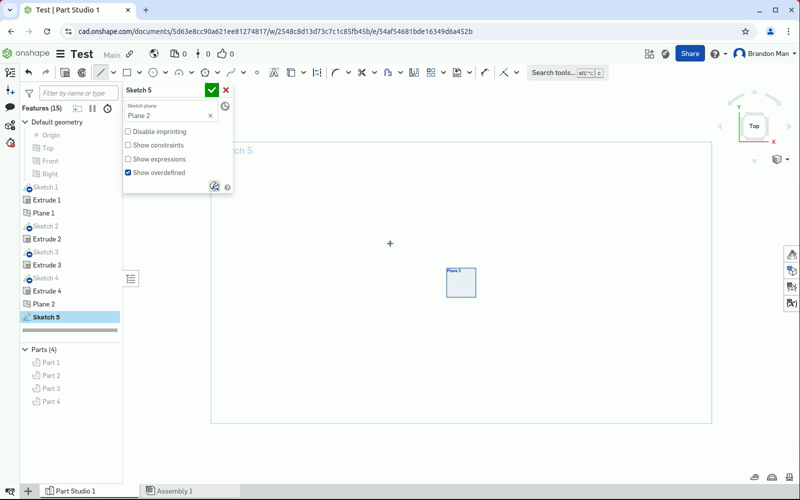
mouse_move(420, 243)
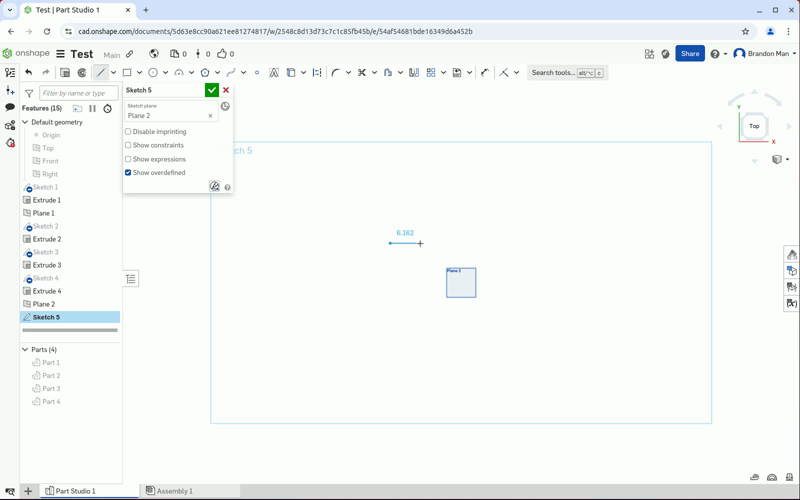
mouse_move(428, 243)
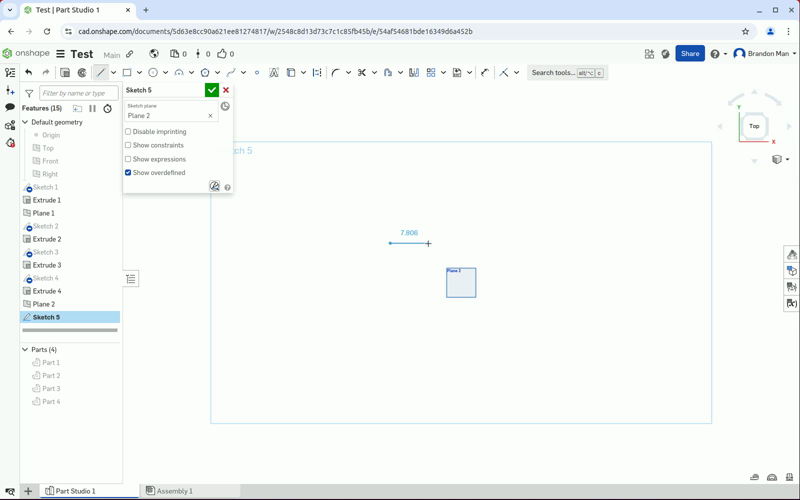
click(428, 243)
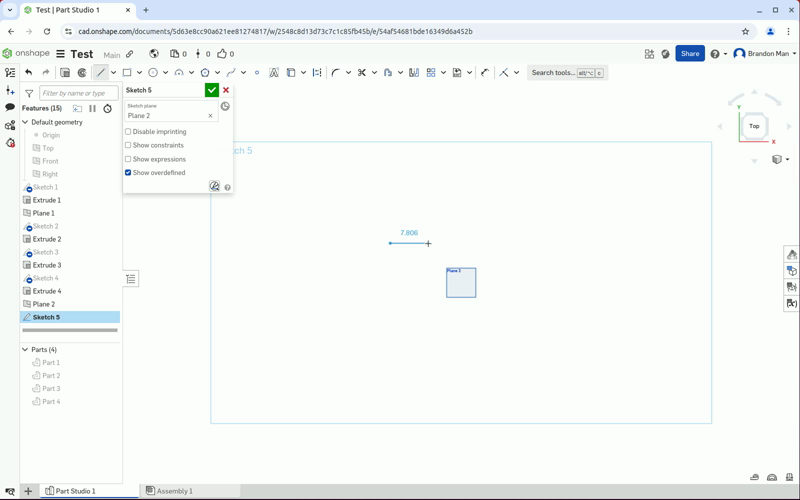
key_up(shift)
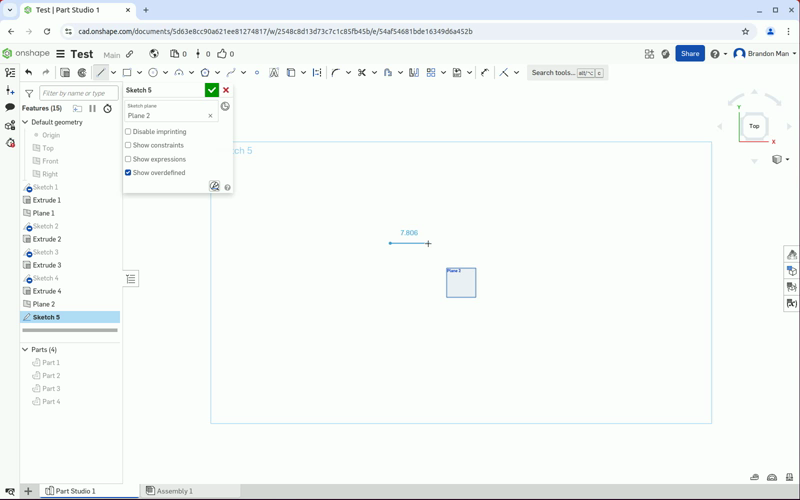
key_down(shift)
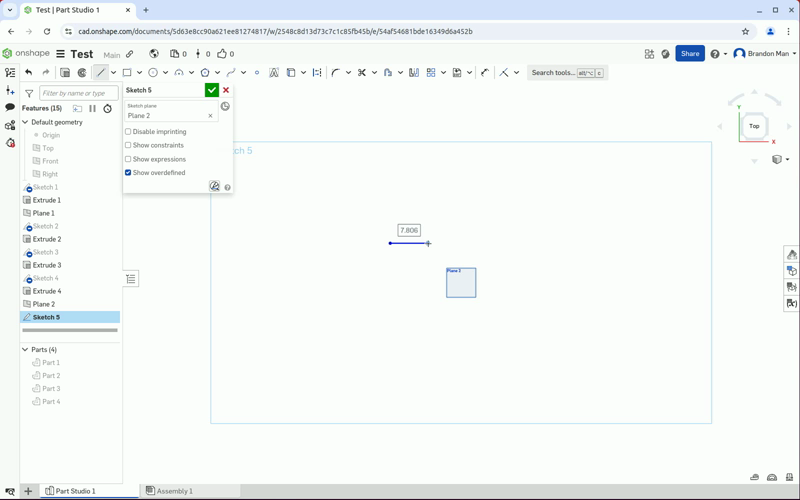
mouse_move(502, 243)
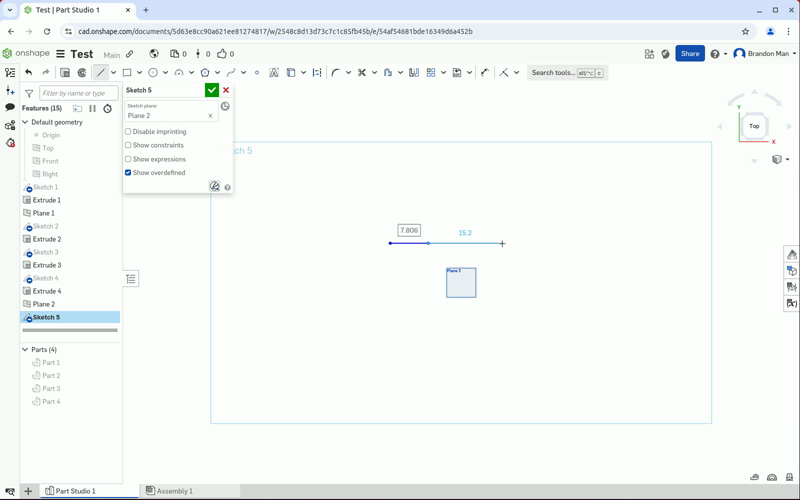
click(502, 243)
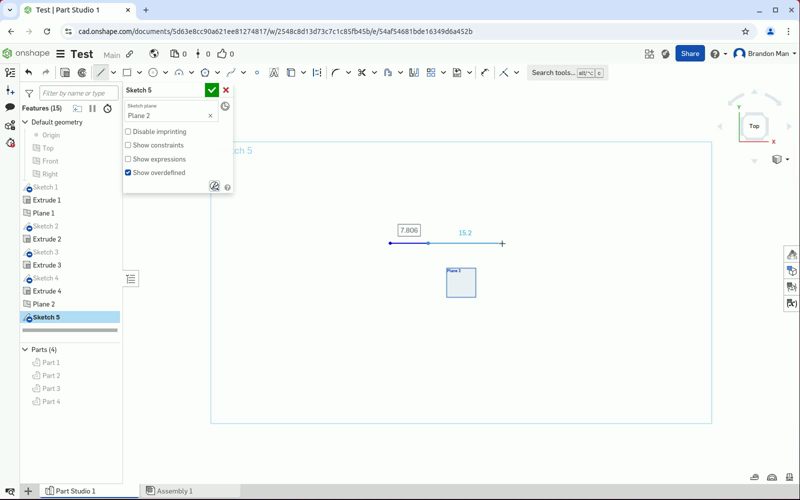
key_up(shift)
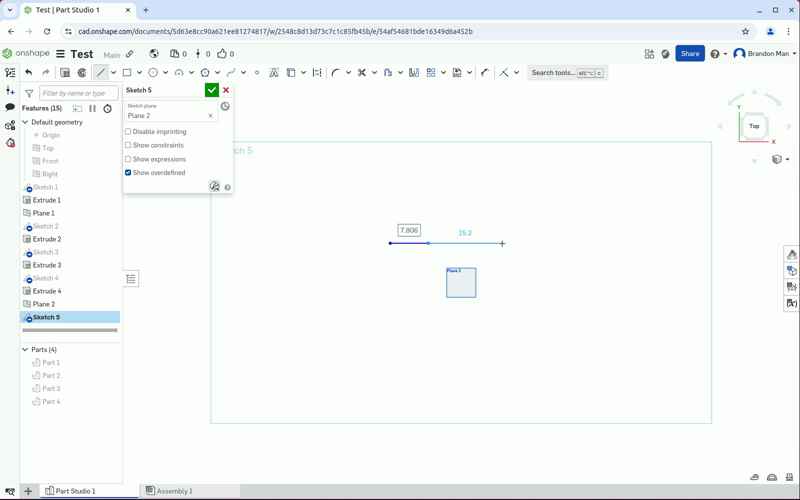
key_down(shift)
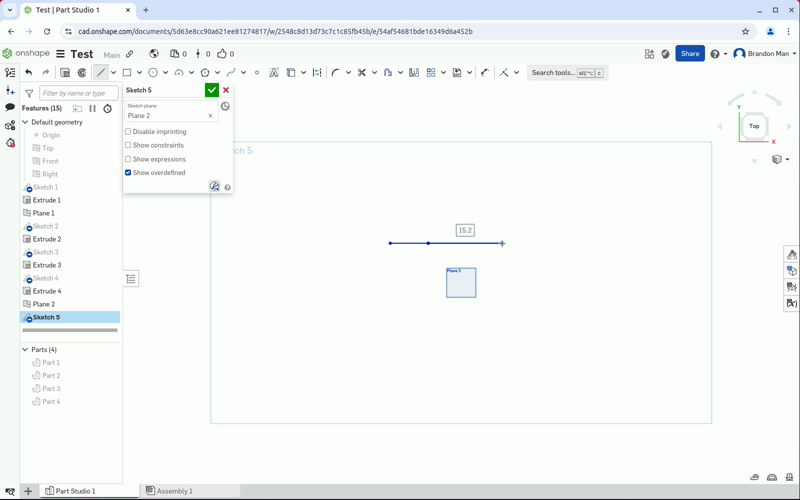
mouse_move(532, 243)
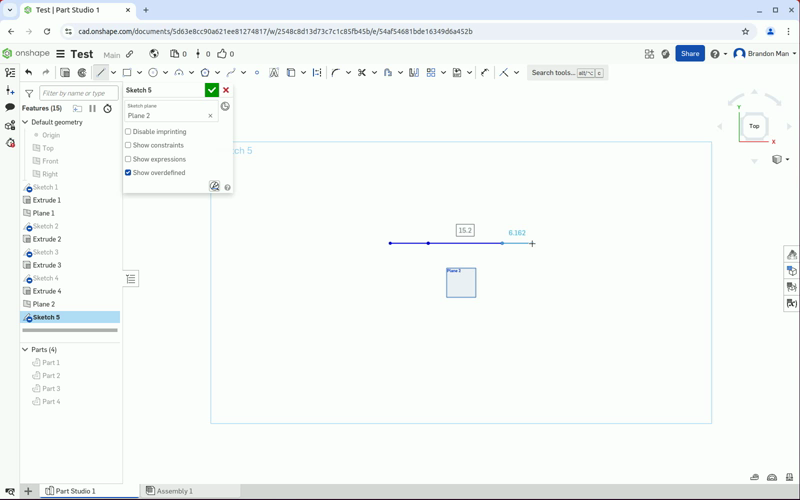
mouse_move(540, 243)
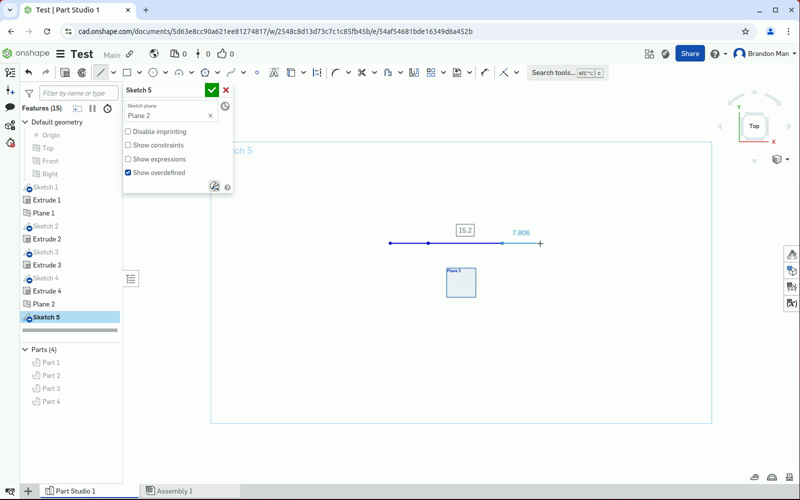
click(540, 243)
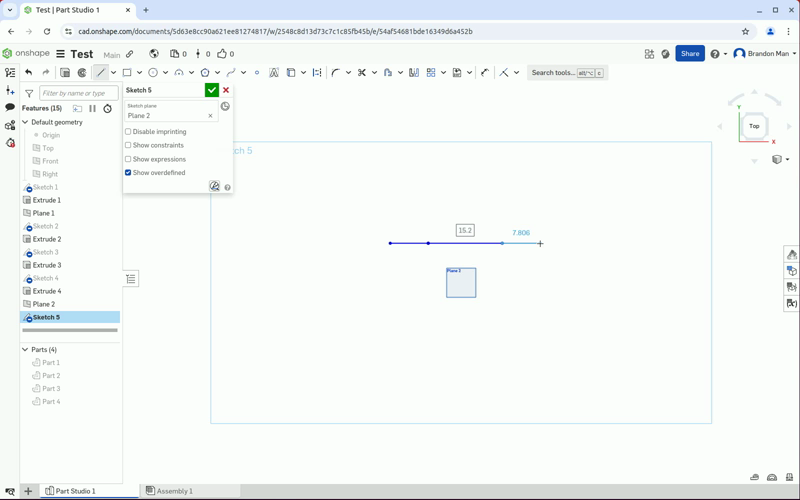
key_up(shift)
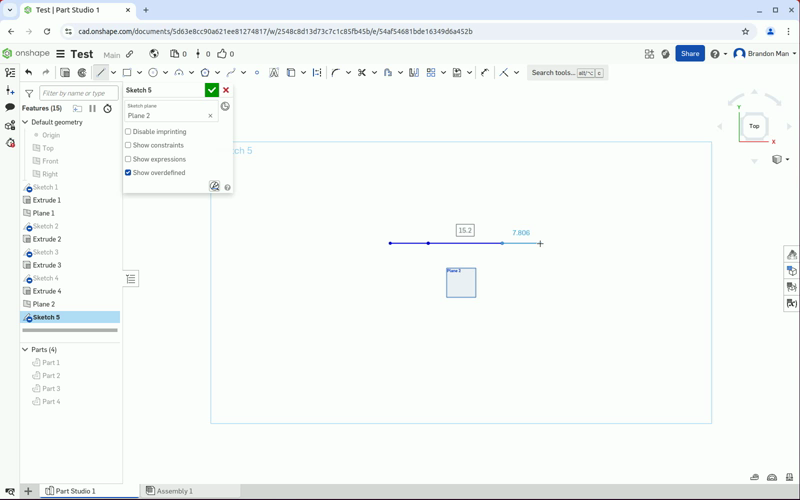
key_down(shift)
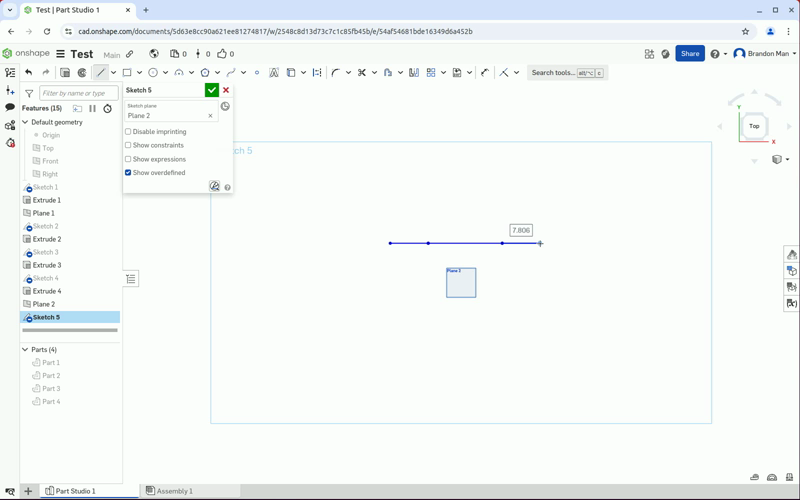
mouse_move(570, 243)
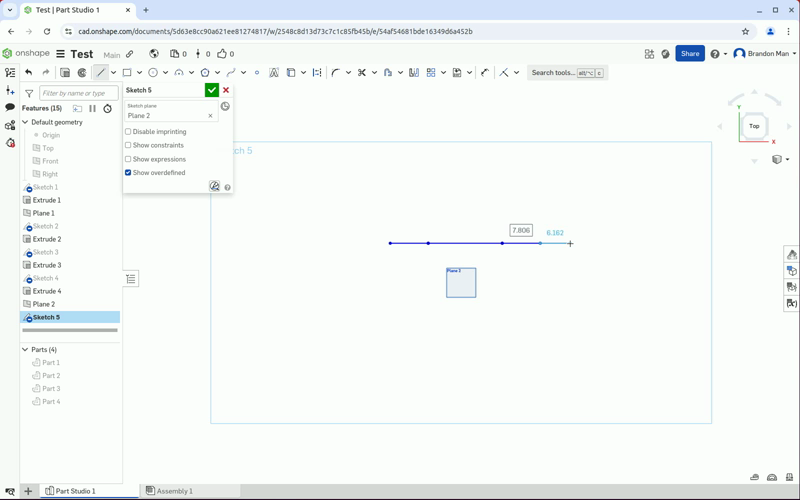
mouse_move(540, 186)
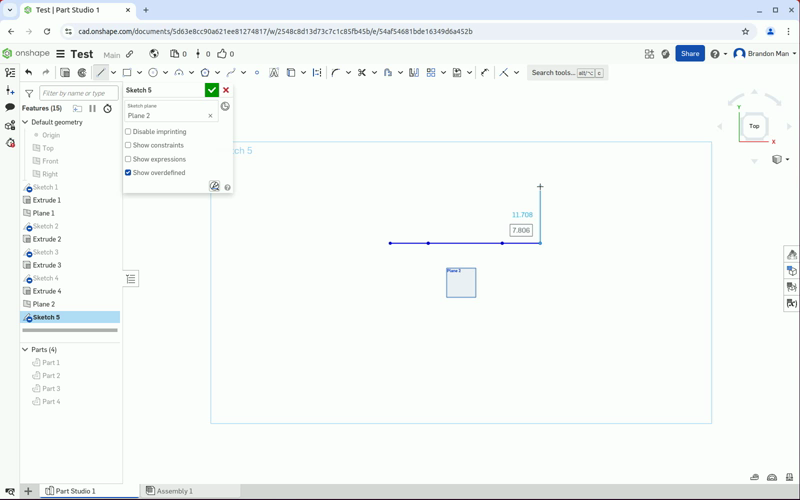
click(540, 186)
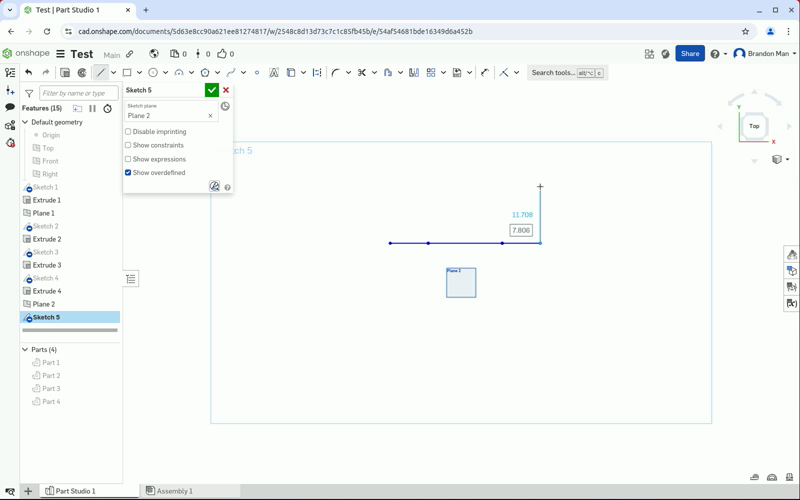
key_up(shift)
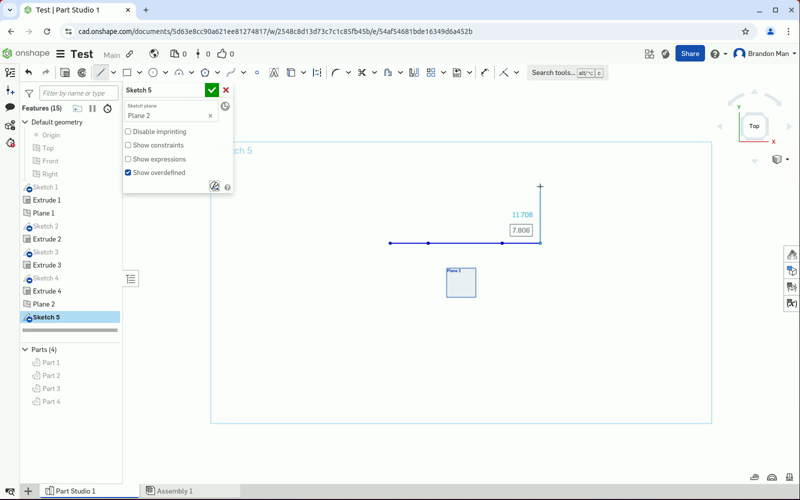
key_down(shift)
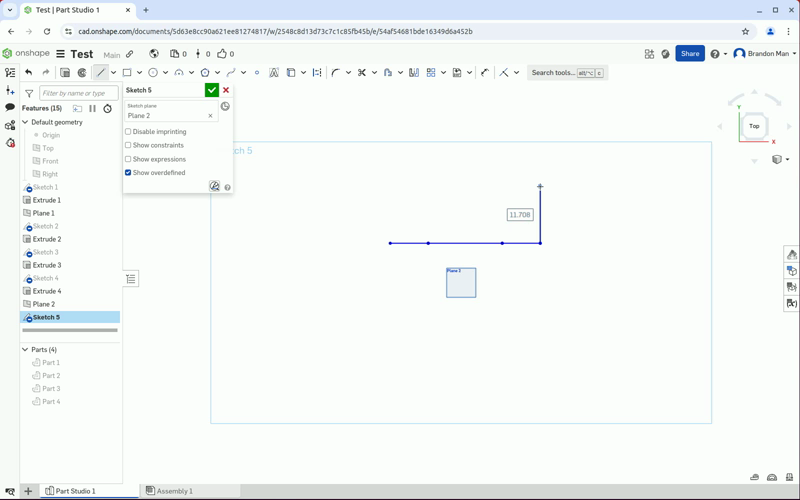
mouse_move(390, 186)
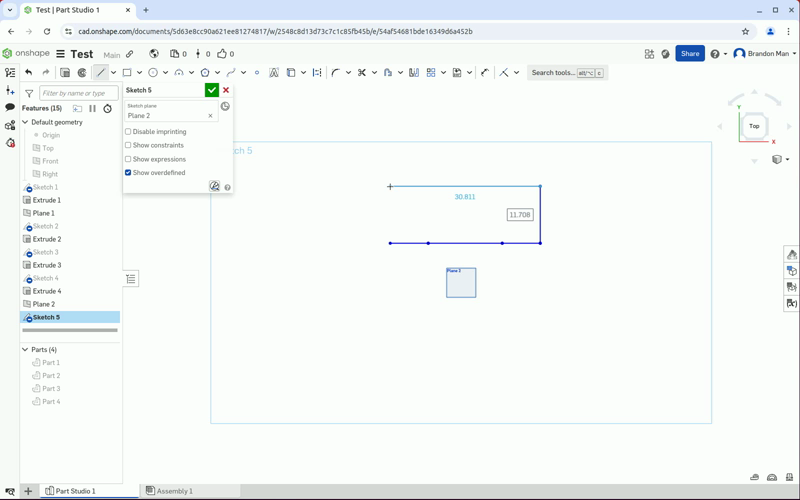
click(390, 186)
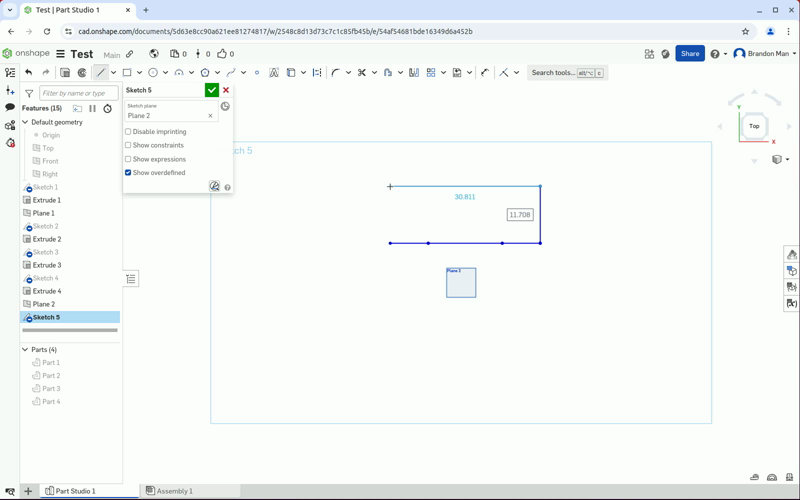
key_up(shift)
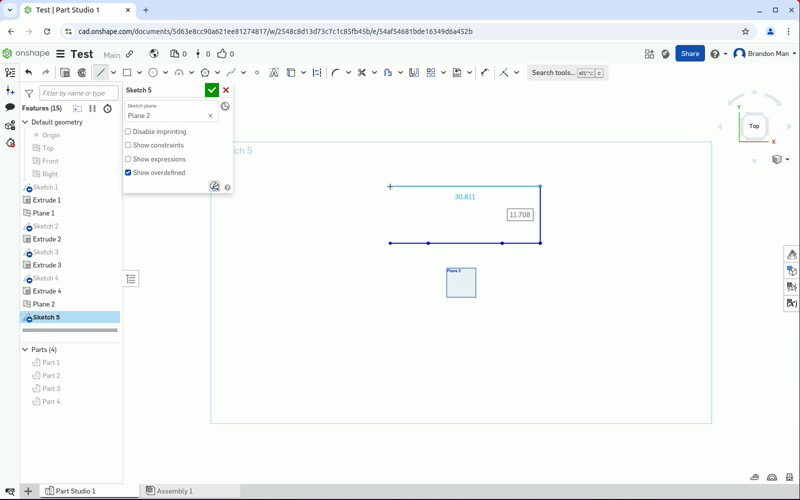
mouse_move(420, 186)
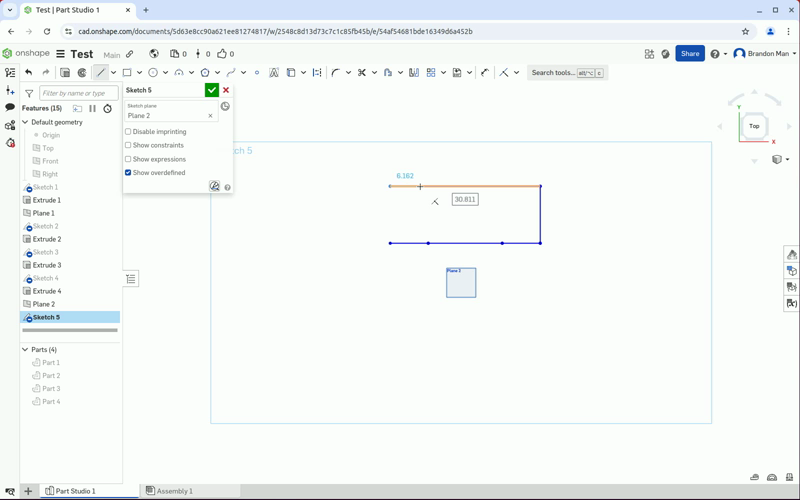
key_down(shift)
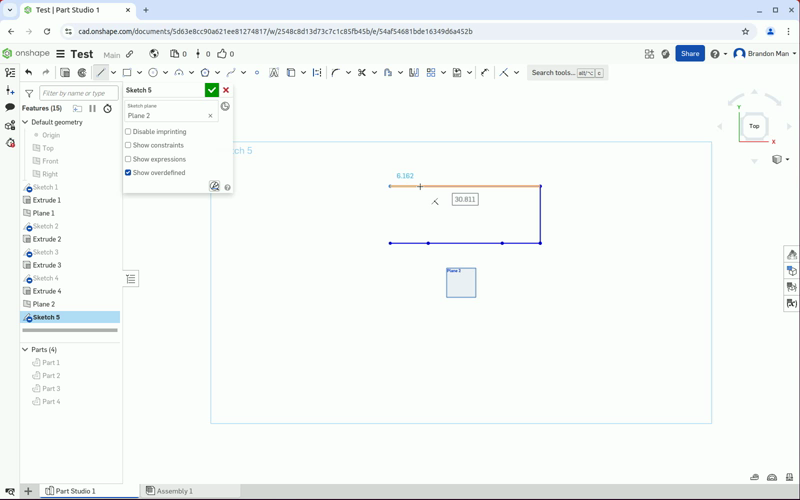
mouse_move(390, 243)
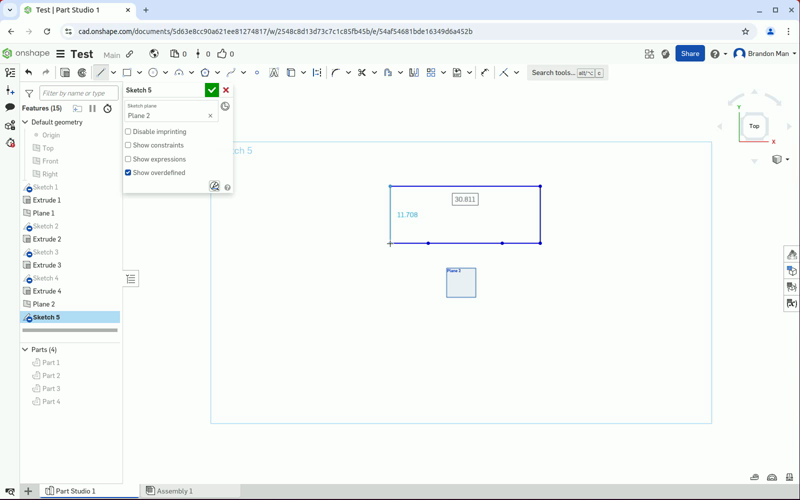
key_up(shift)
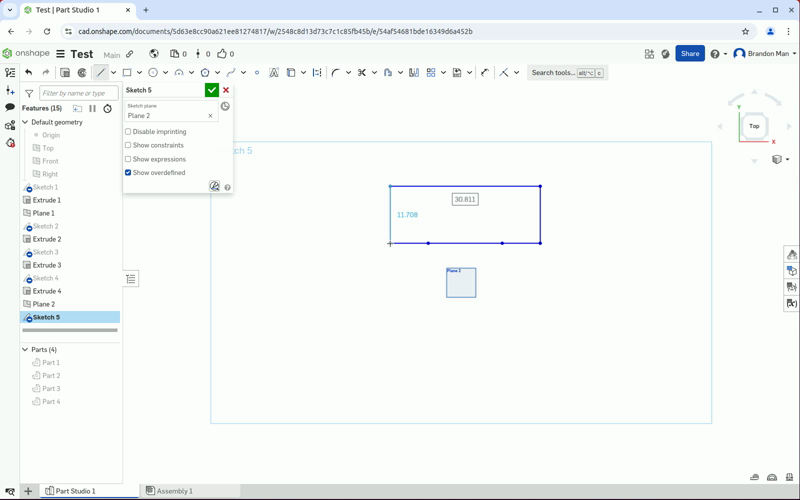
click(390, 243)
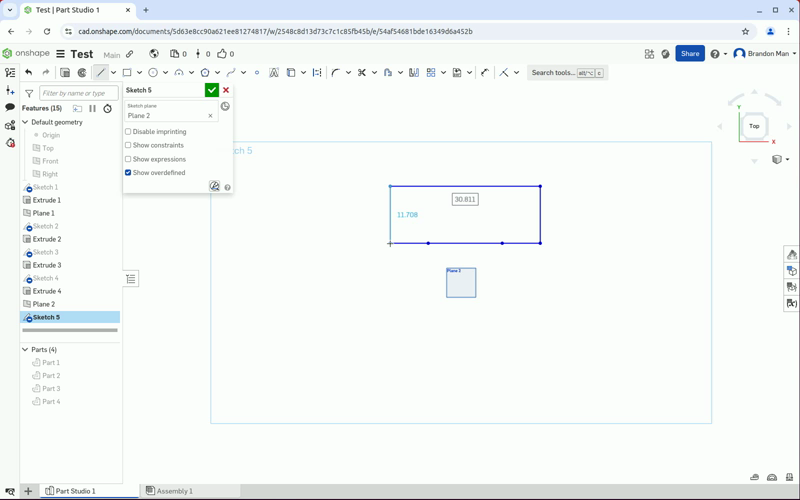
key(esc)
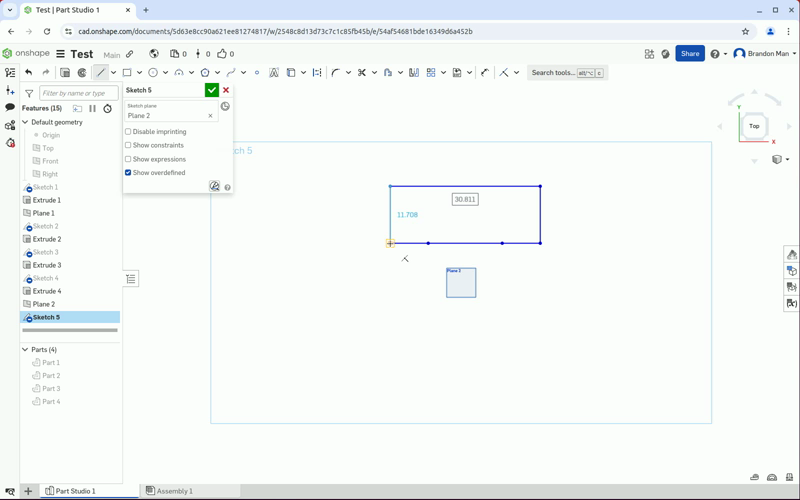
mouse_move(499, 207)
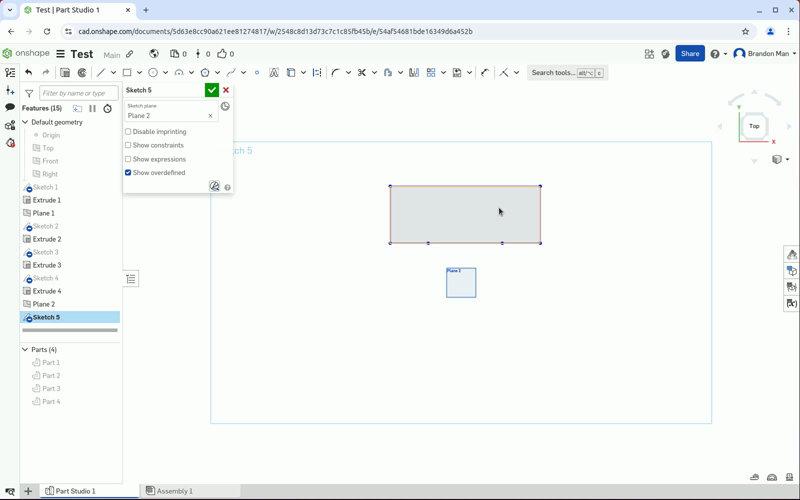
click(499, 207)
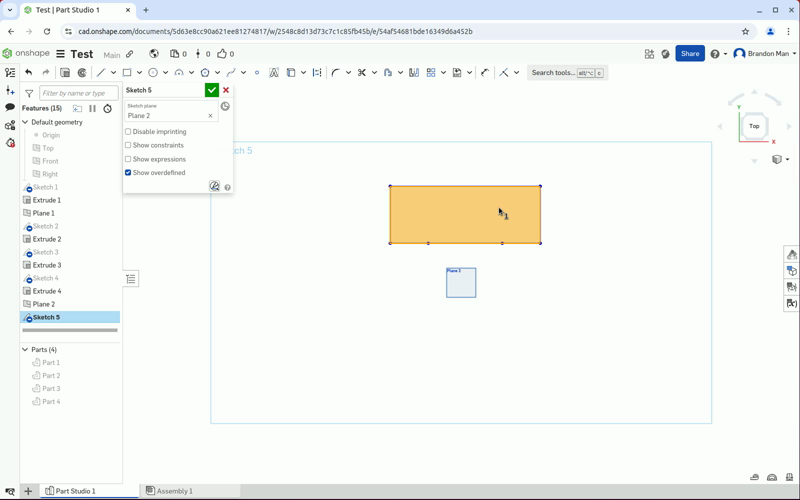
mouse_move(73, 352)
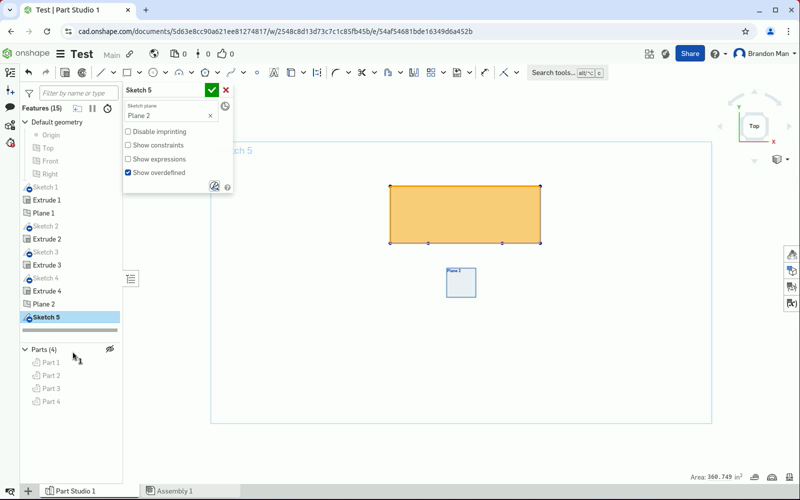
key(shift+y)
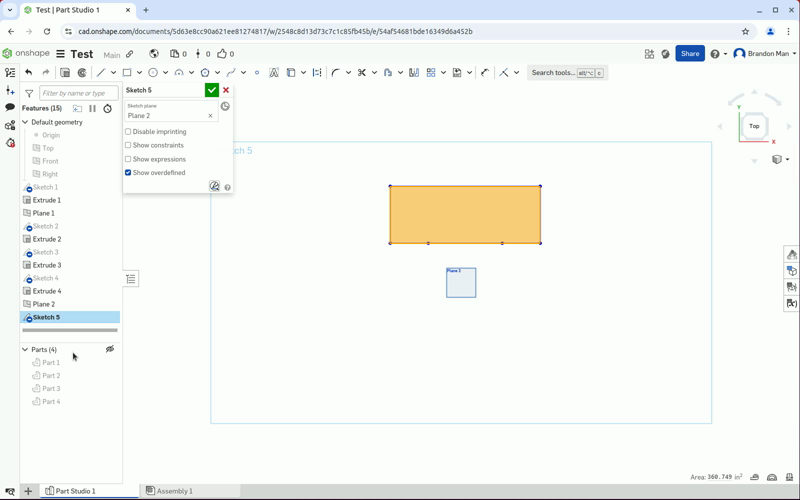
key(shift+e)
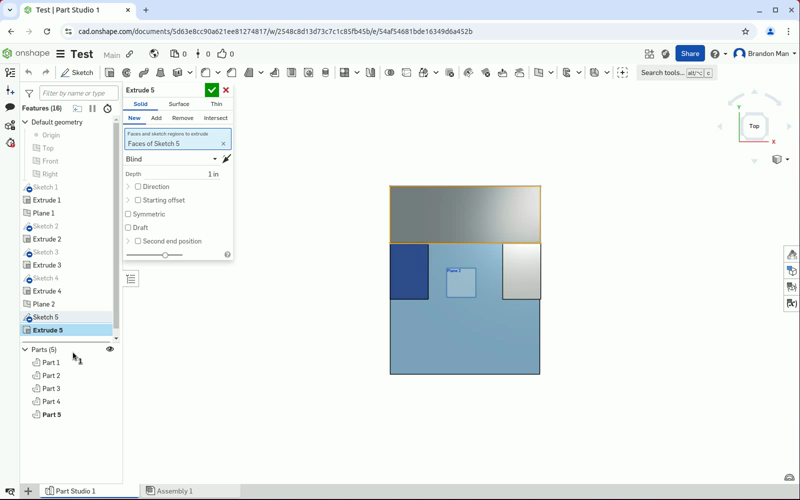
mouse_move(143, 106)
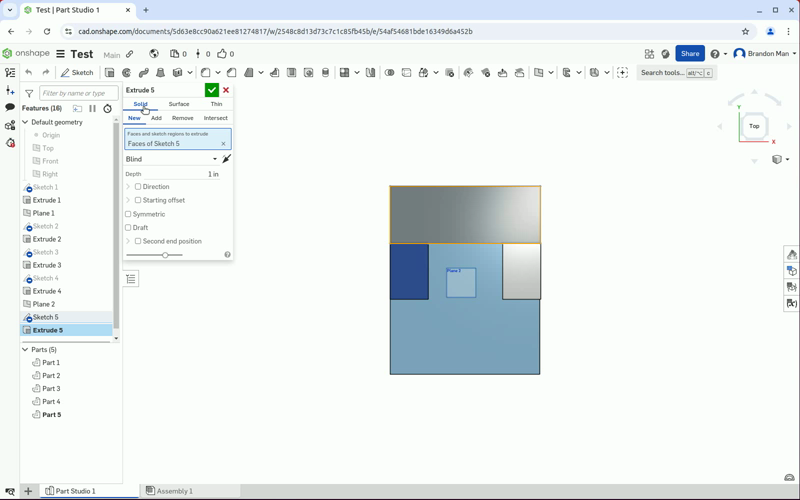
click(143, 106)
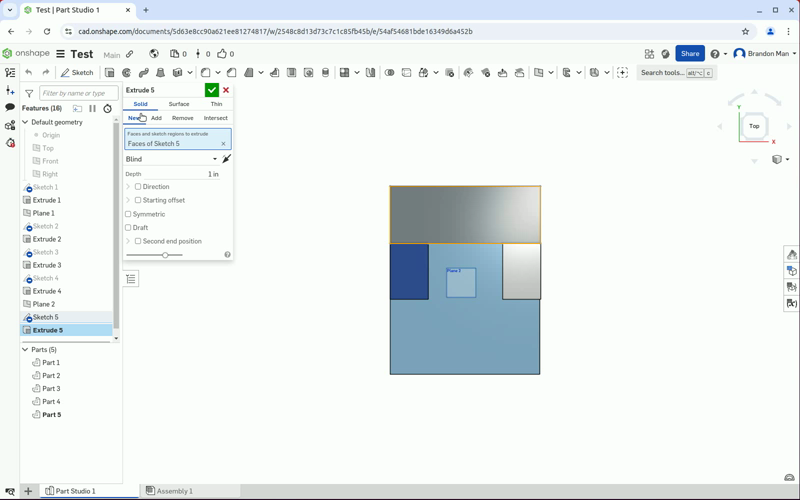
mouse_move(137, 120)
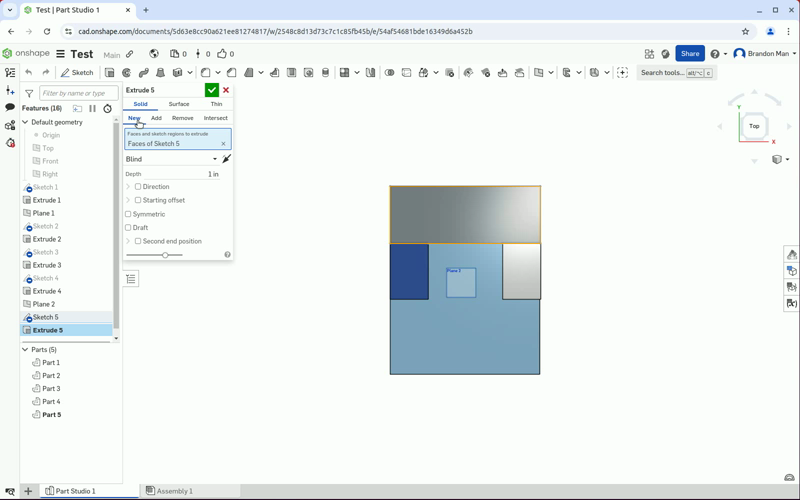
click(137, 120)
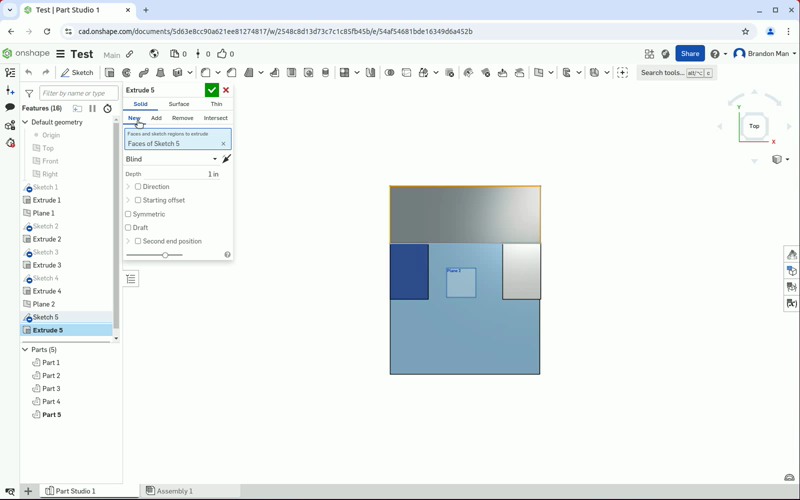
key(tab, 4)
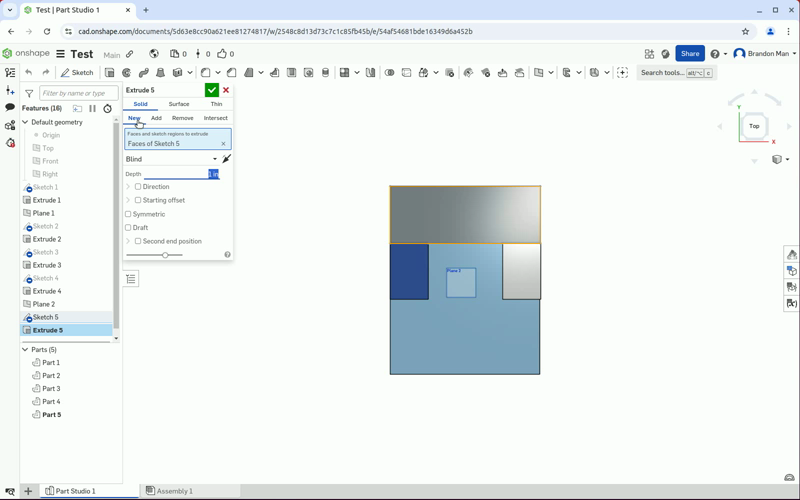
text(7.703)
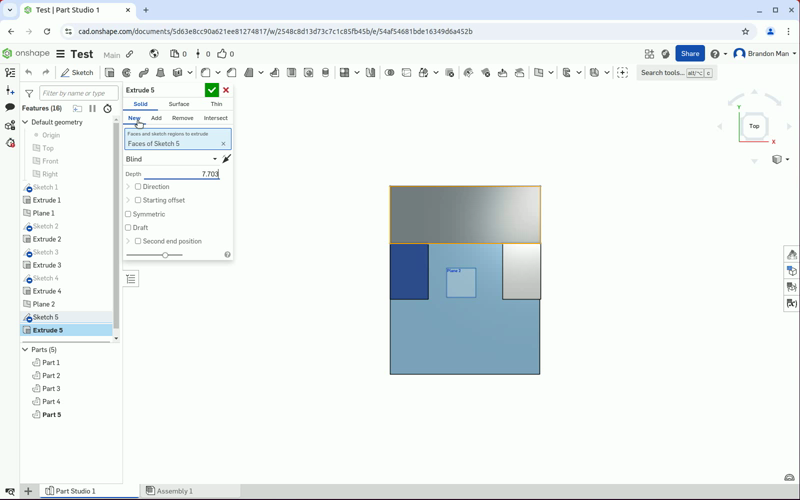
key(enter)
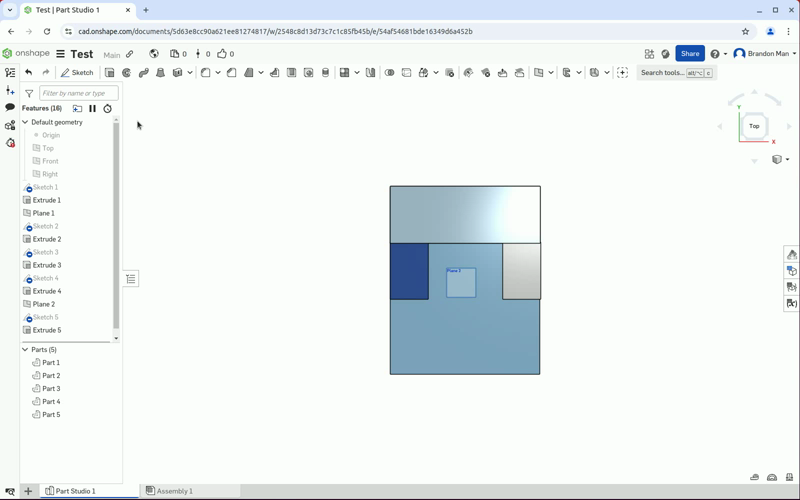
key(shift+h)
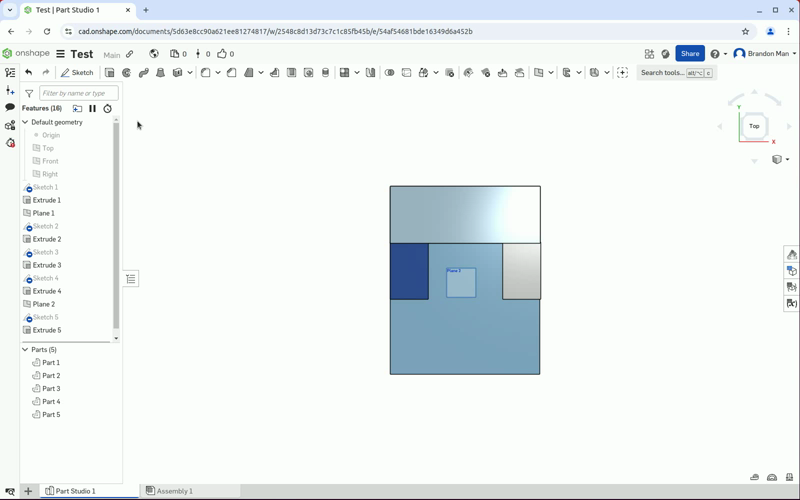
key(shift+h)
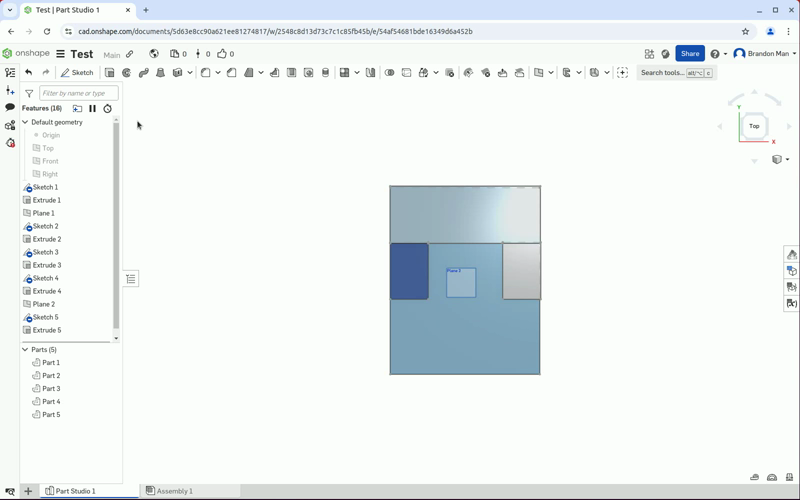
key(shift+7)
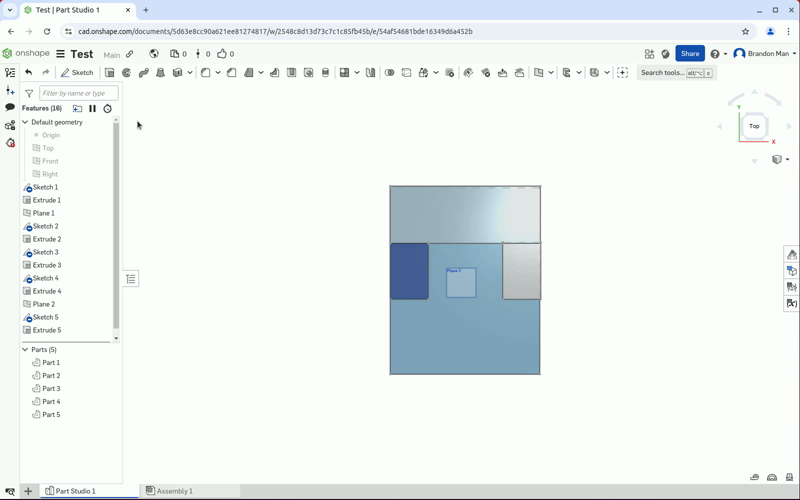
key(up, 3)
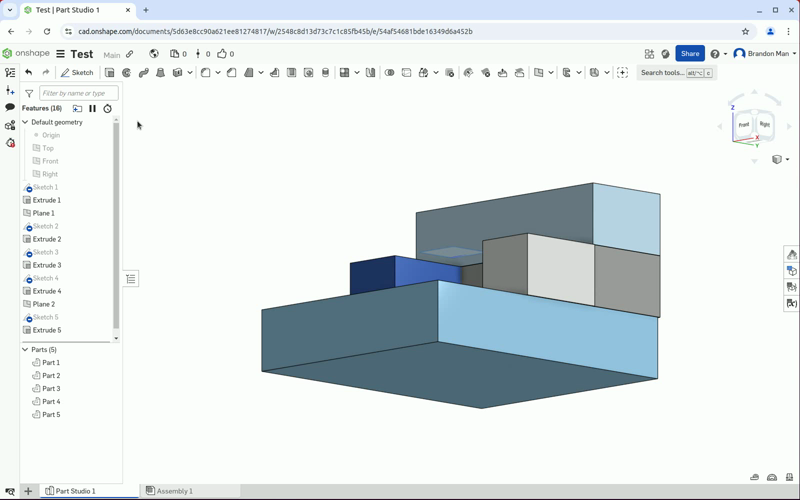
key(left, 3)
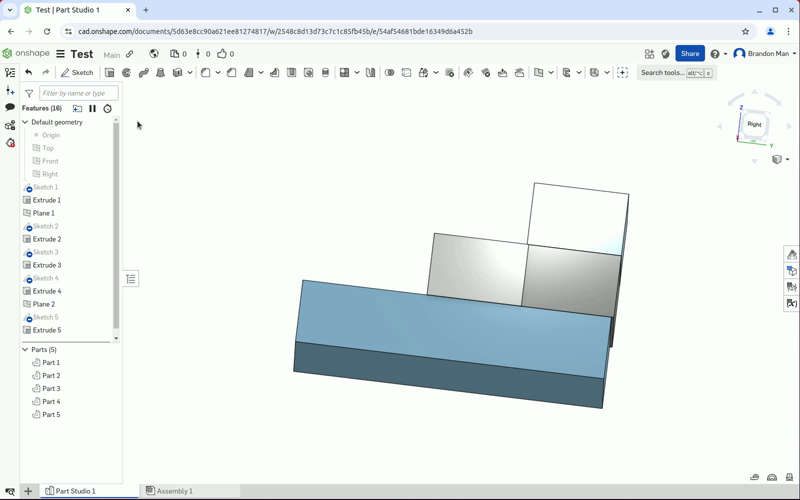
key(right, 3)
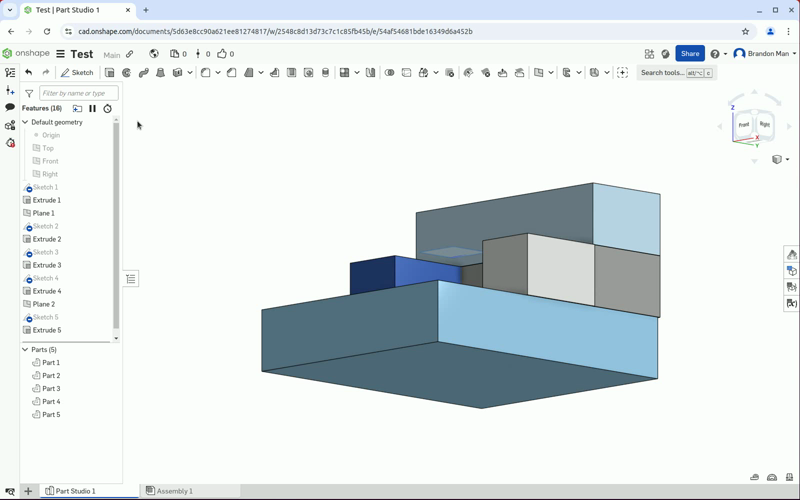
key(down, 3)
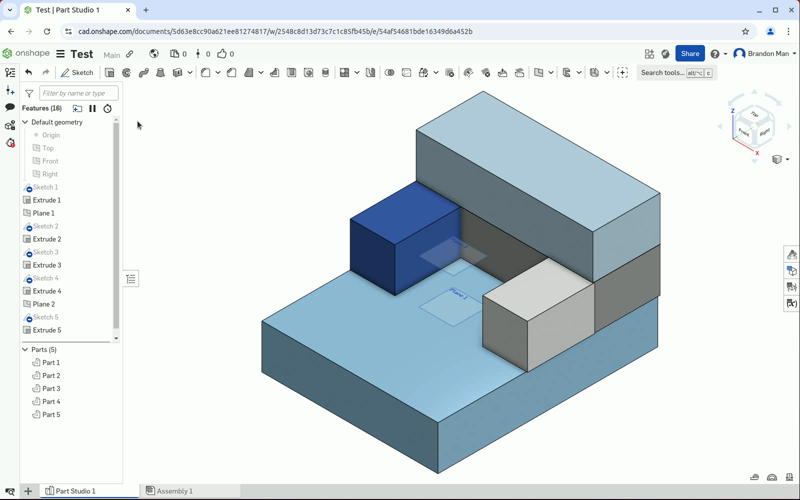
mouse_move(69, 189)
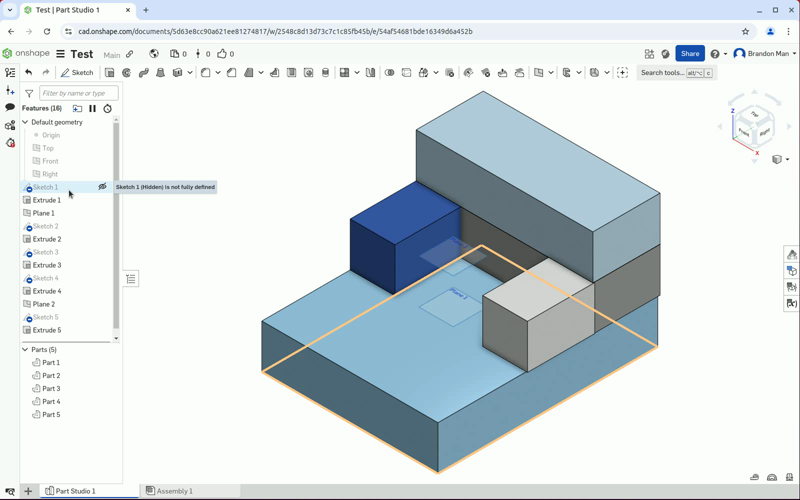
click(69, 189)